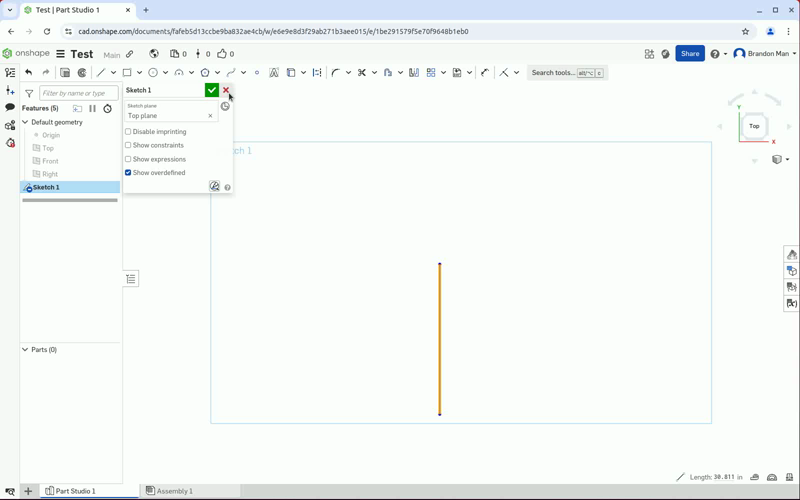
key(shift+h)
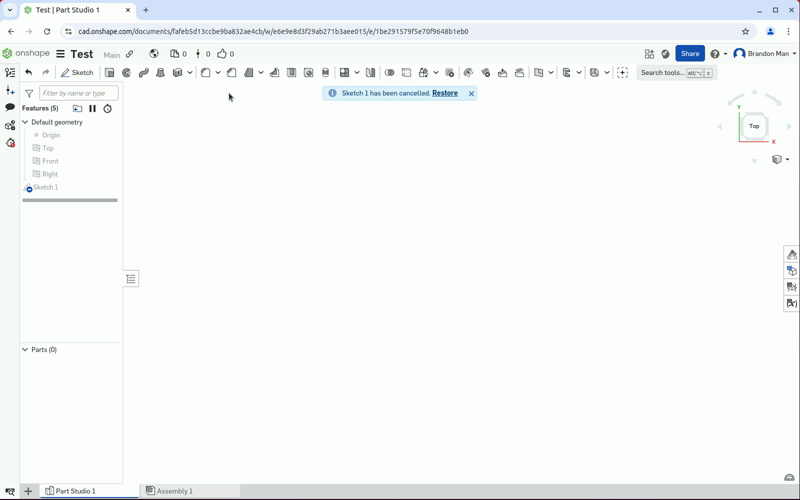
mouse_move(73, 352)
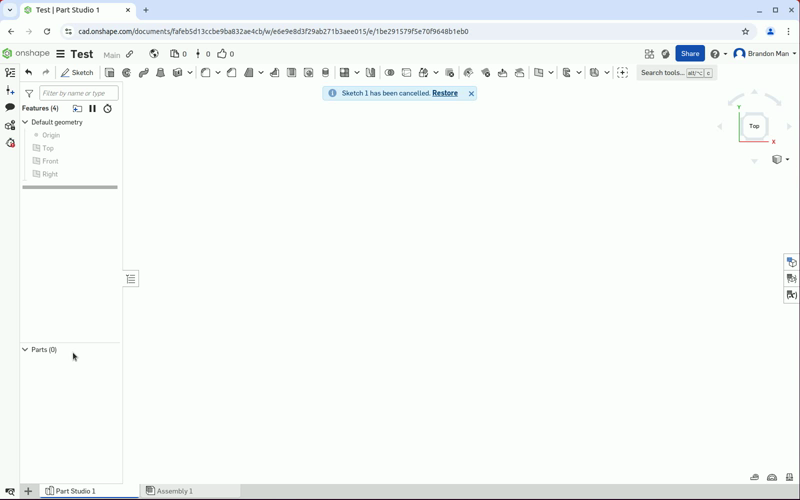
key(y)
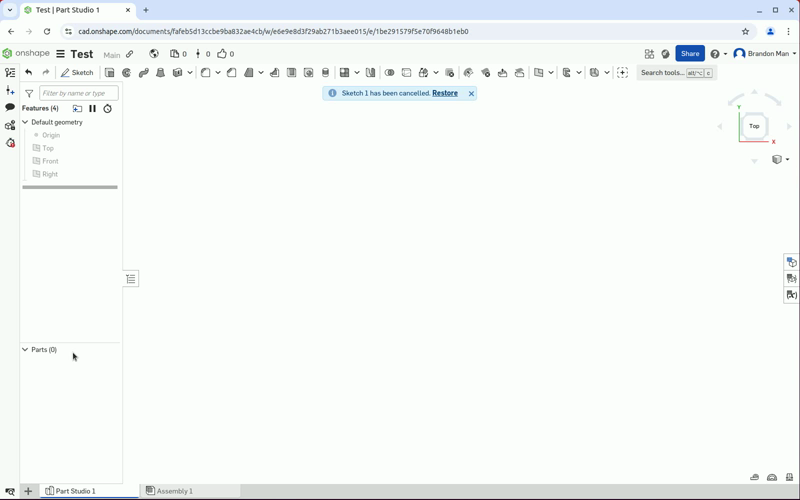
key(shift+p)
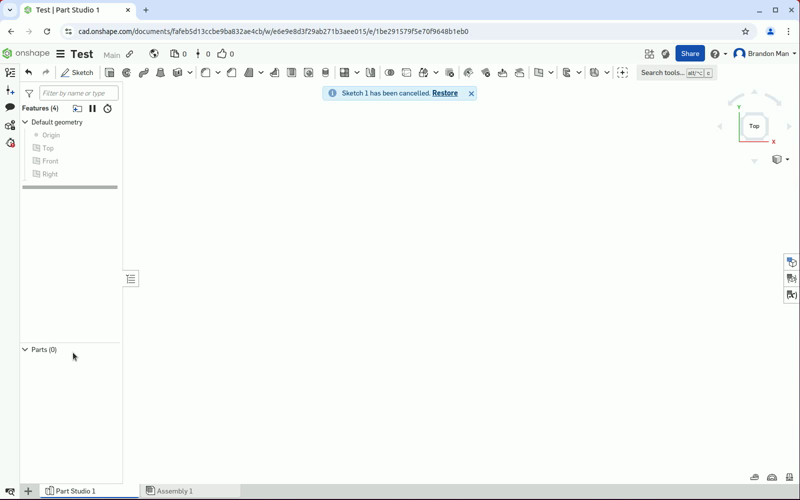
key(space)
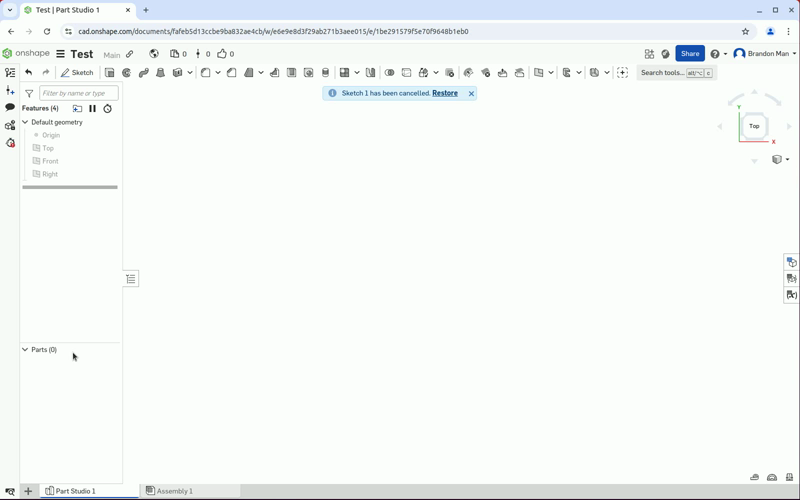
key_down(shift)
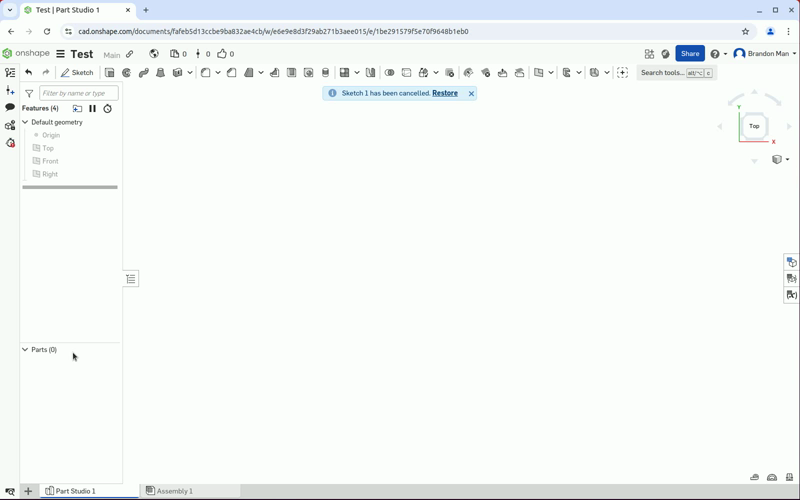
key(up)
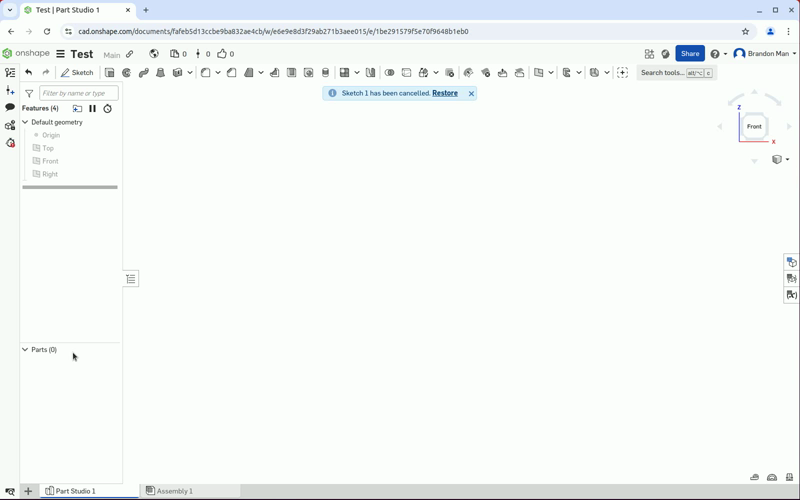
key_up(shift)
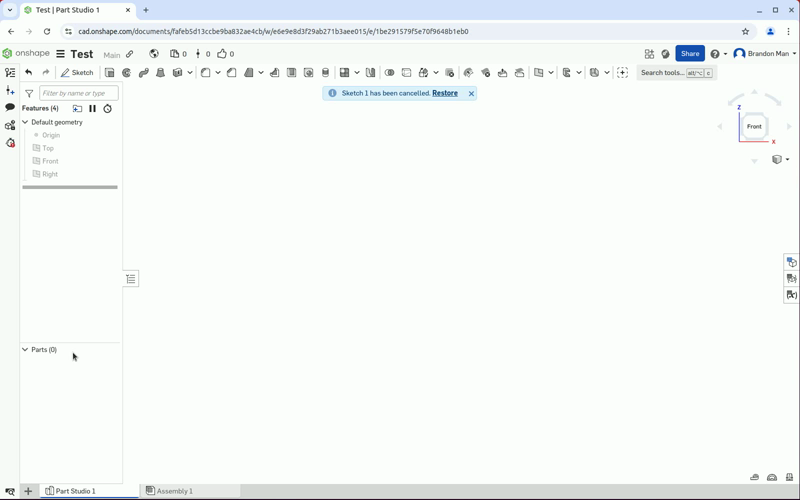
mouse_move(73, 352)
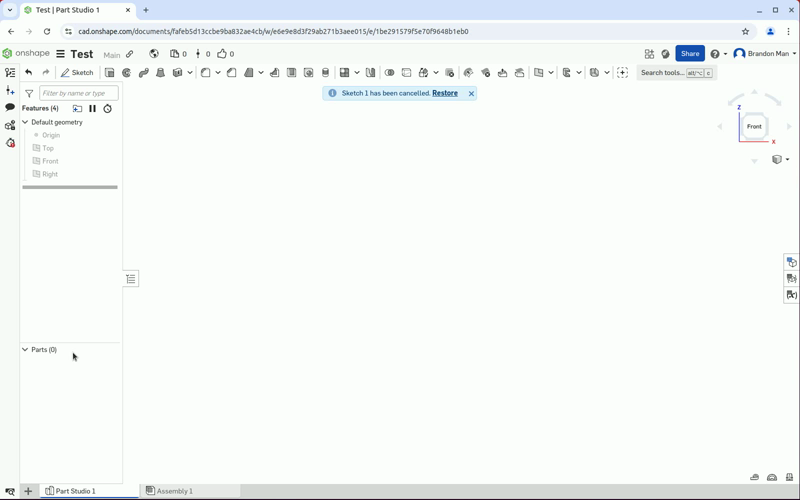
key(shift+y)
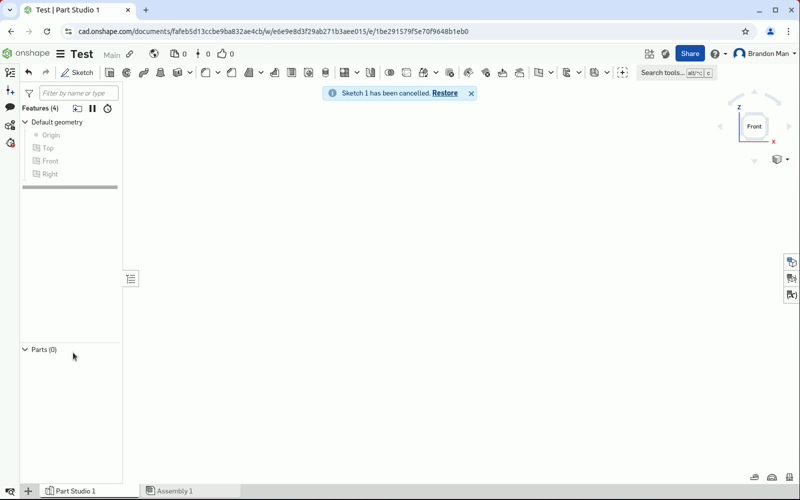
key(shift+s)
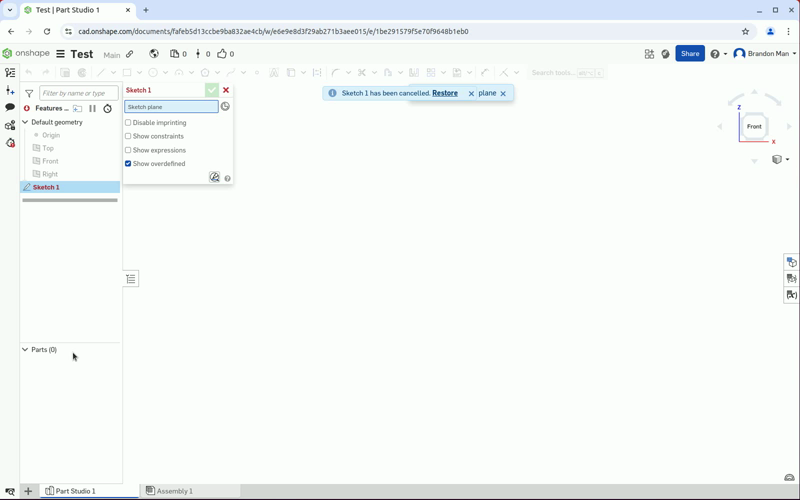
mouse_move(73, 163)
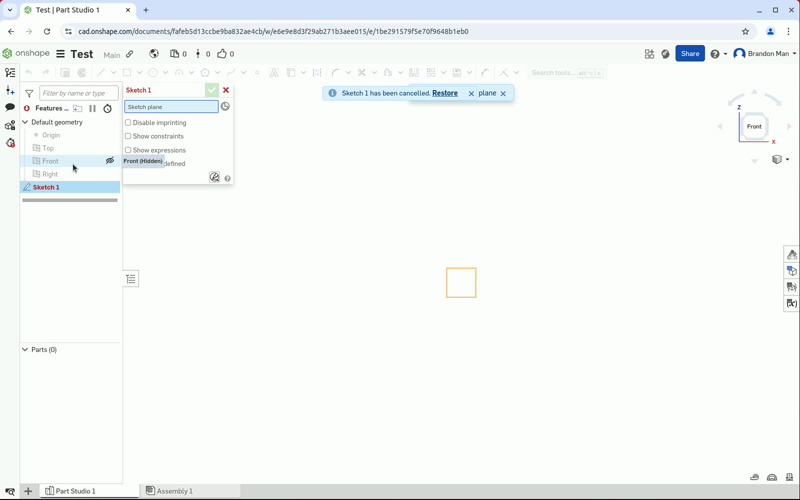
click(73, 163)
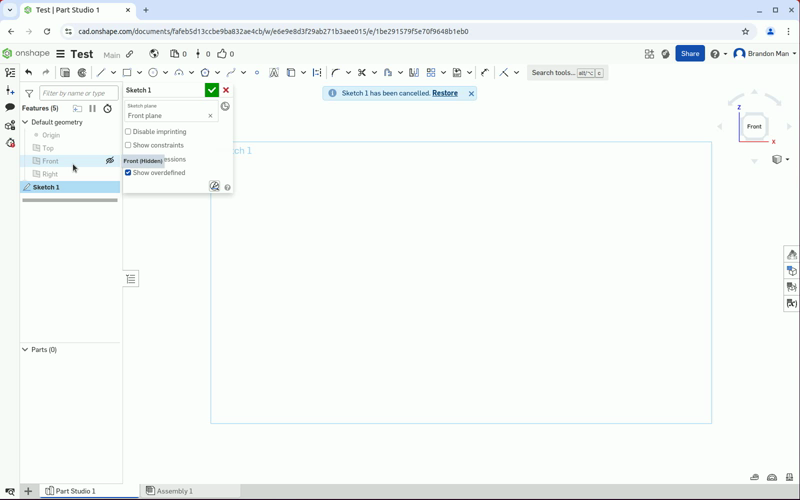
mouse_move(73, 352)
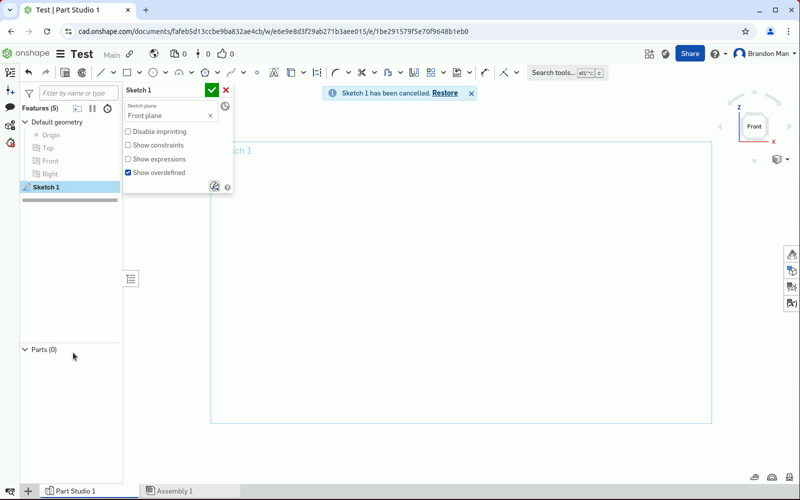
key(y)
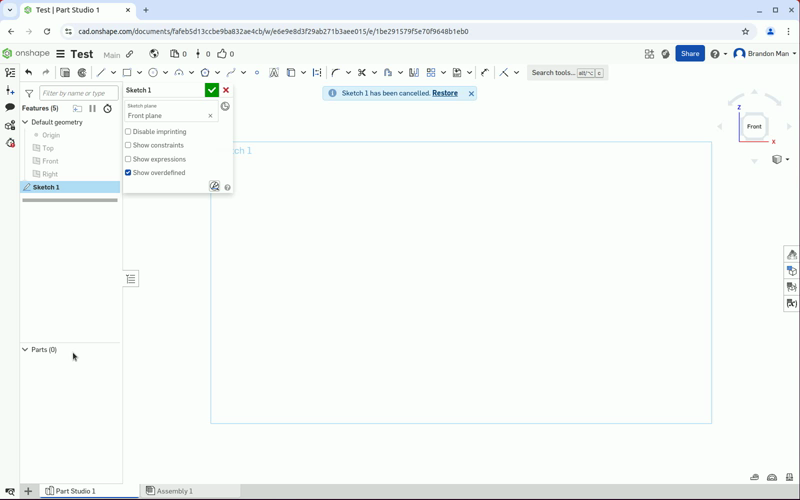
key(l)
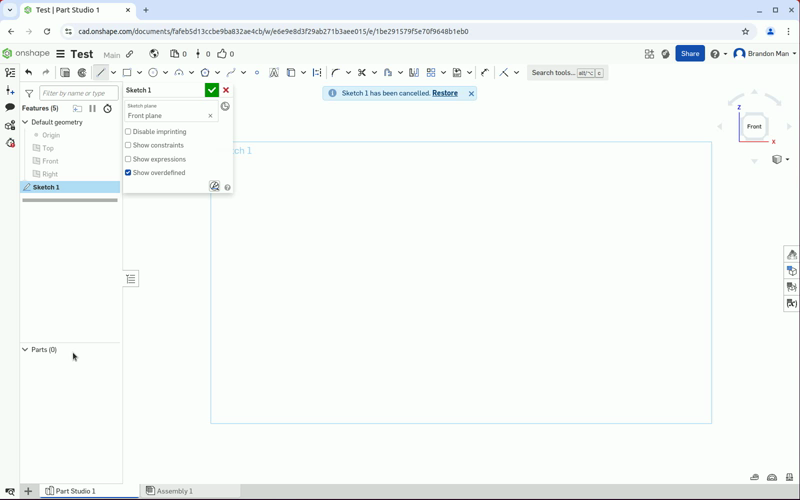
key_down(shift)
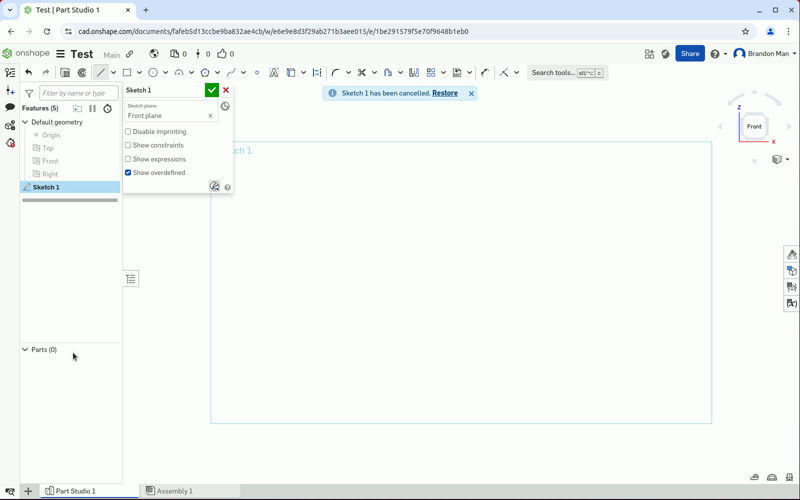
mouse_move(390, 325)
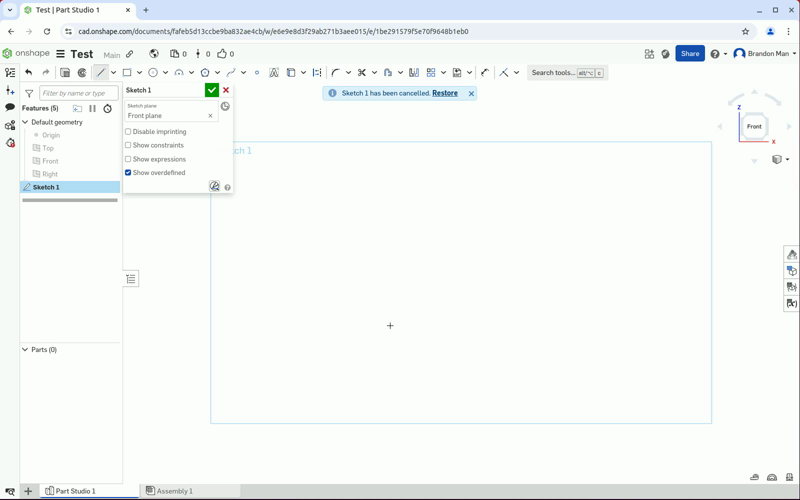
click(390, 325)
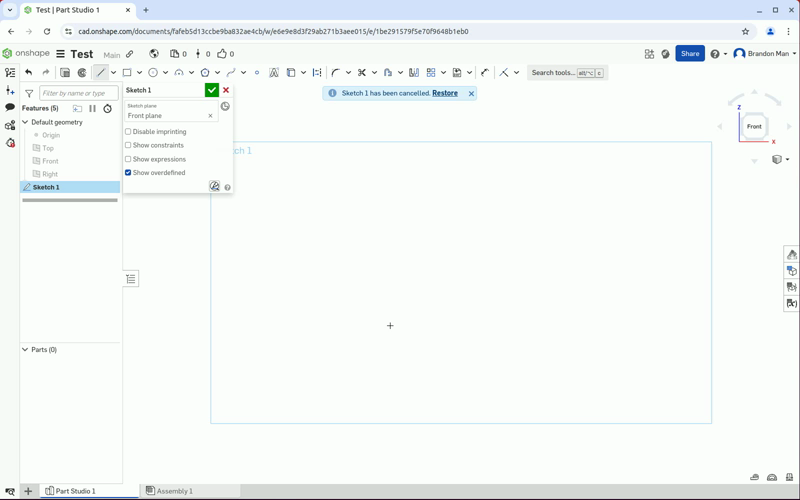
key_up(shift)
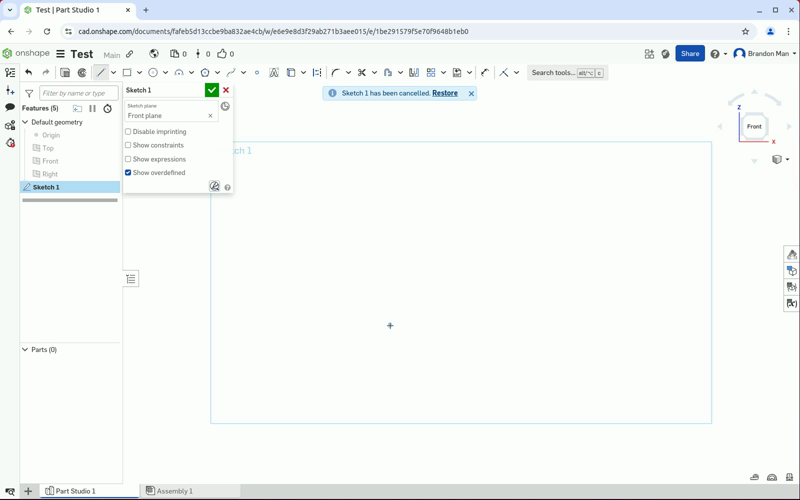
key_down(shift)
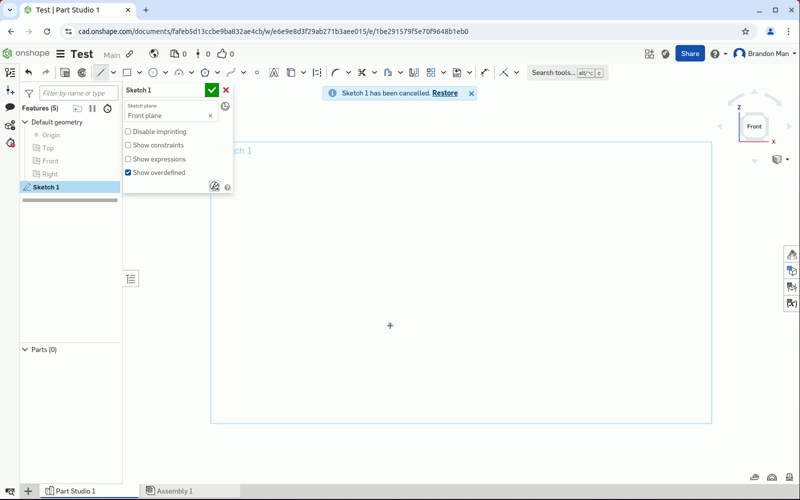
mouse_move(530, 325)
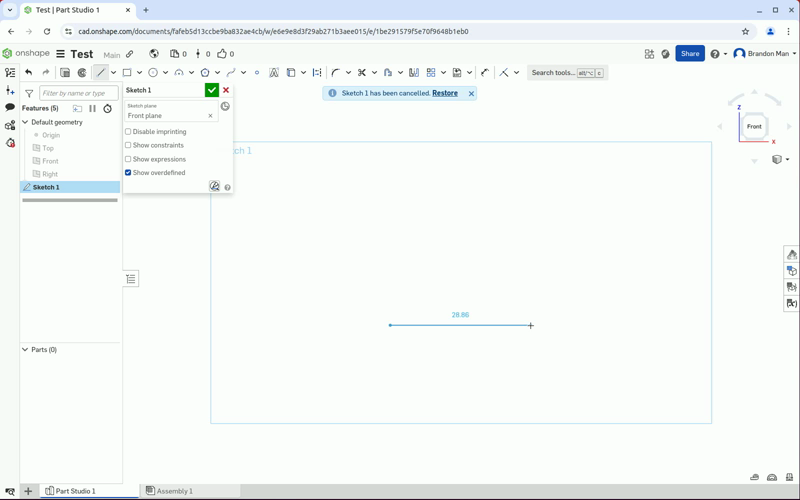
click(530, 325)
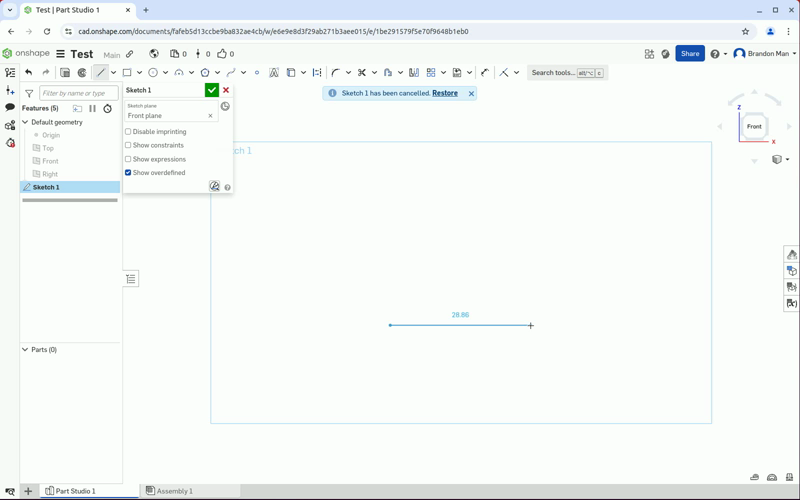
key_up(shift)
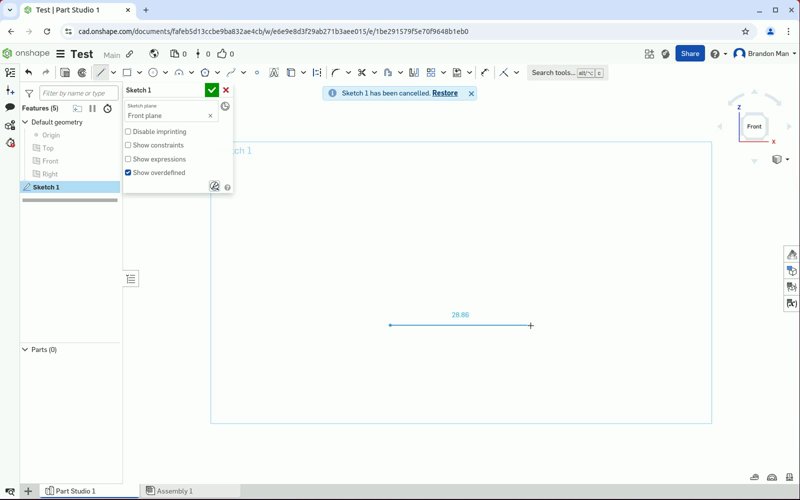
key_down(shift)
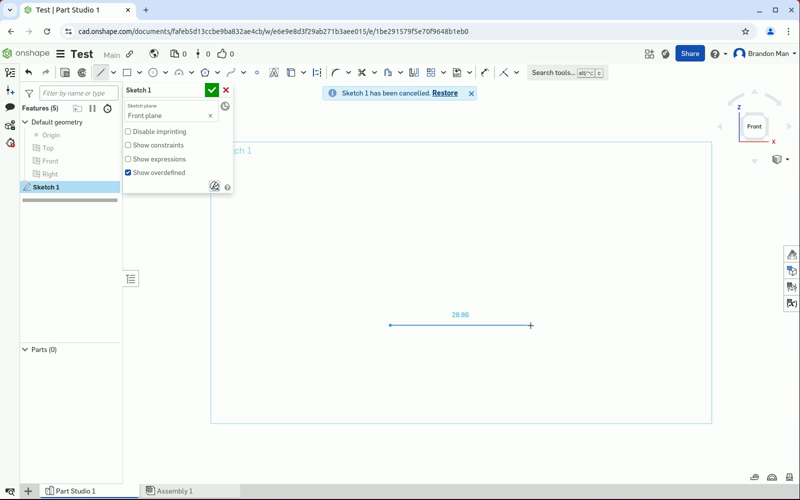
mouse_move(560, 325)
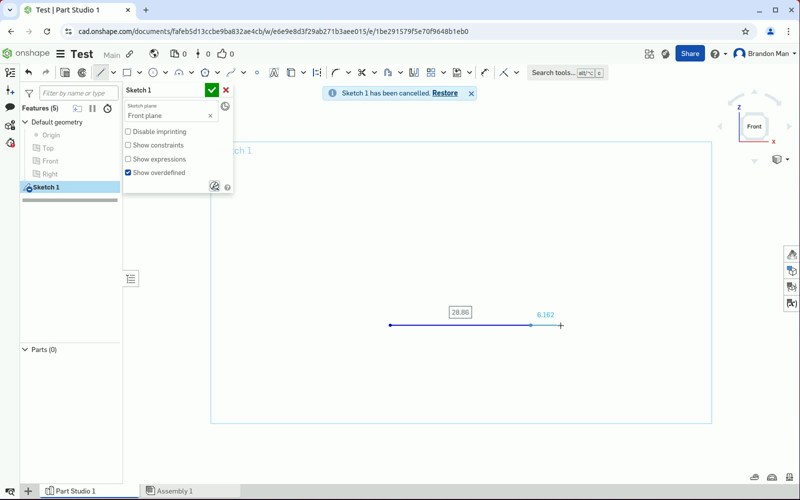
mouse_move(530, 282)
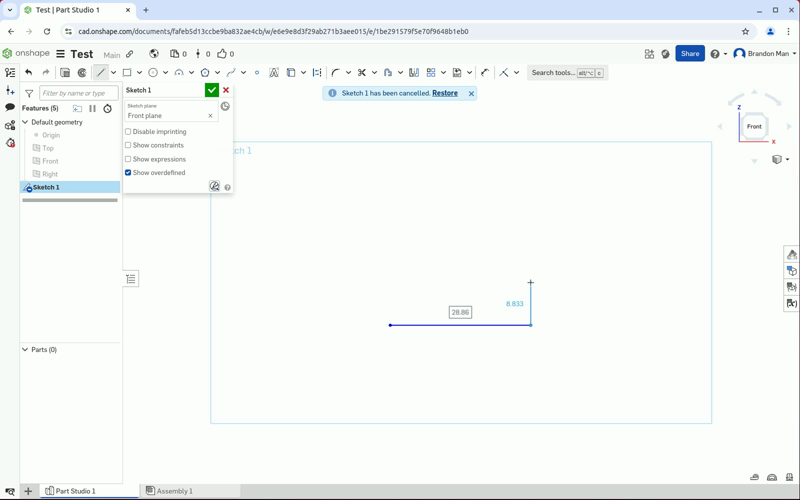
click(530, 282)
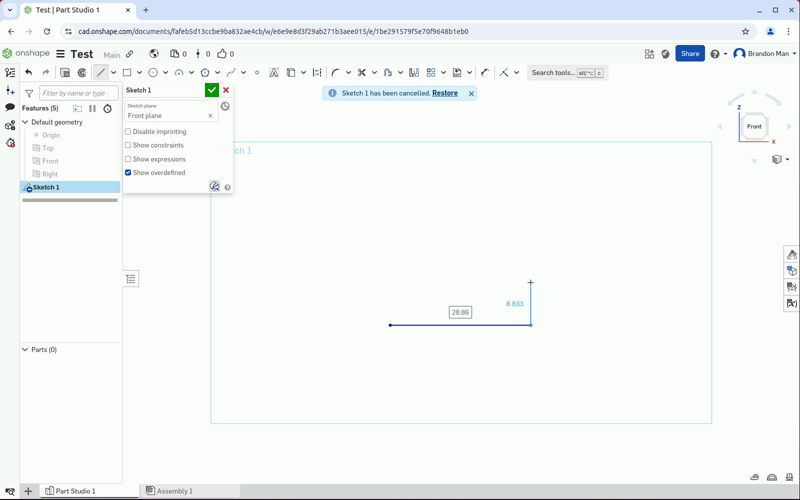
key_up(shift)
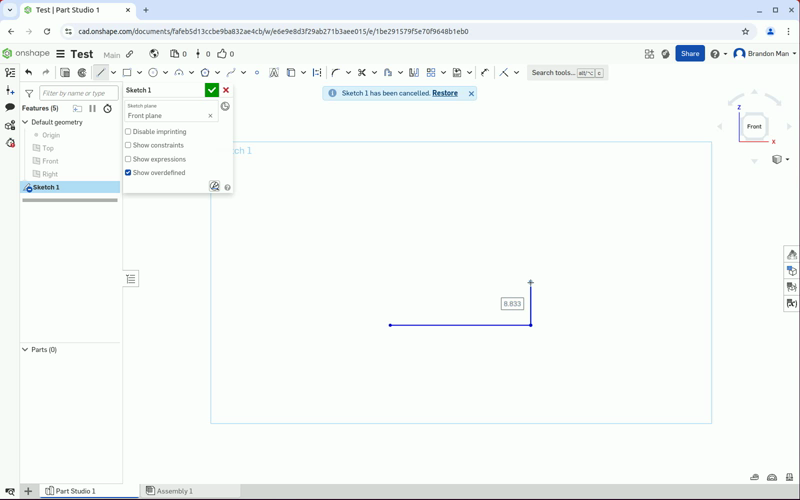
key(esc)
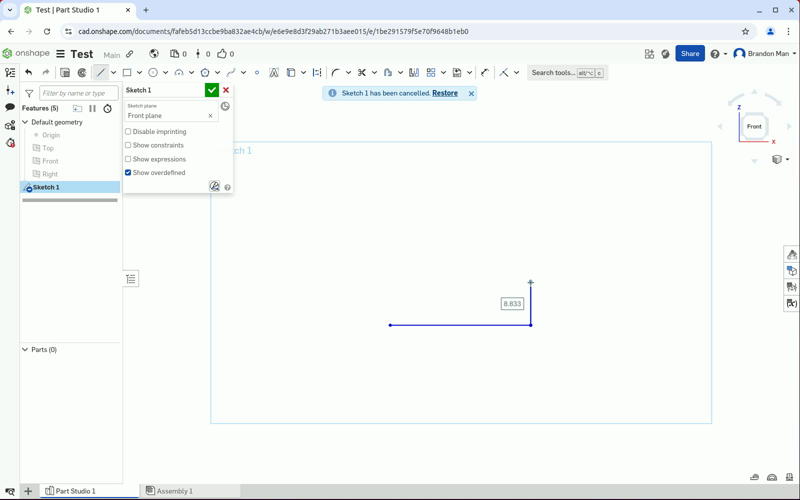
key(a)
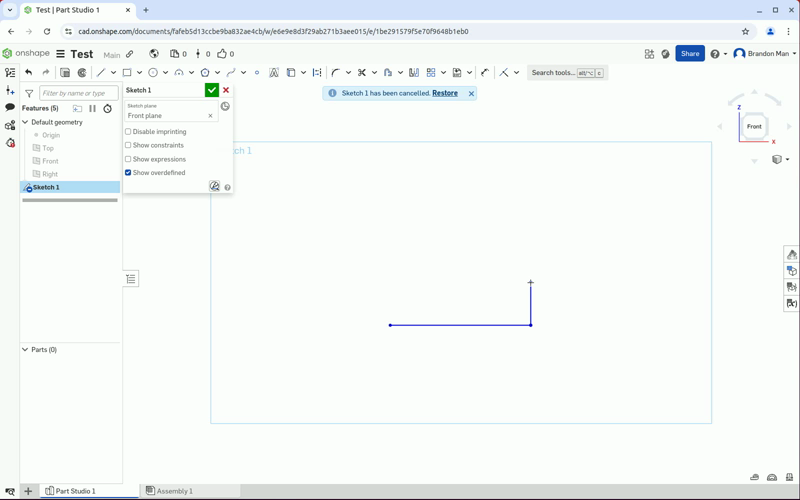
mouse_move(530, 282)
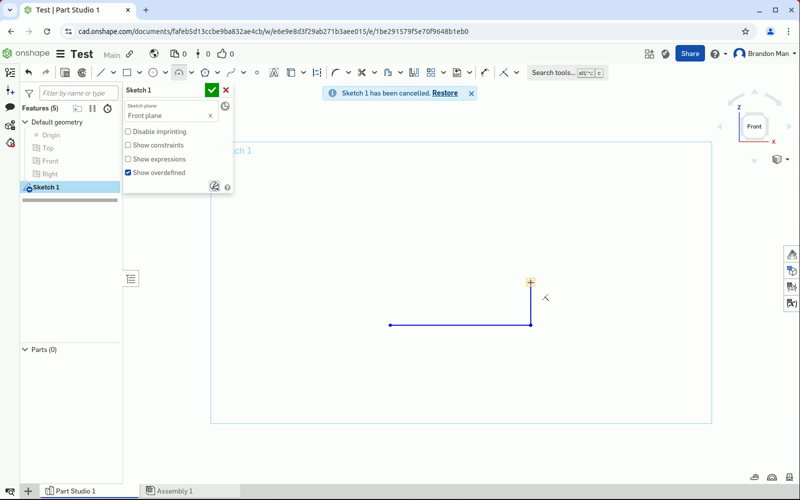
click(530, 282)
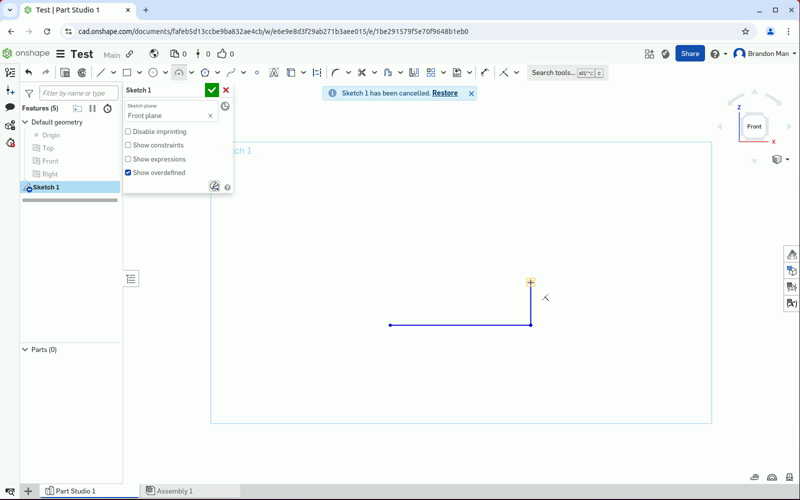
key_down(shift)
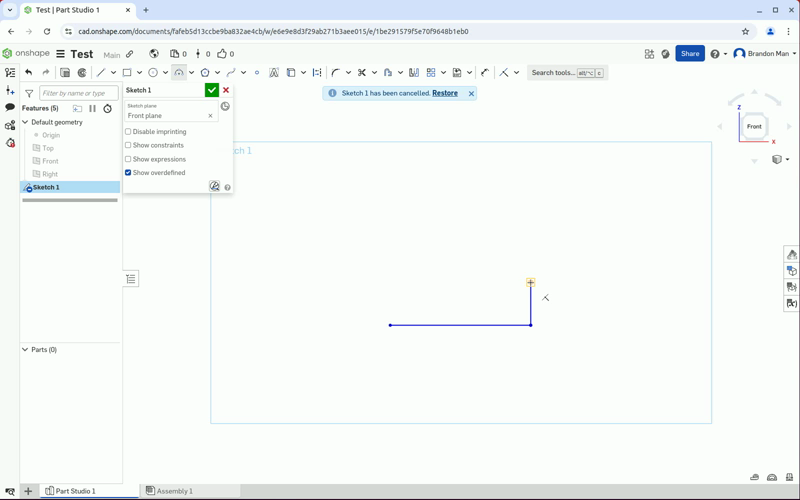
mouse_move(487, 239)
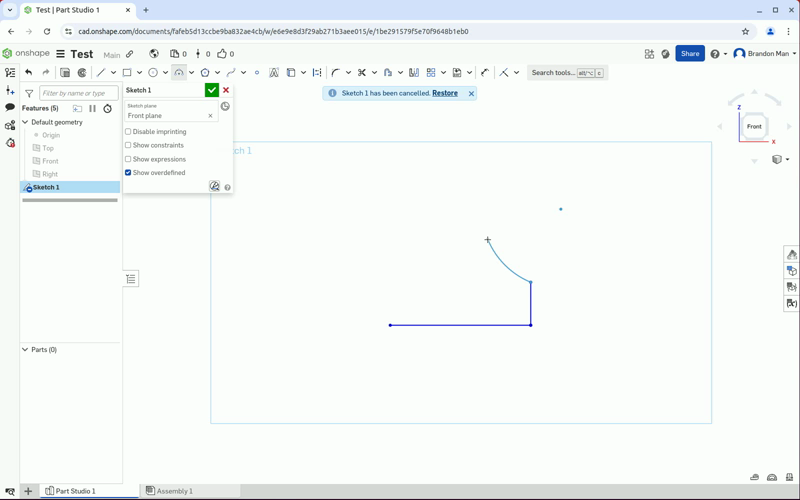
click(487, 239)
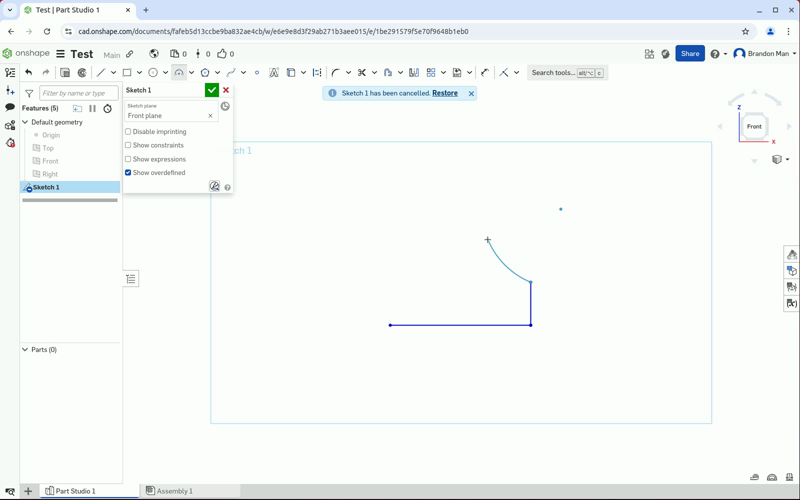
mouse_move(500, 269)
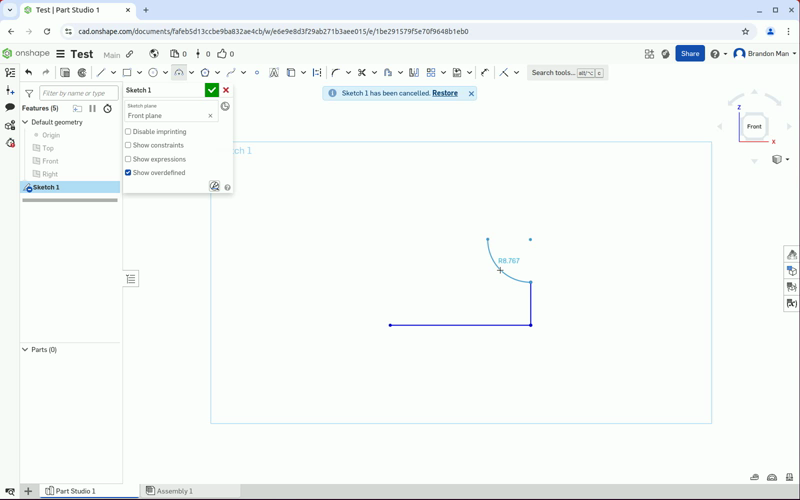
click(500, 269)
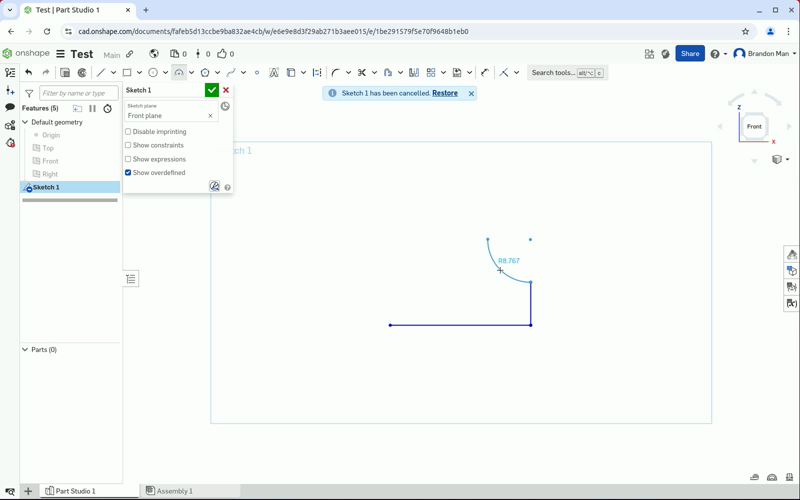
key_up(shift)
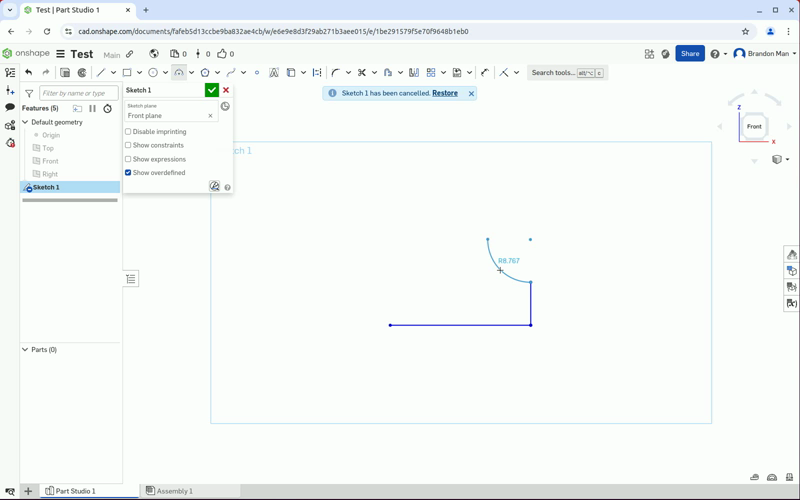
key(esc)
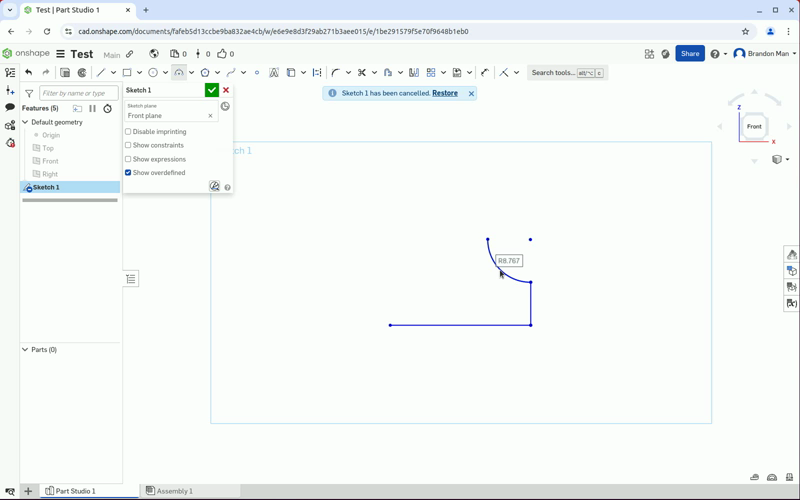
key(l)
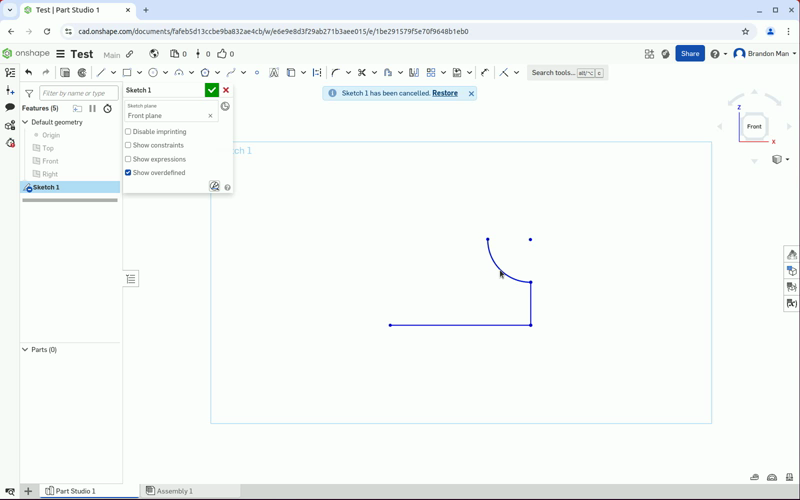
mouse_move(487, 239)
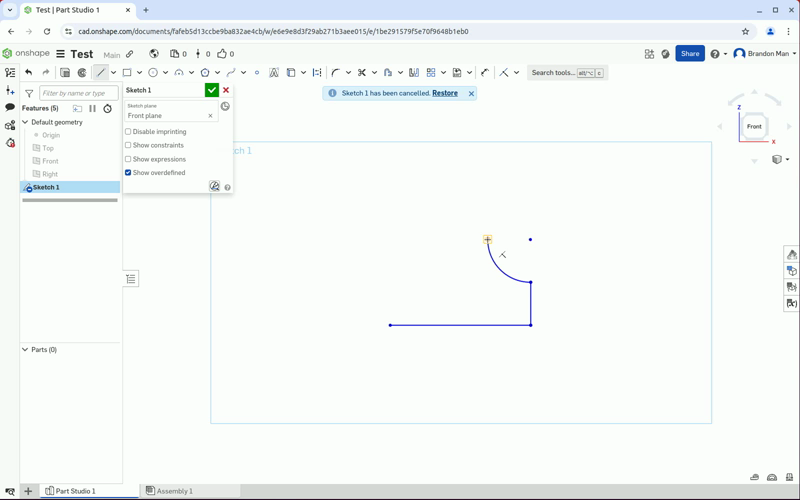
click(487, 239)
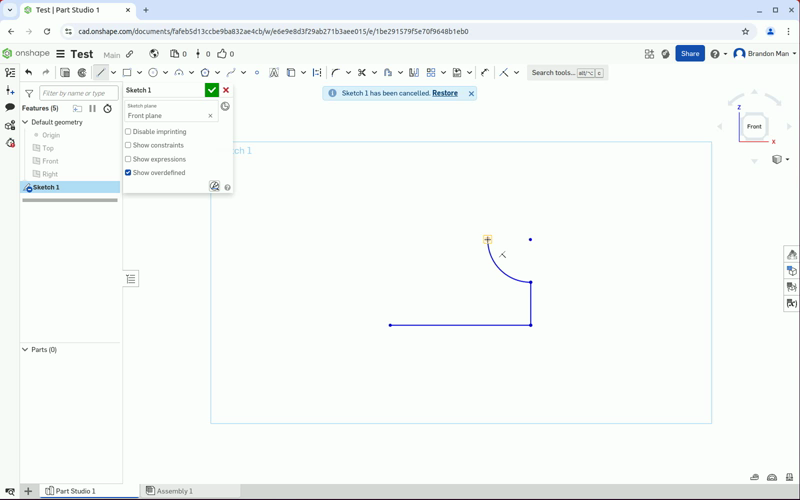
key_down(shift)
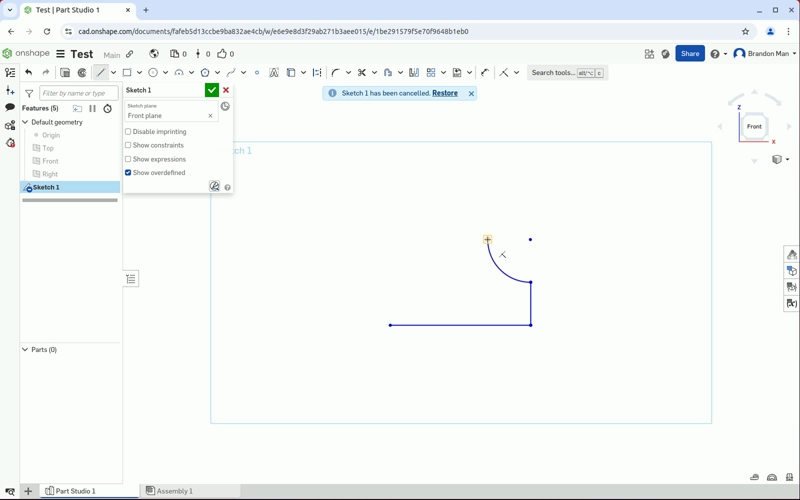
mouse_move(390, 239)
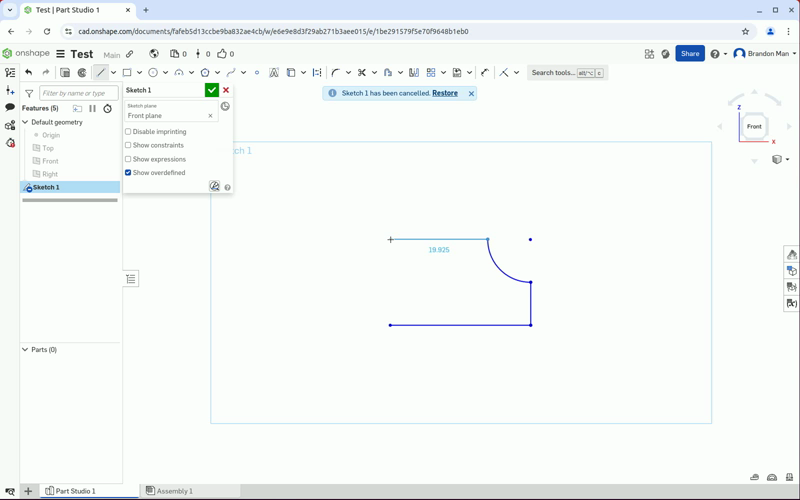
click(390, 239)
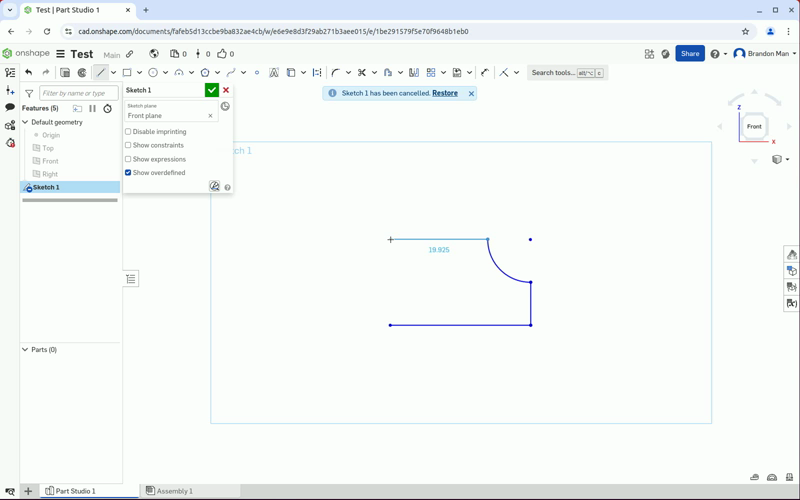
key_up(shift)
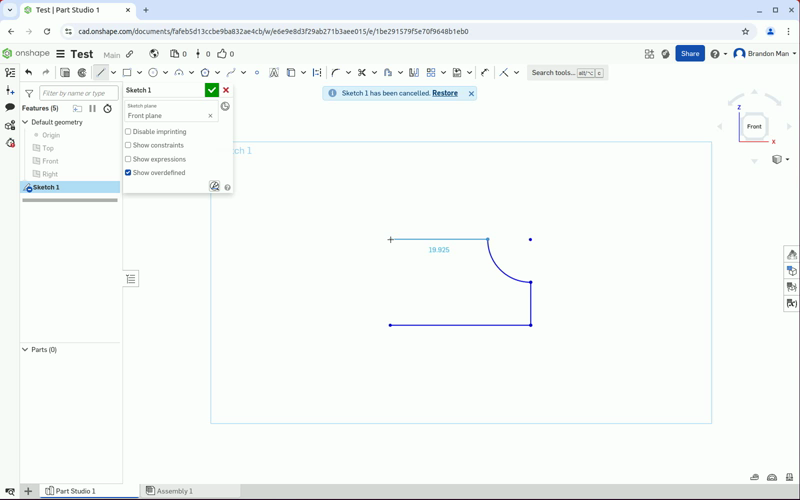
key(esc)
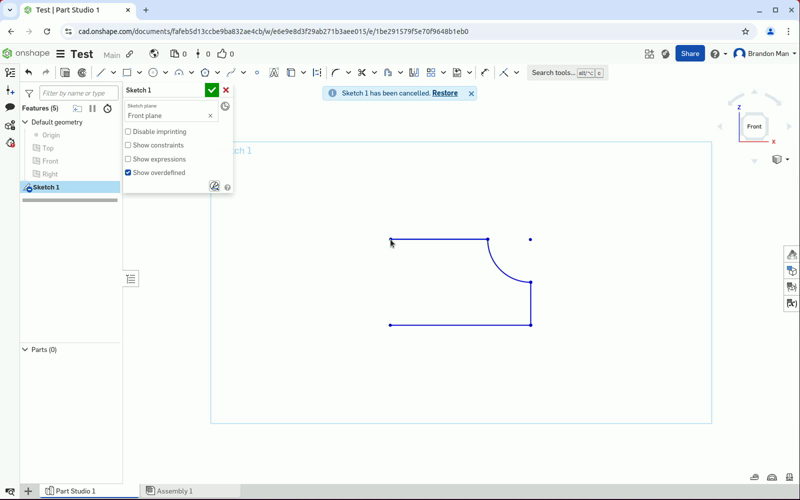
key(a)
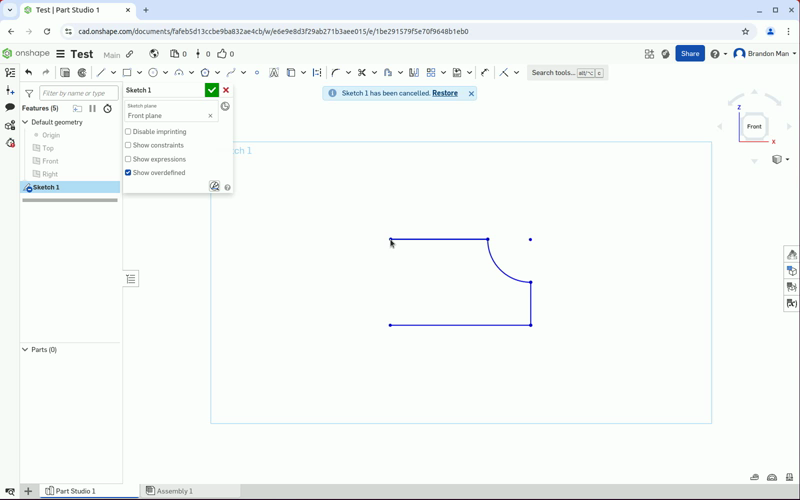
mouse_move(390, 239)
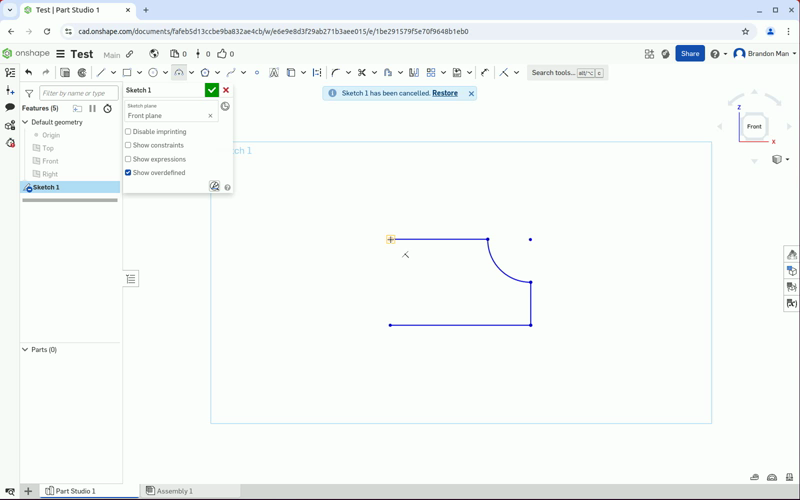
click(390, 239)
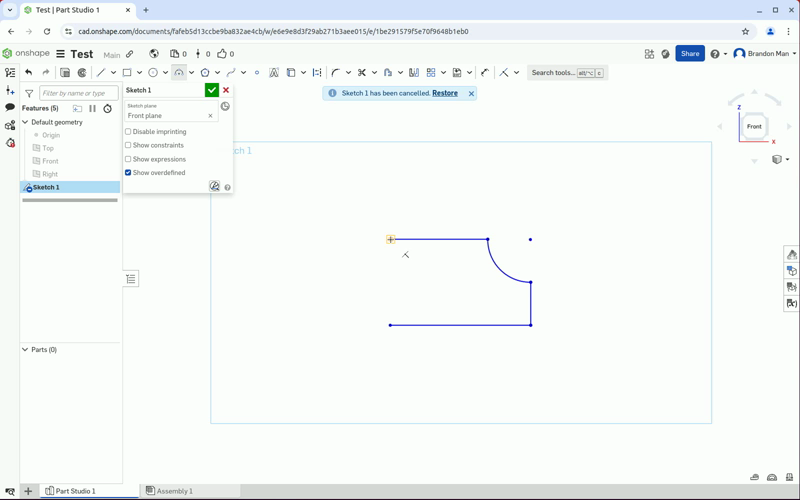
mouse_move(390, 325)
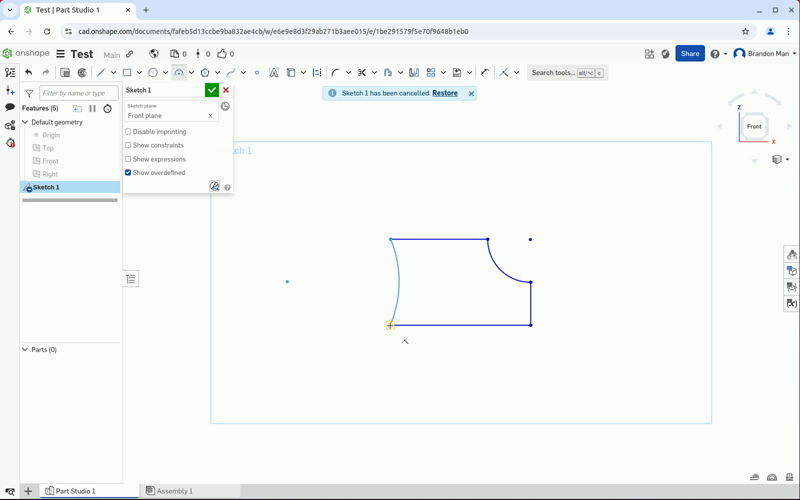
click(390, 325)
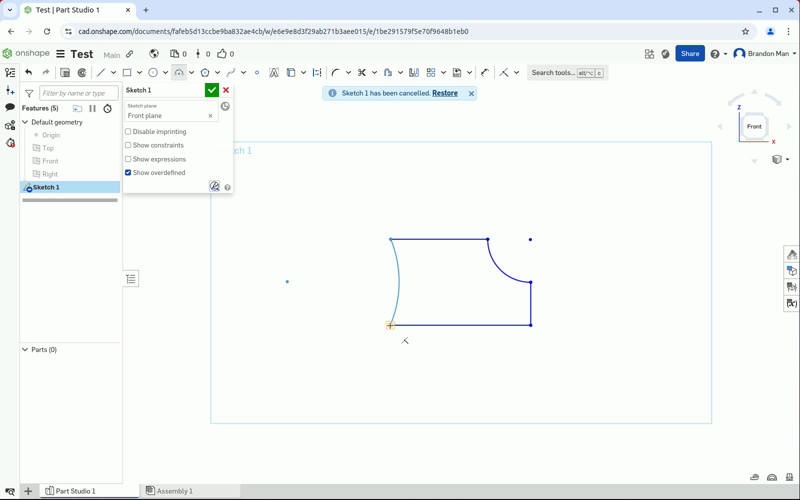
key_down(shift)
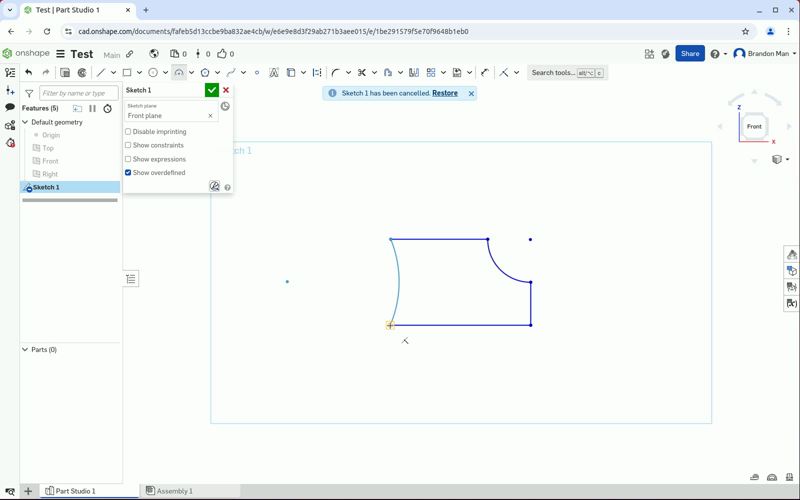
mouse_move(433, 282)
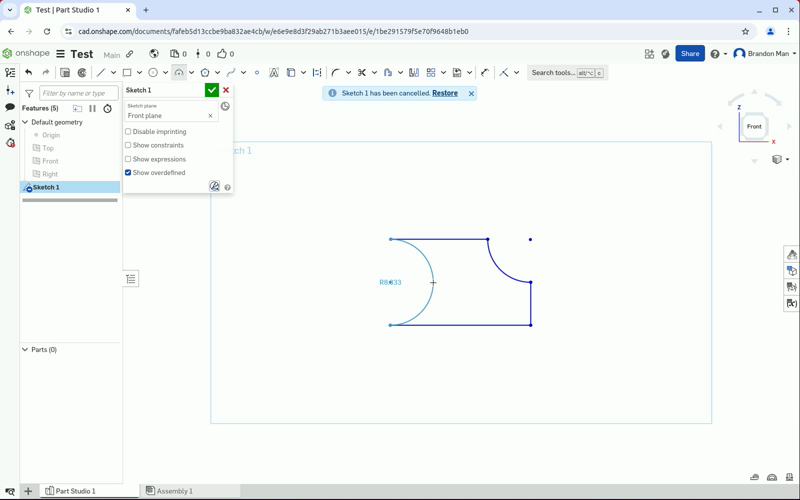
click(433, 282)
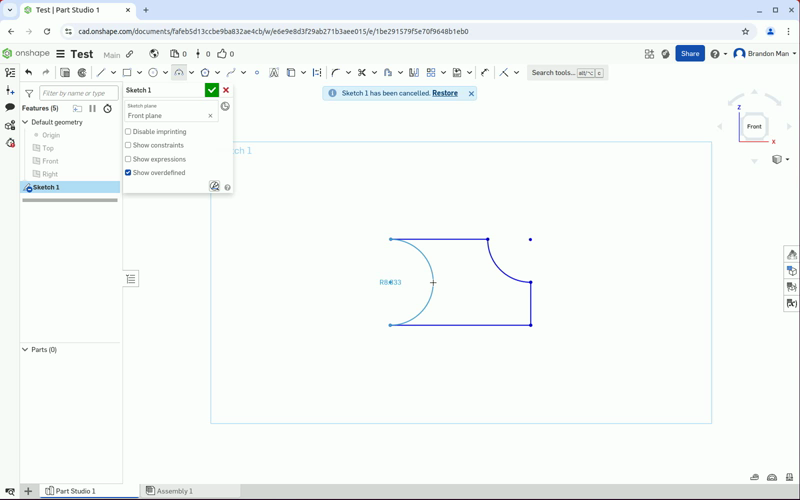
key_up(shift)
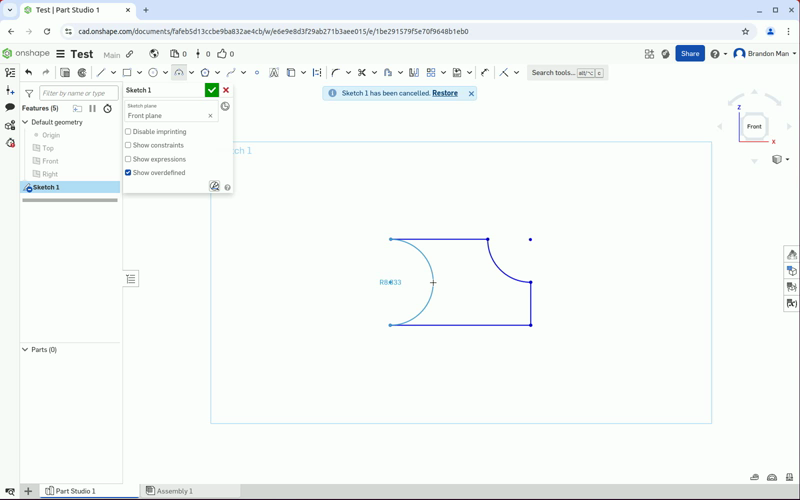
key(esc)
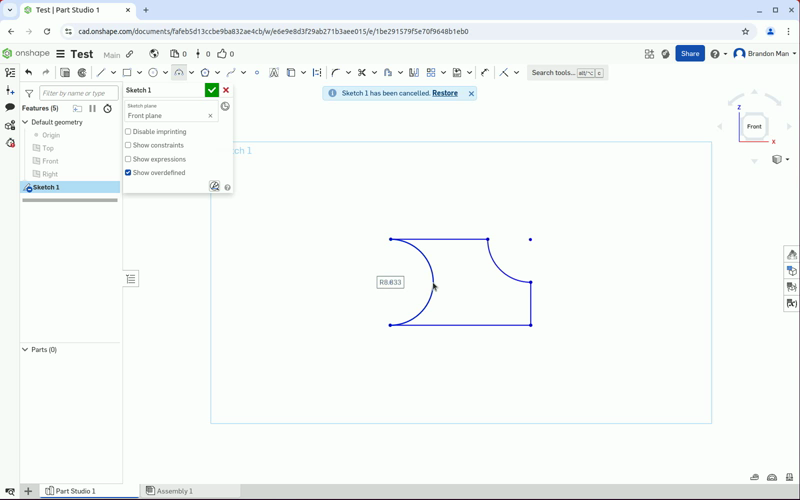
mouse_move(478, 287)
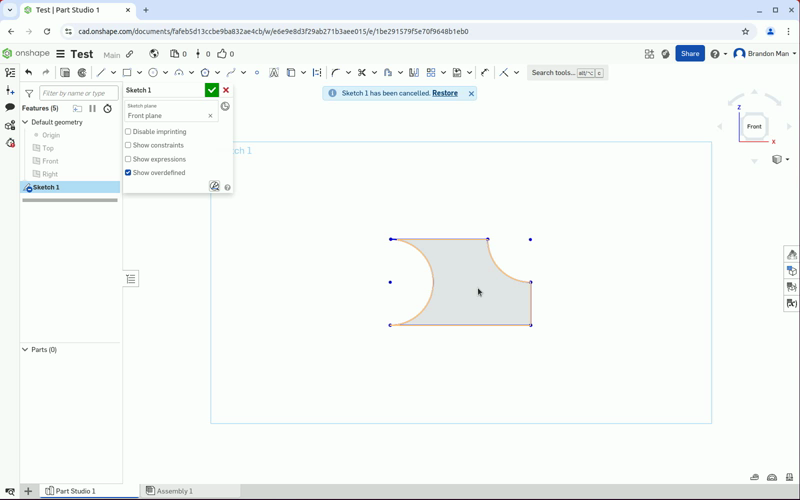
click(478, 287)
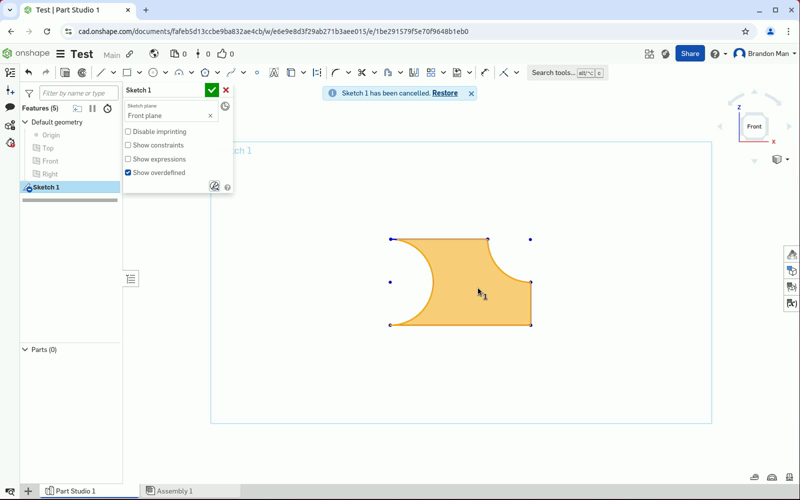
mouse_move(73, 352)
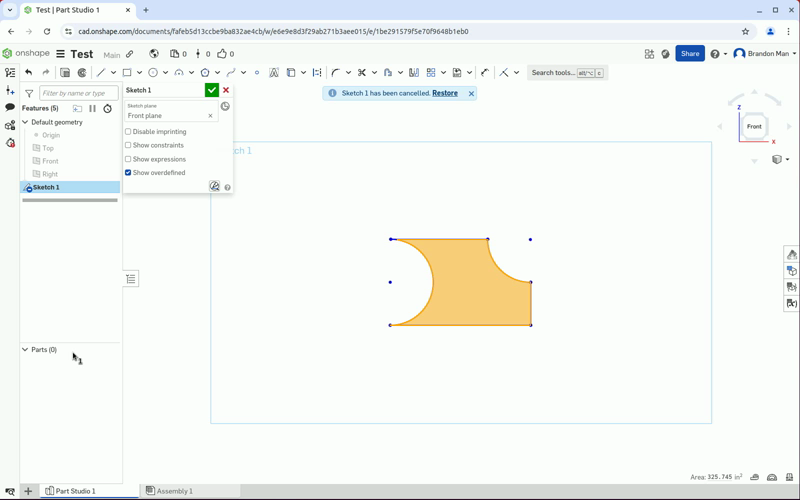
key(shift+y)
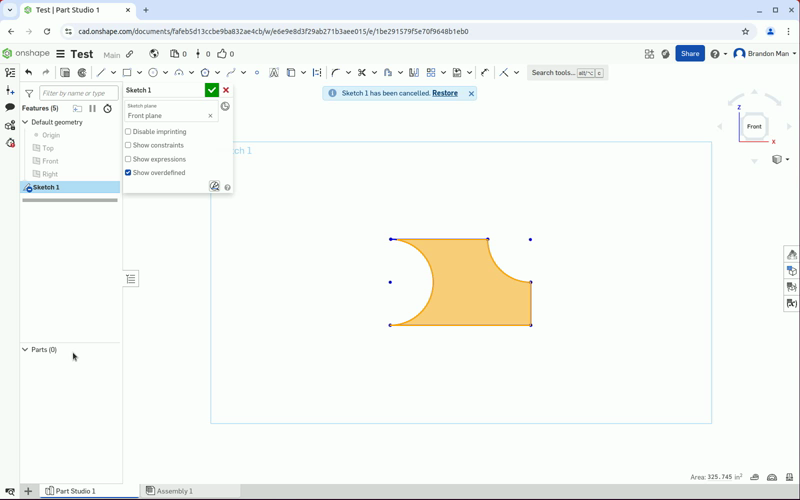
key(shift+e)
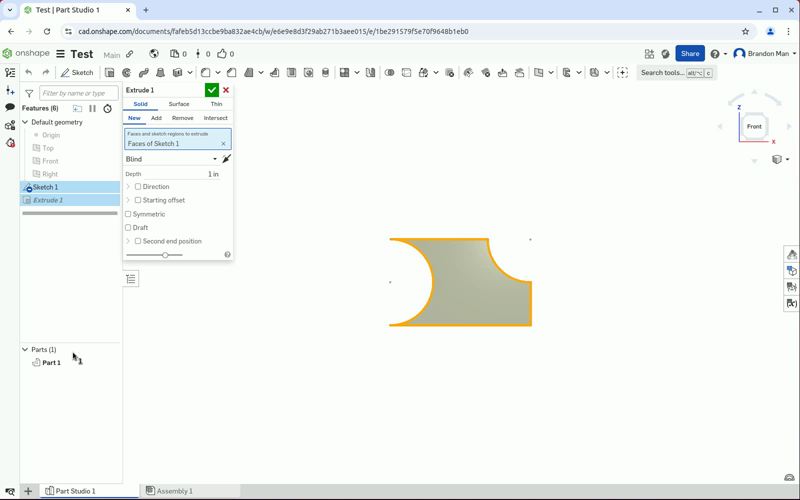
mouse_move(143, 106)
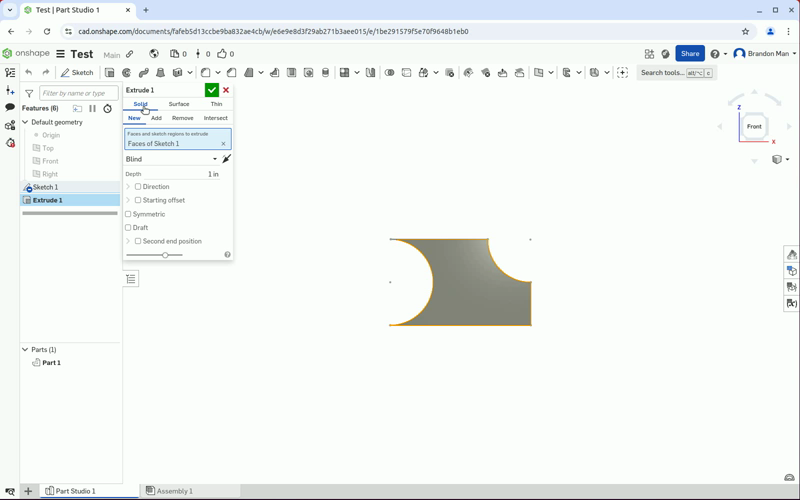
click(143, 106)
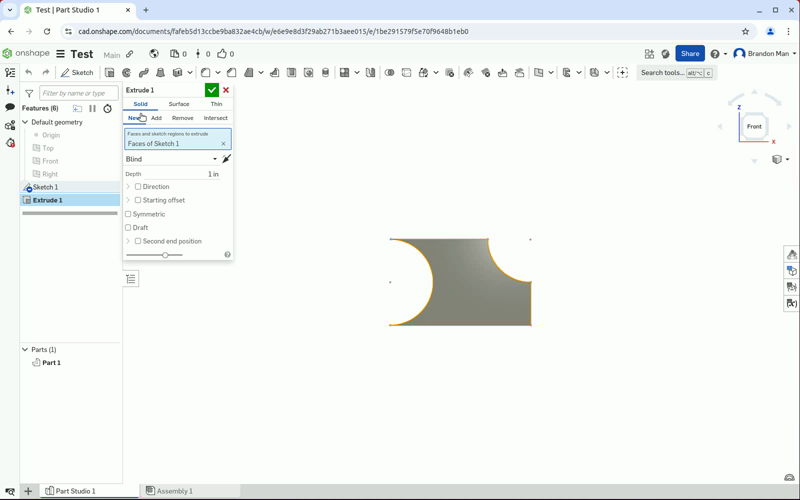
mouse_move(137, 120)
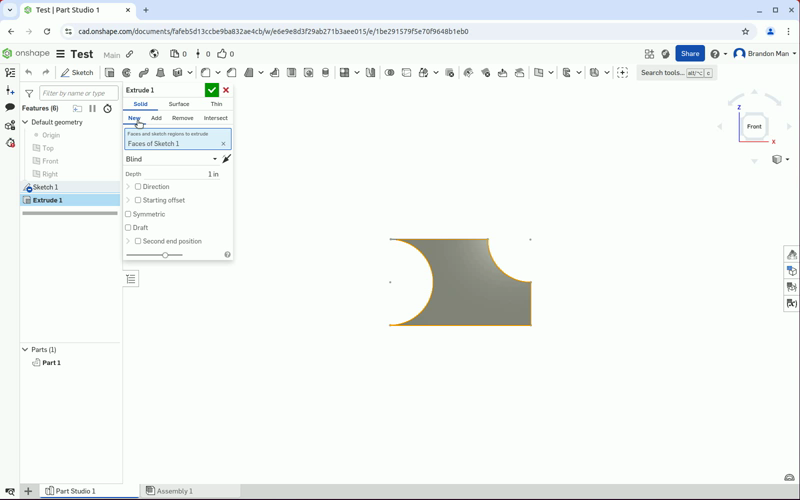
click(137, 120)
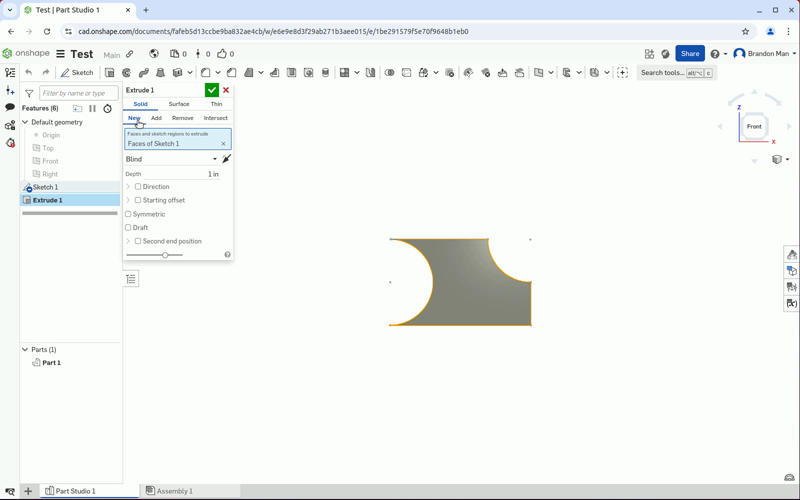
key(tab, 4)
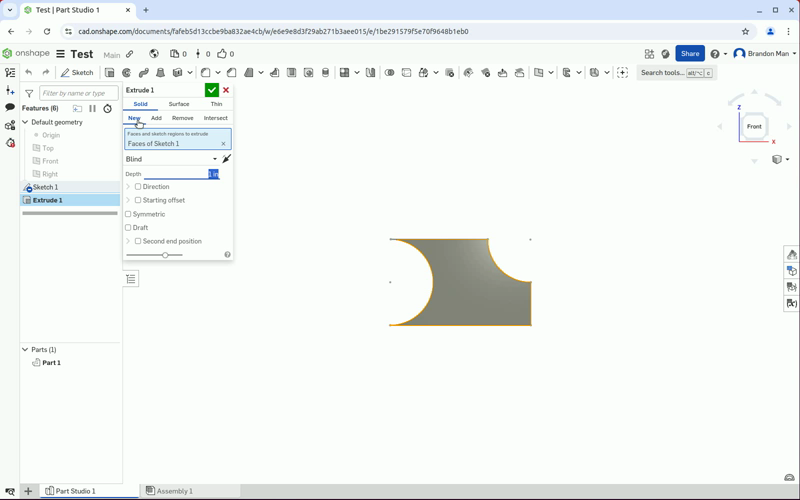
text(5.296)
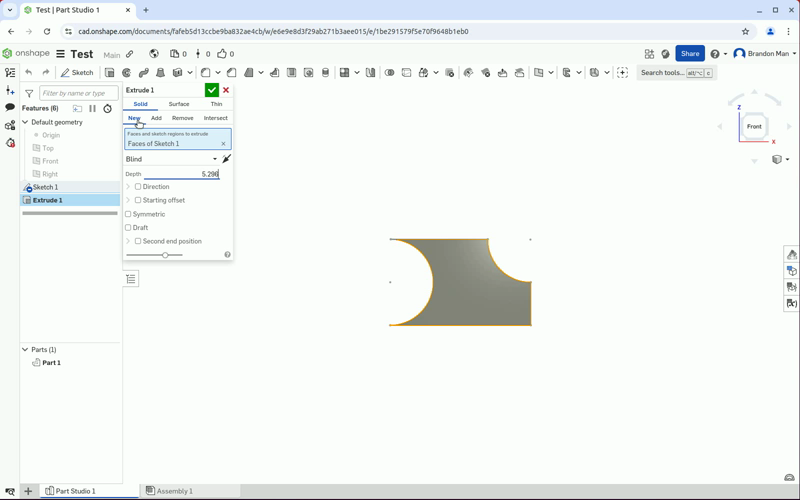
key(enter)
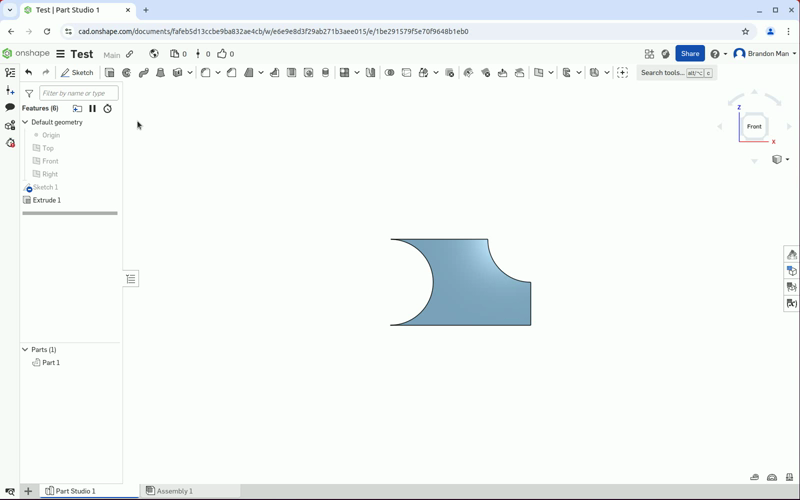
key(shift+h)
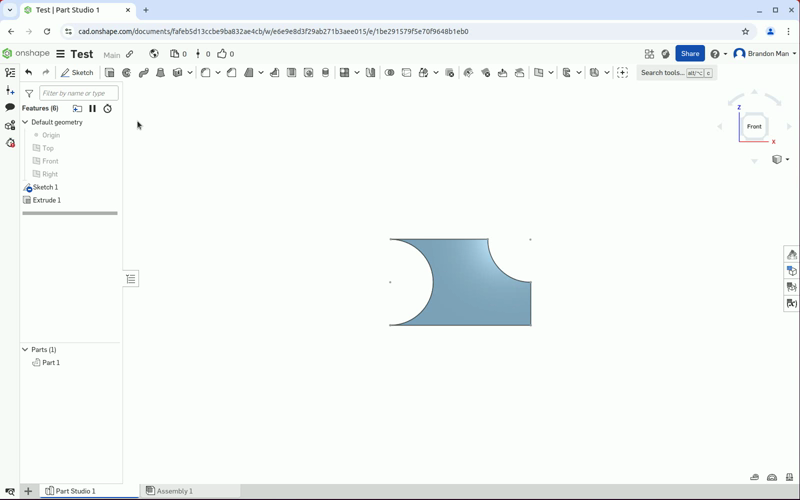
key(shift+h)
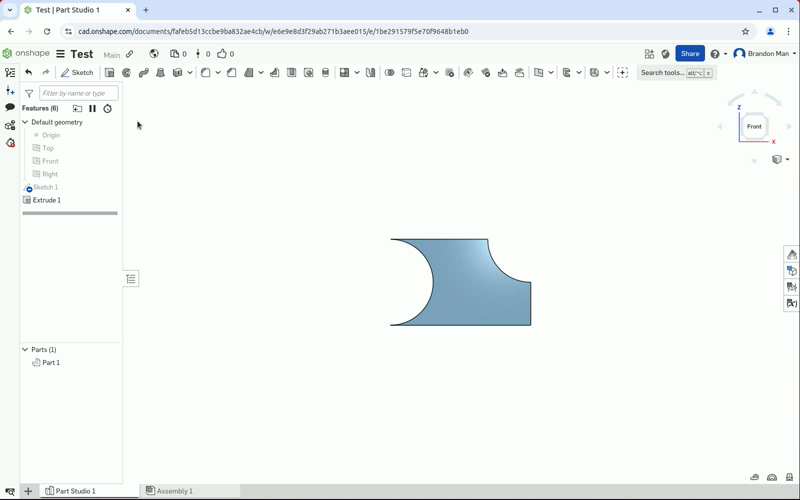
mouse_move(73, 189)
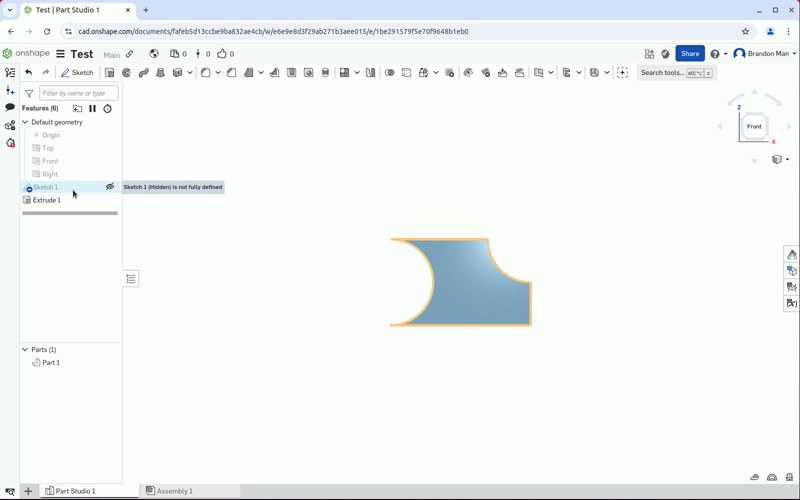
click(73, 189)
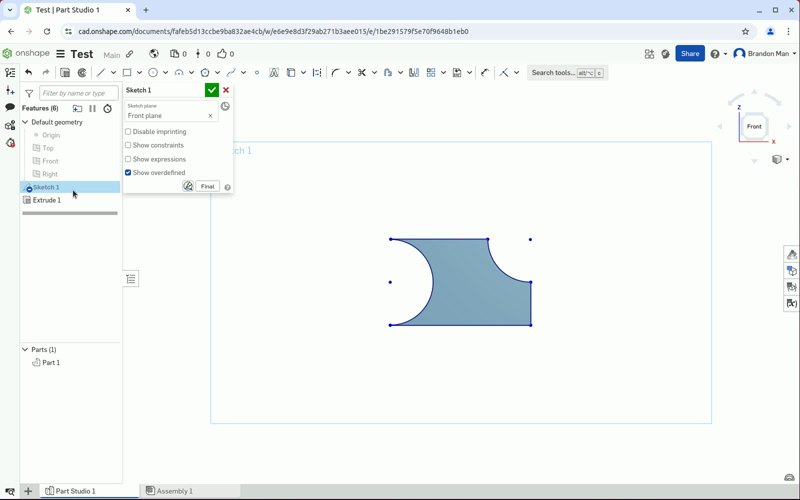
mouse_move(229, 92)
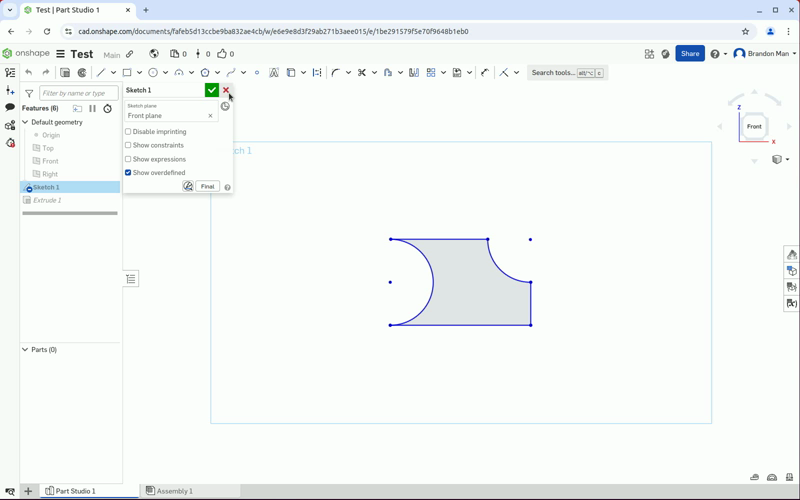
click(229, 92)
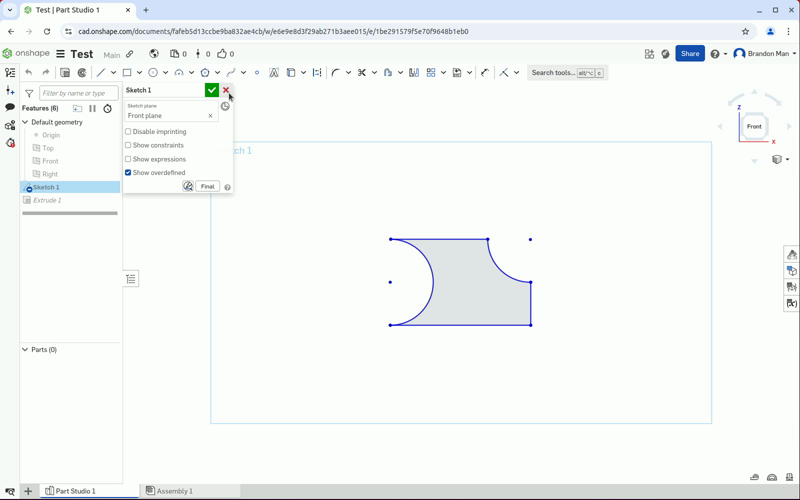
key(shift+s)
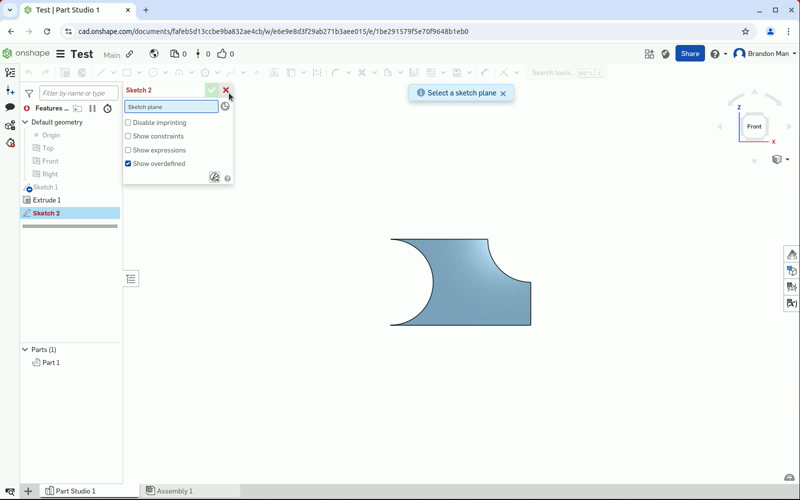
mouse_move(73, 163)
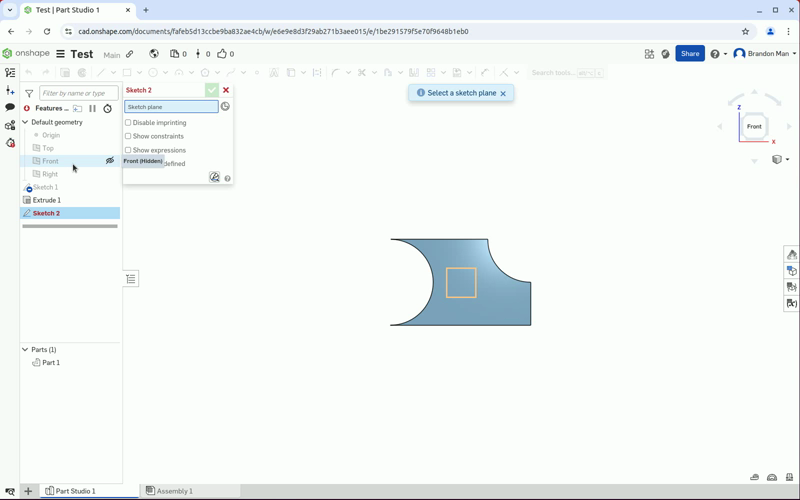
click(73, 163)
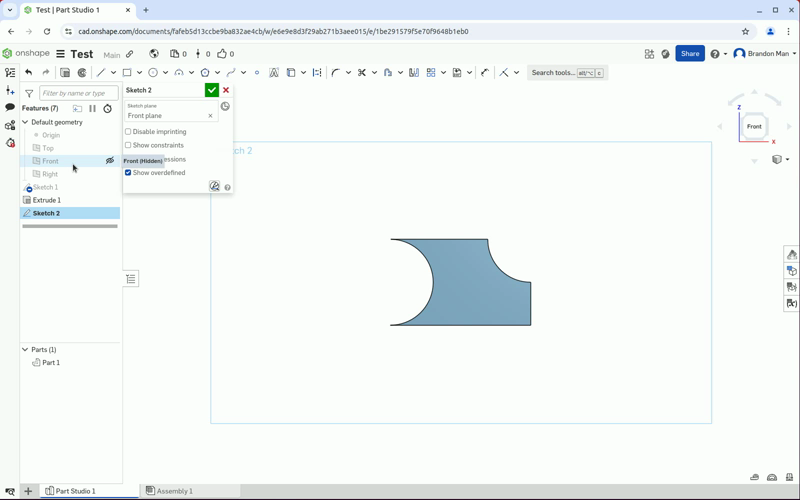
mouse_move(73, 352)
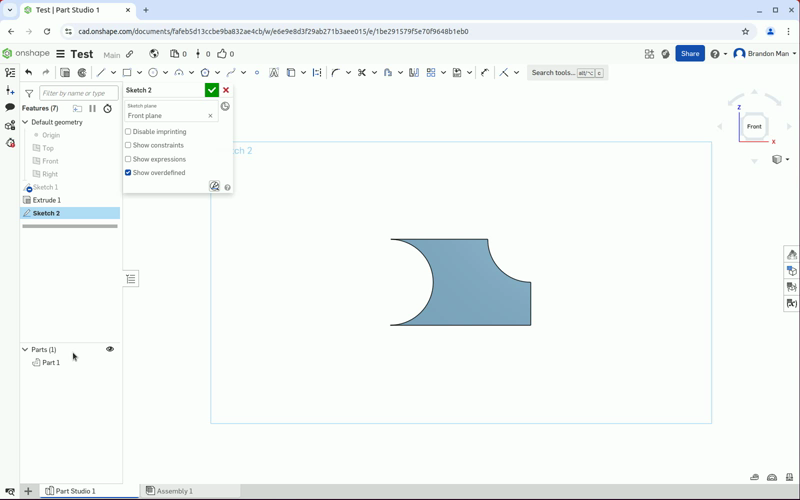
key(y)
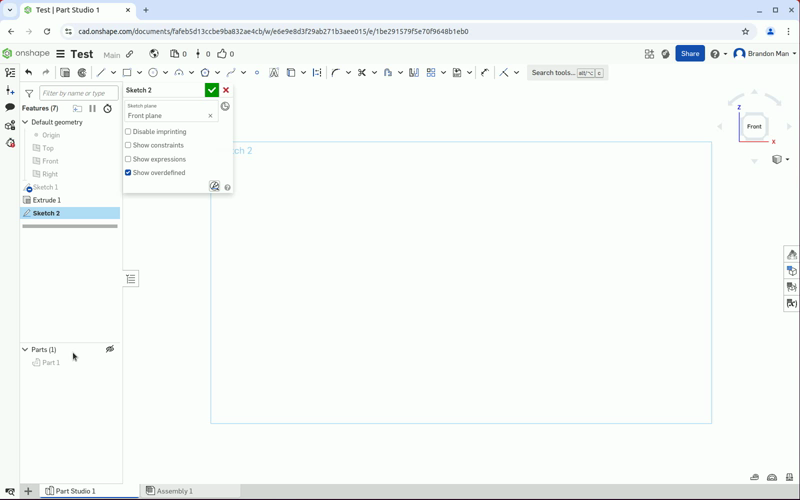
key(l)
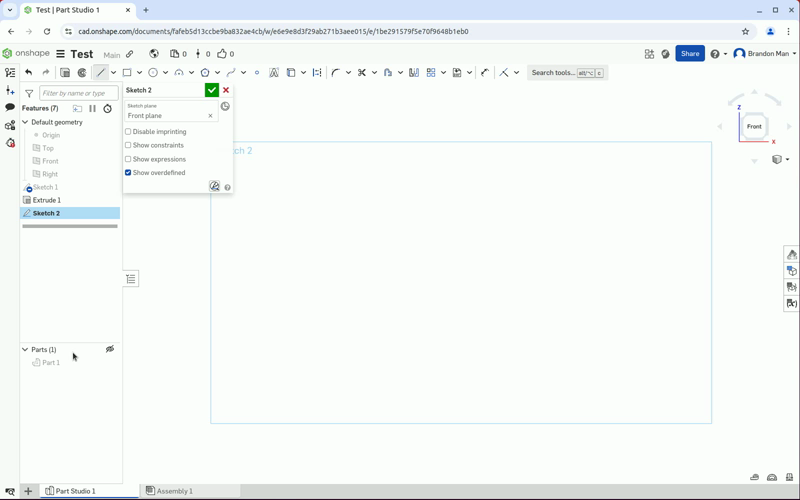
key_down(shift)
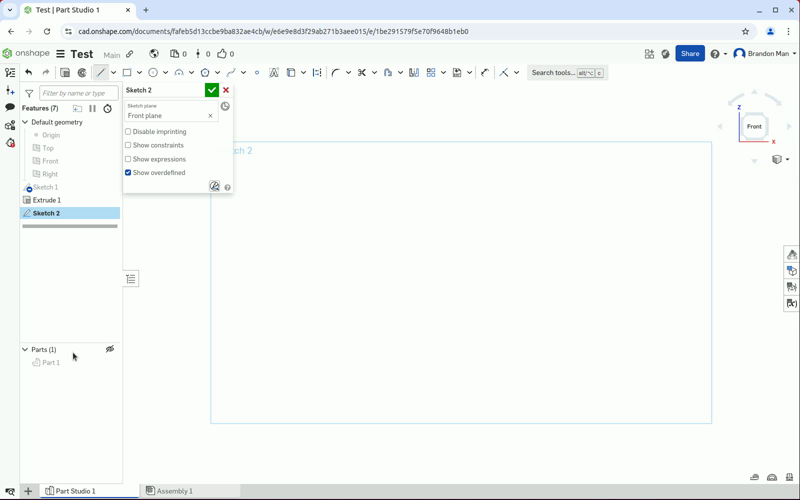
mouse_move(390, 325)
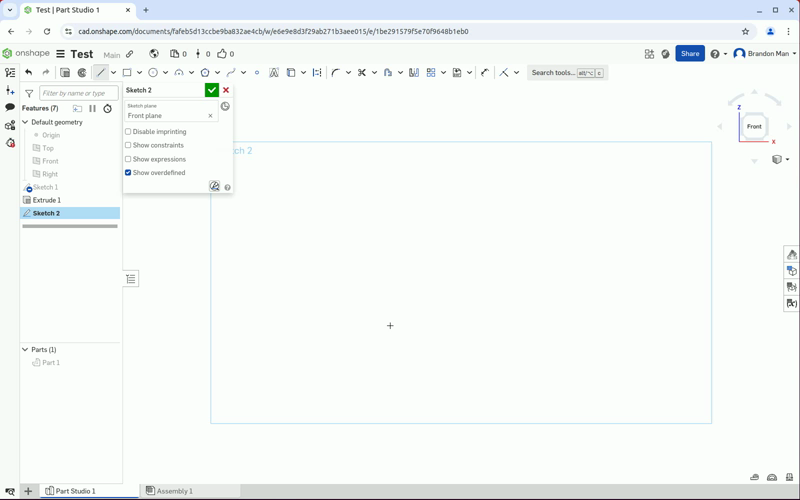
click(390, 325)
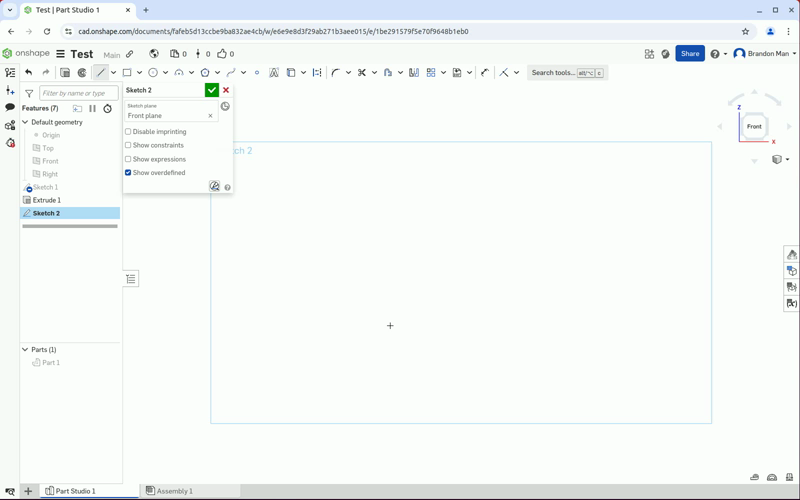
key_up(shift)
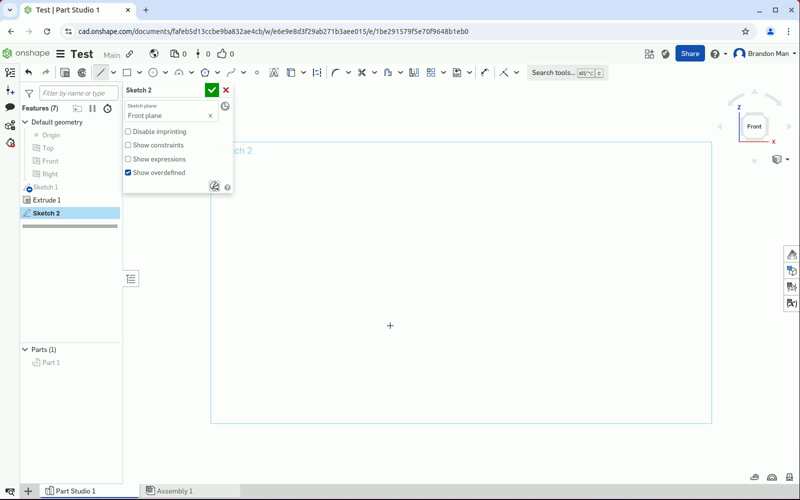
key_down(shift)
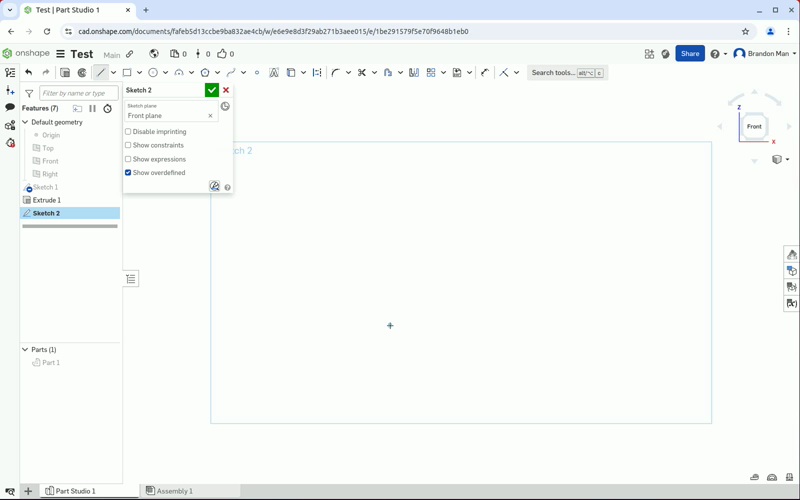
mouse_move(530, 325)
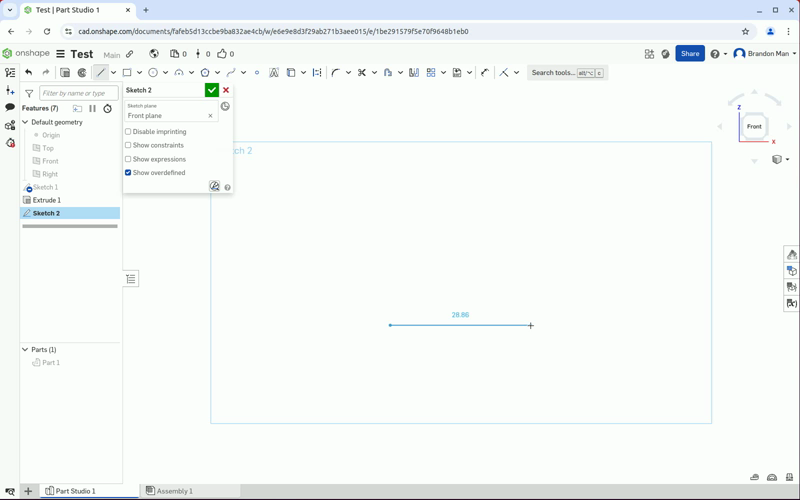
click(530, 325)
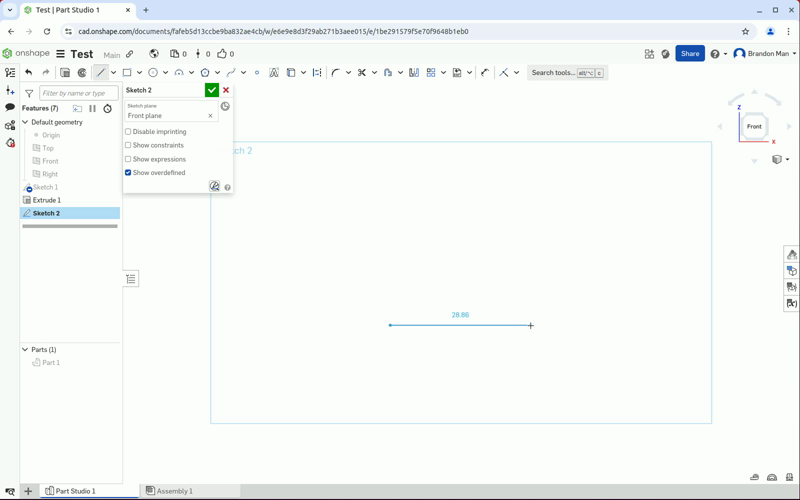
key_up(shift)
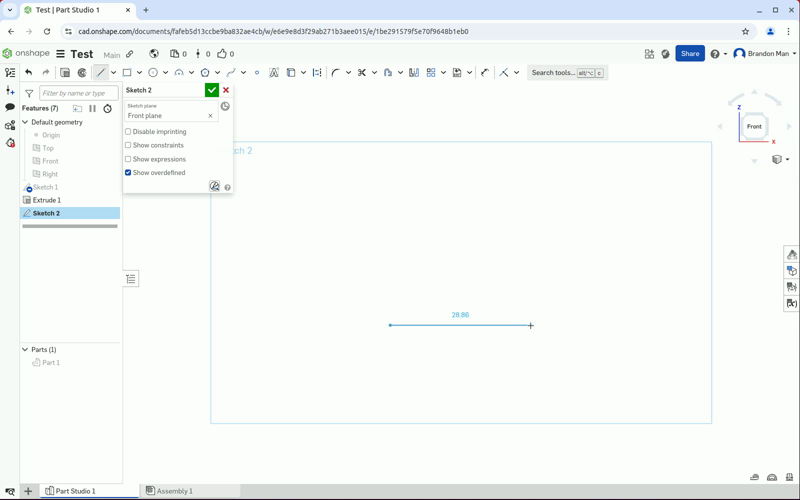
key_down(shift)
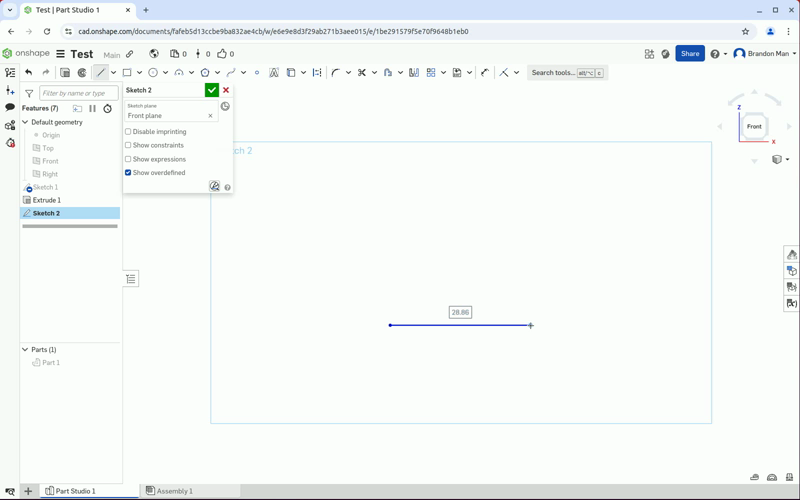
mouse_move(560, 325)
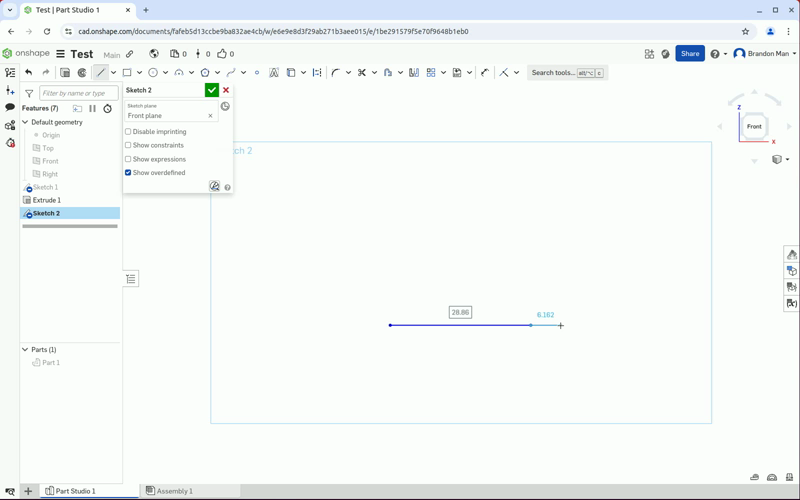
mouse_move(530, 282)
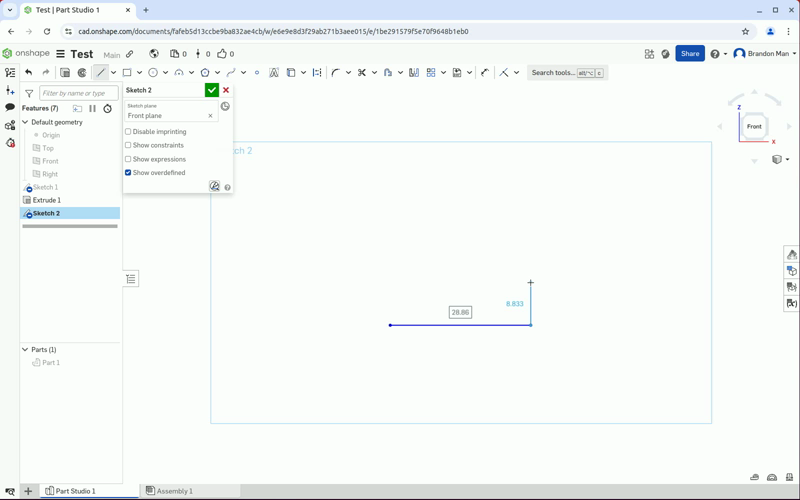
click(530, 282)
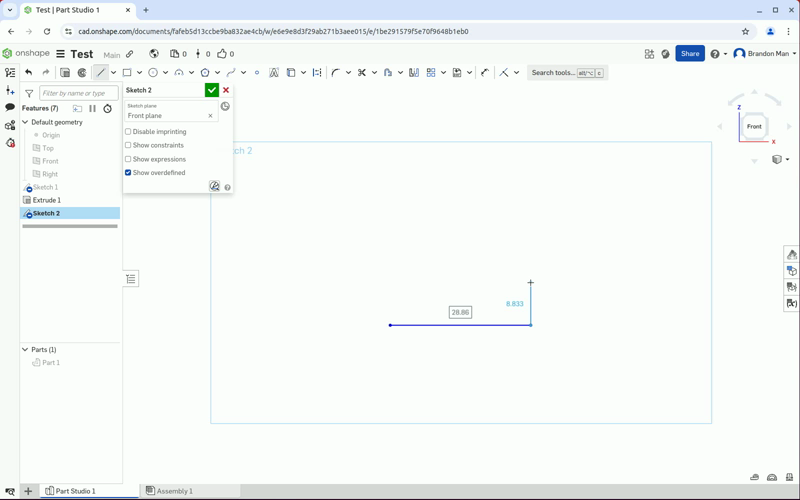
key_up(shift)
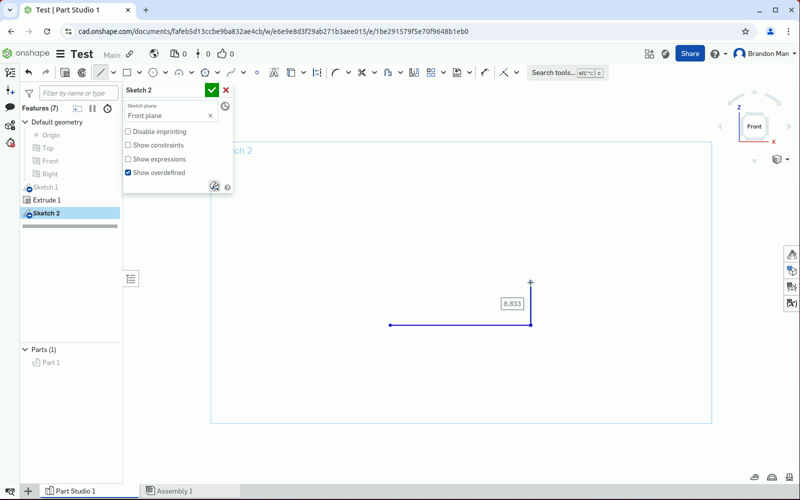
key(esc)
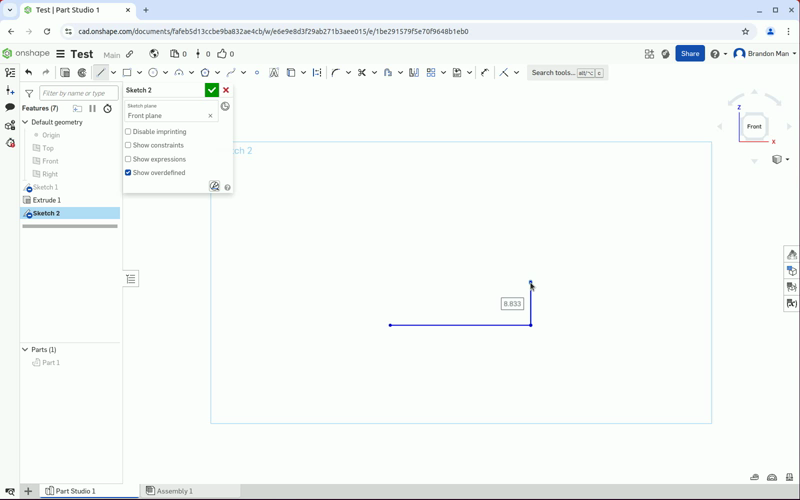
key(a)
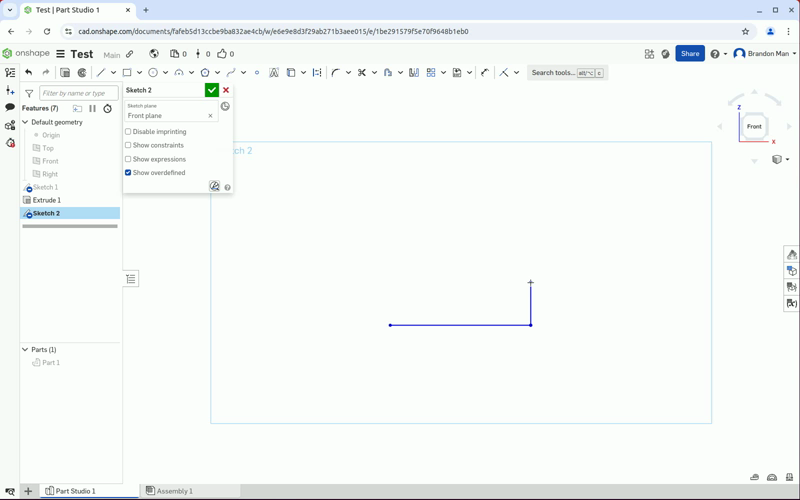
mouse_move(530, 282)
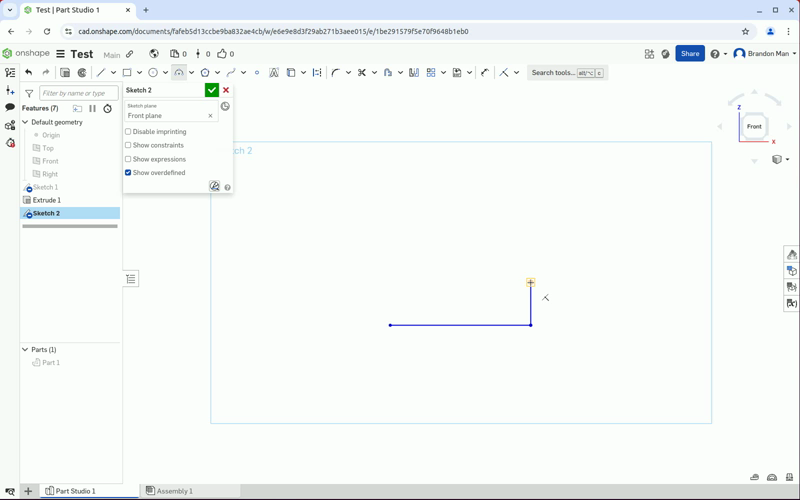
click(530, 282)
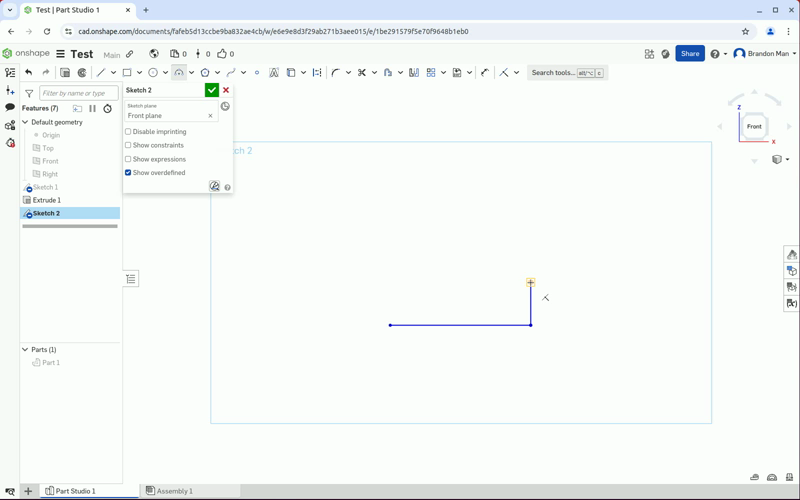
key_down(shift)
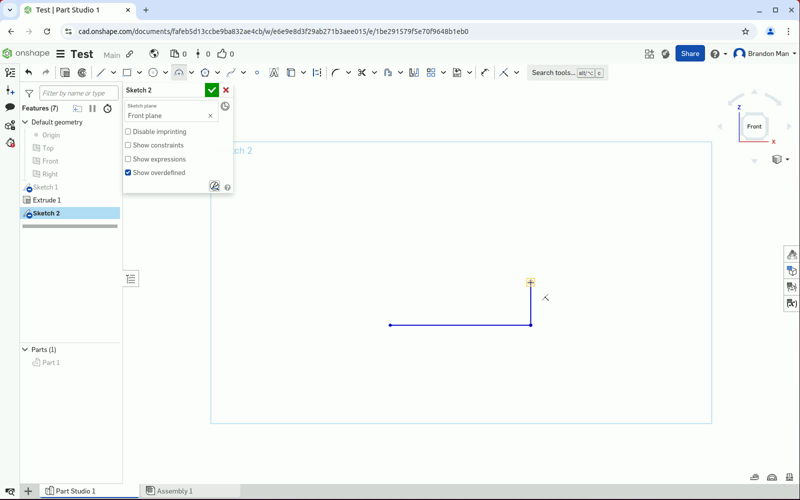
mouse_move(487, 239)
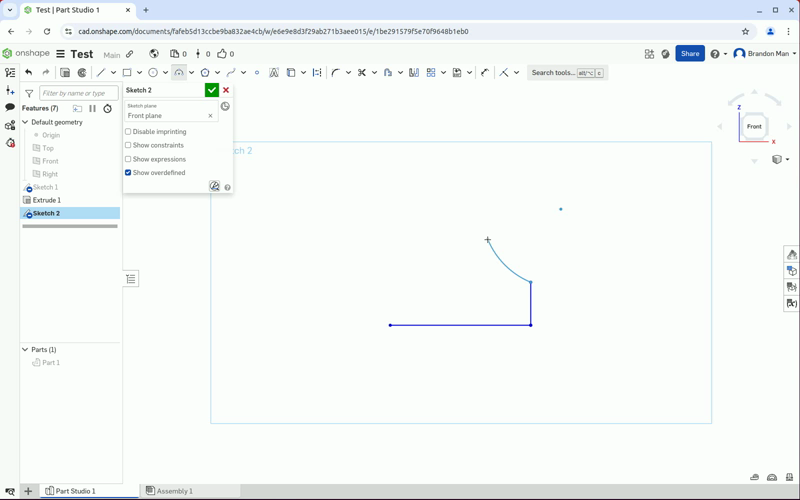
click(487, 239)
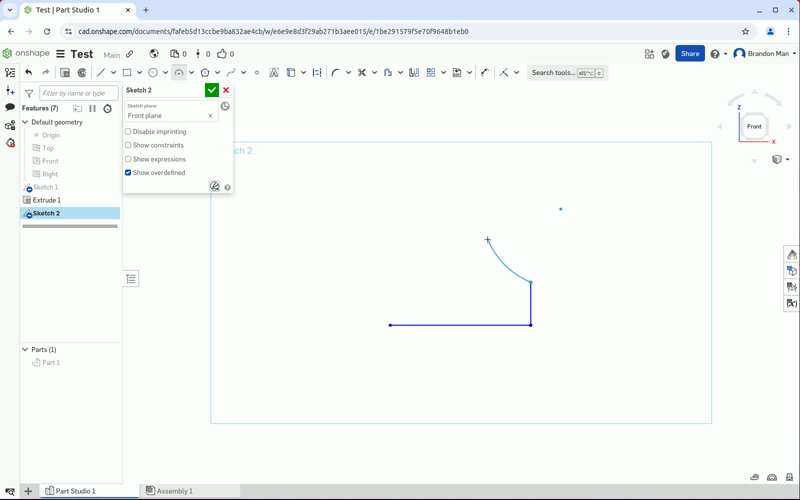
mouse_move(500, 269)
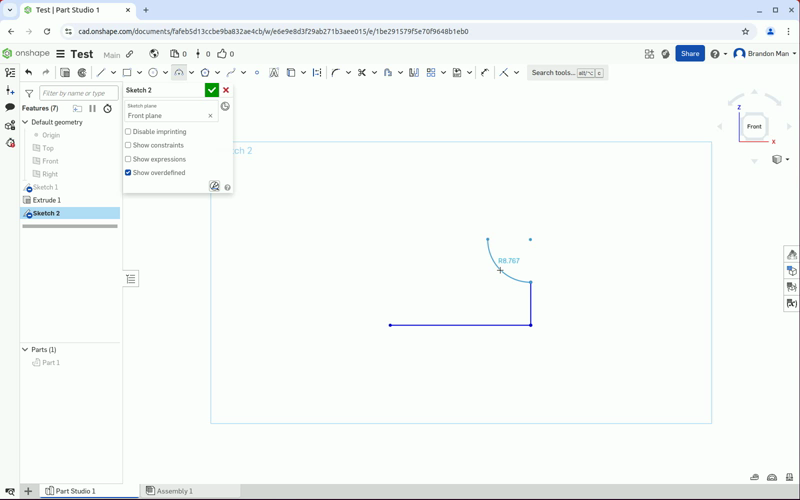
click(500, 269)
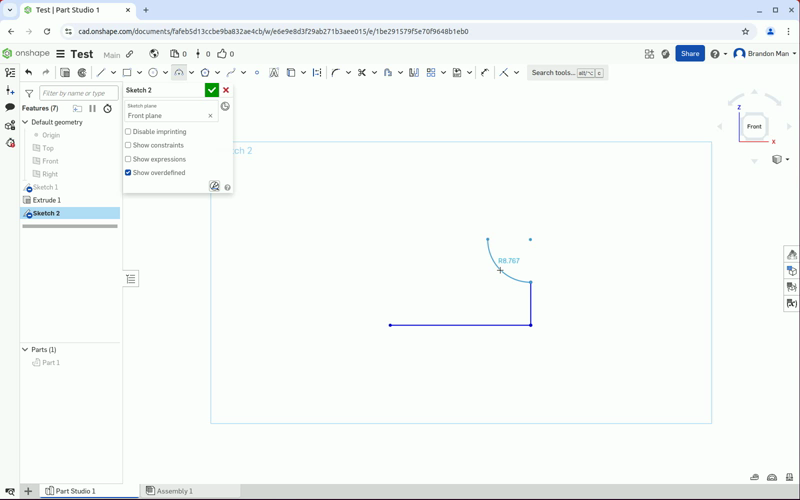
key_up(shift)
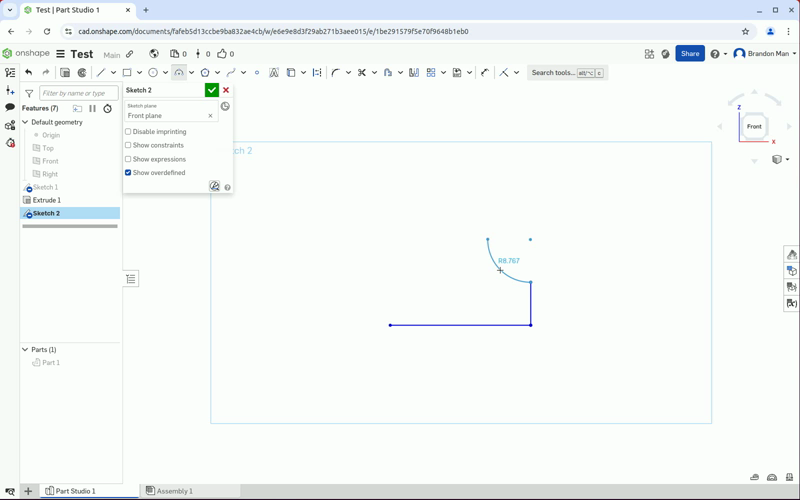
key(esc)
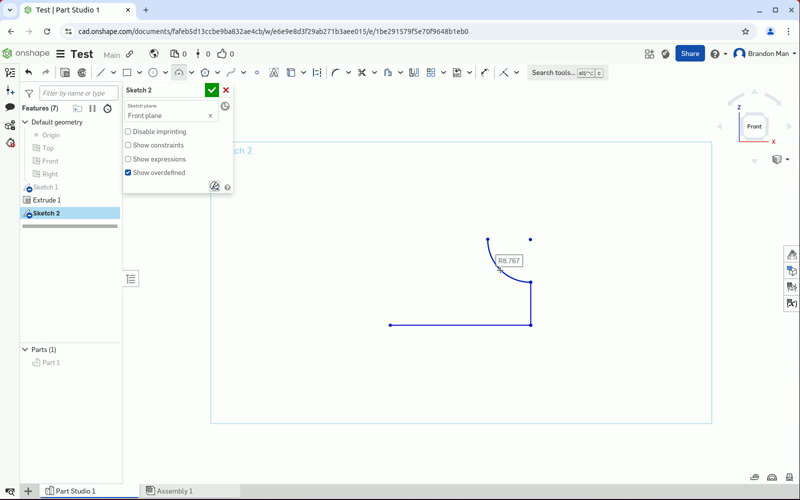
key(l)
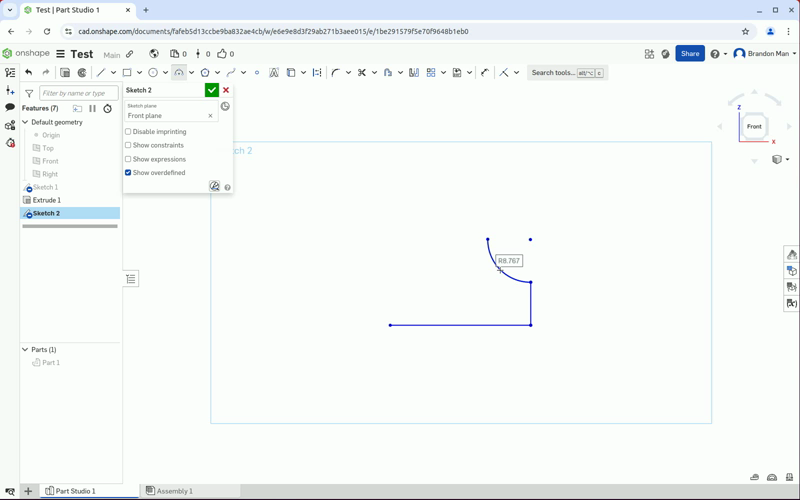
mouse_move(487, 239)
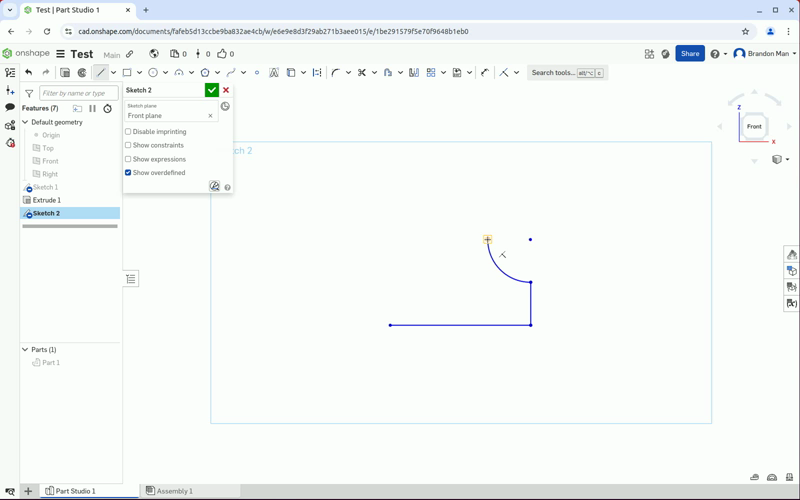
click(487, 239)
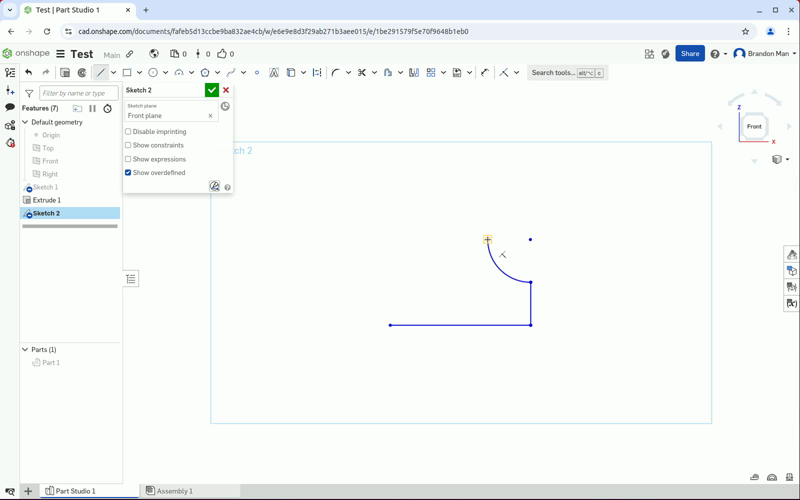
key_down(shift)
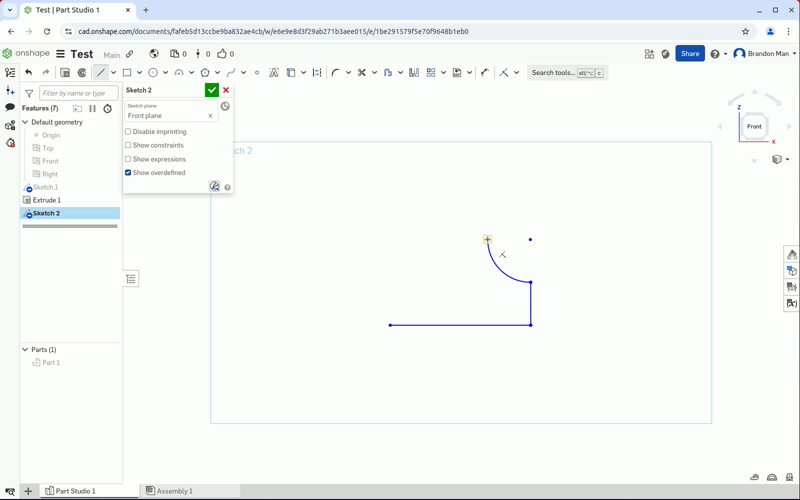
mouse_move(390, 239)
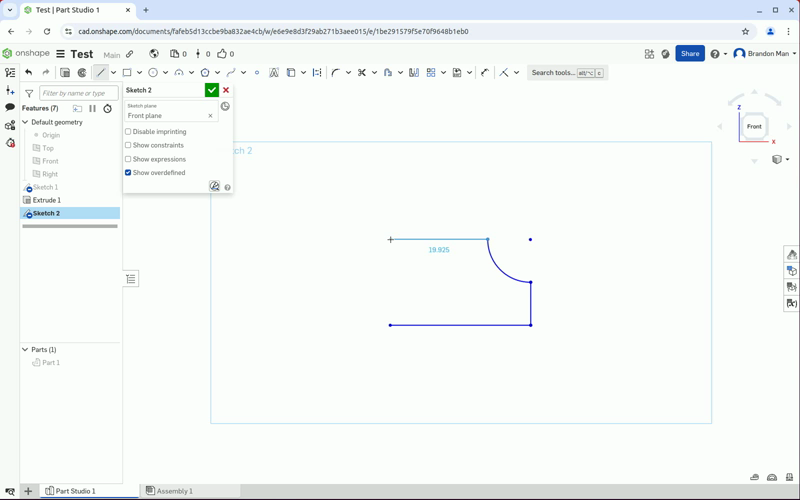
click(390, 239)
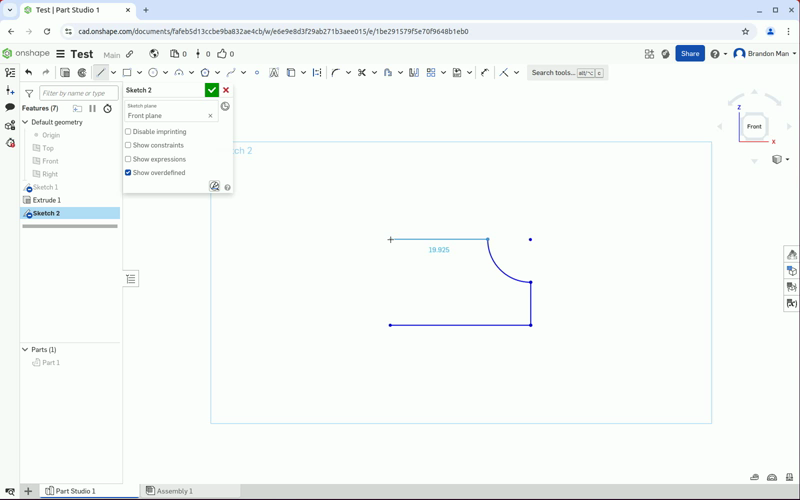
key_up(shift)
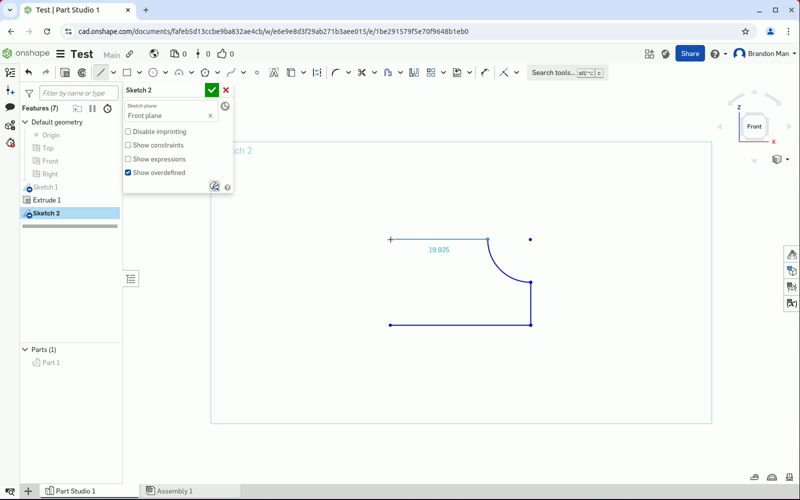
key(esc)
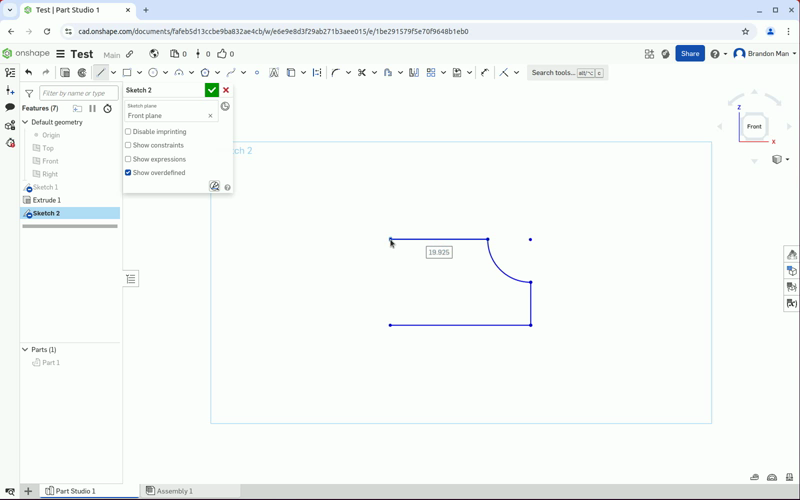
key(a)
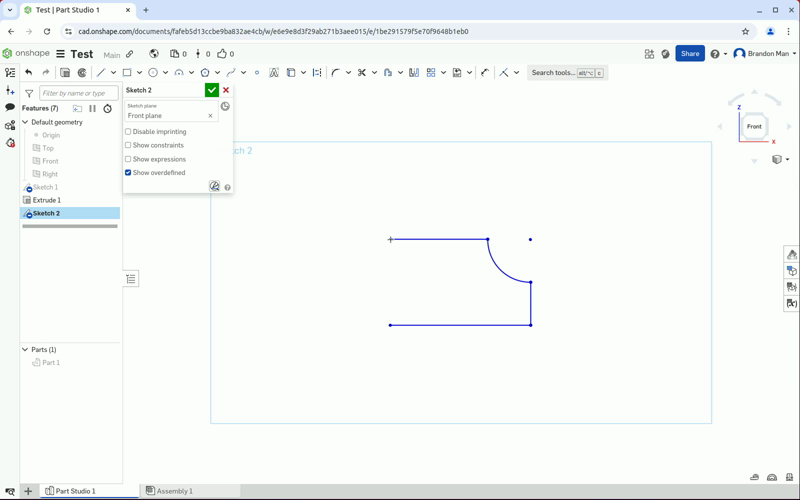
mouse_move(390, 239)
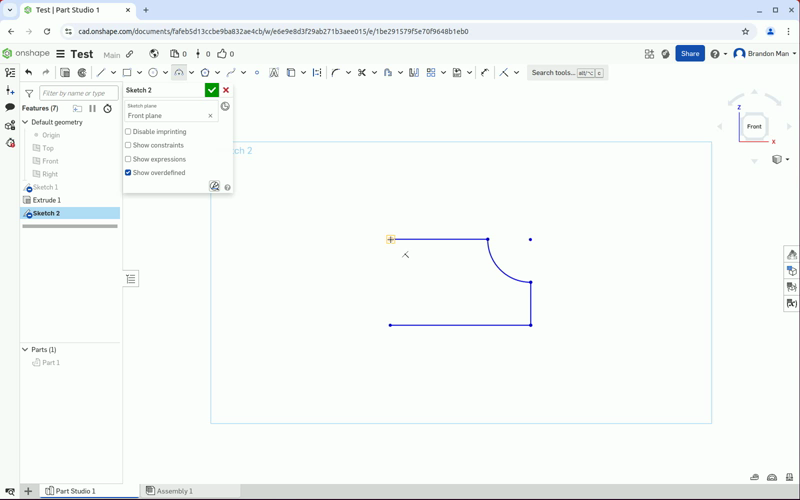
click(390, 239)
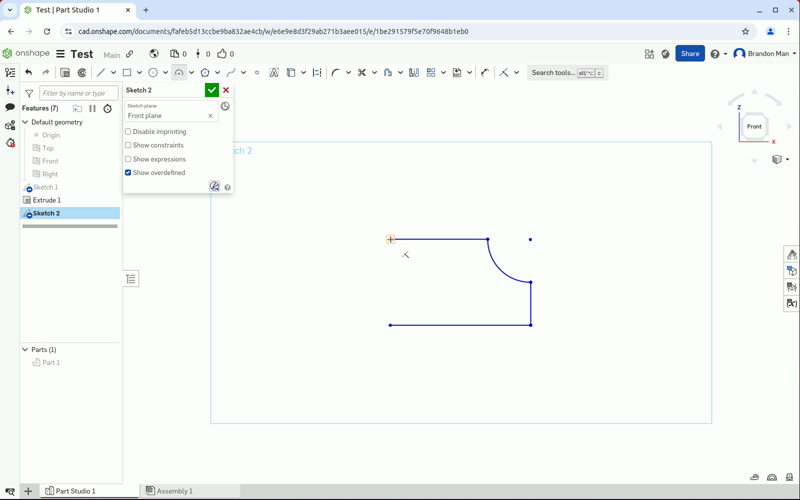
mouse_move(390, 325)
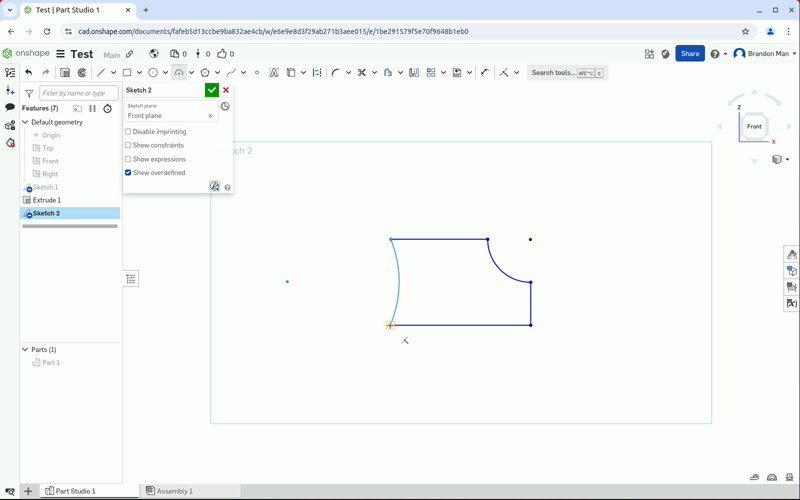
click(390, 325)
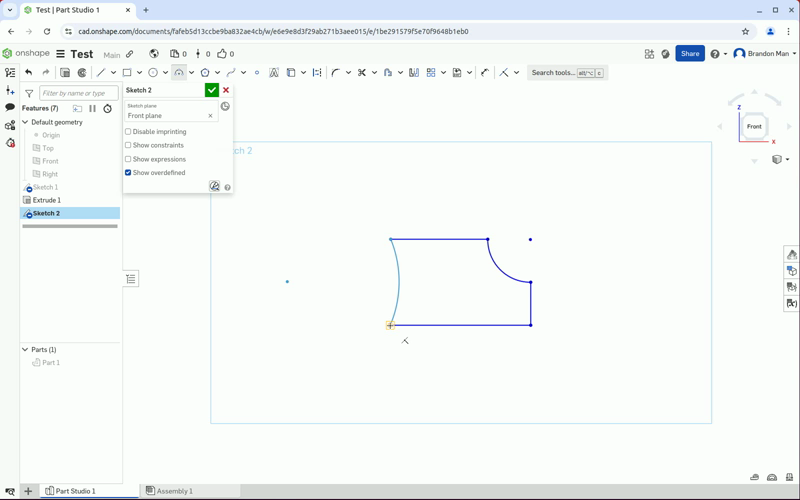
key_down(shift)
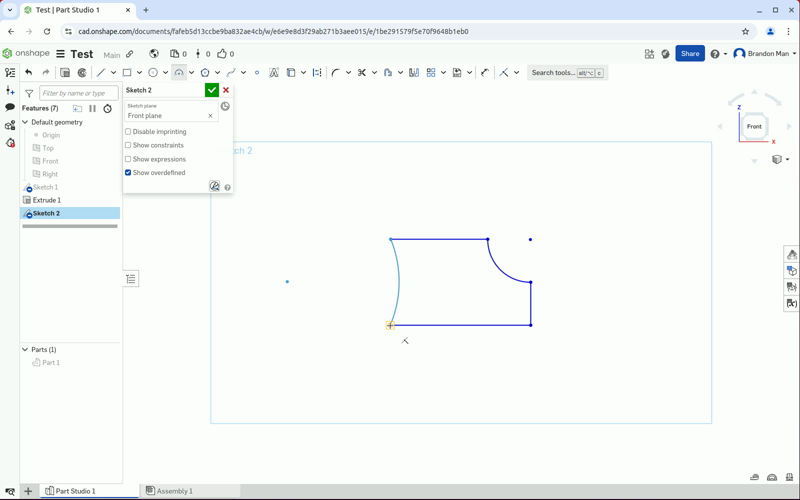
mouse_move(433, 282)
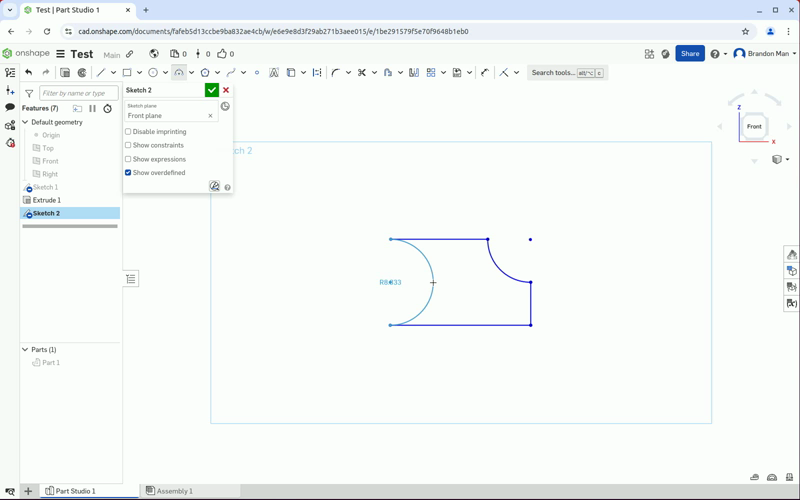
click(433, 282)
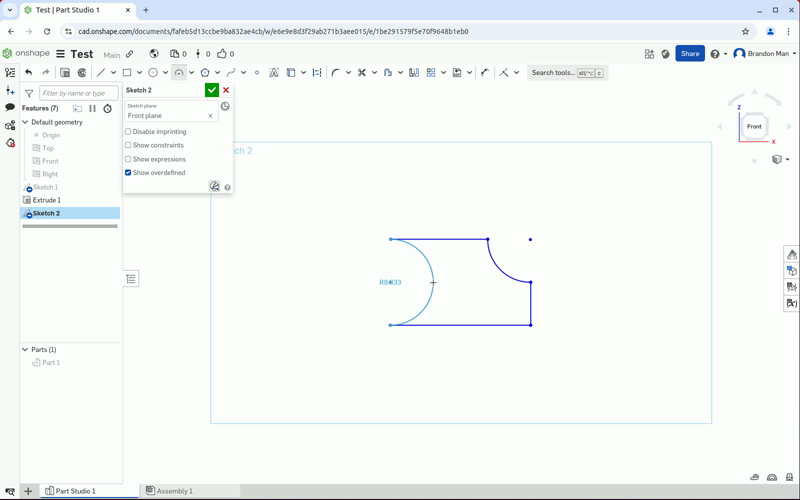
key_up(shift)
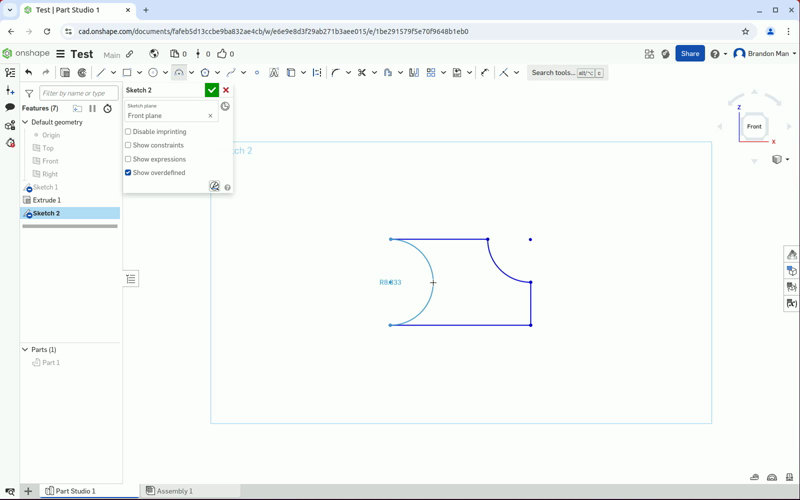
key(esc)
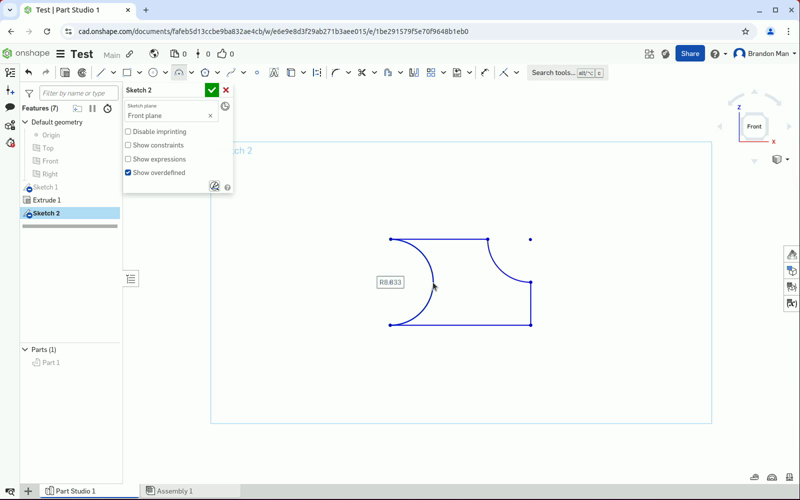
mouse_move(501, 280)
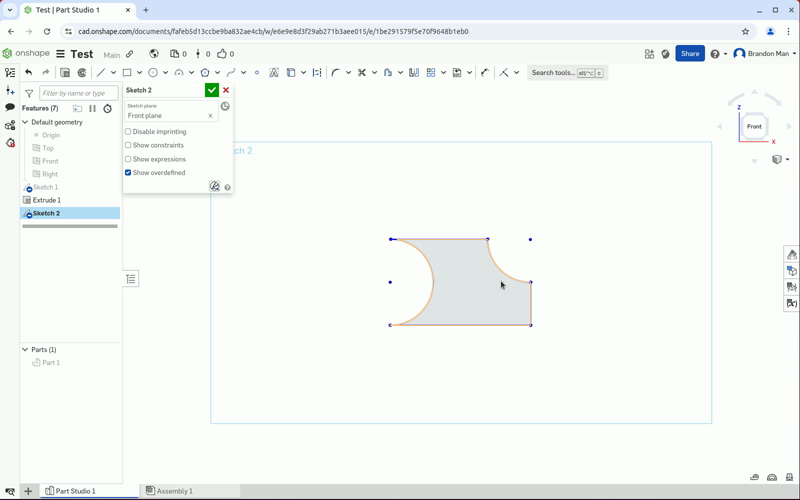
click(501, 280)
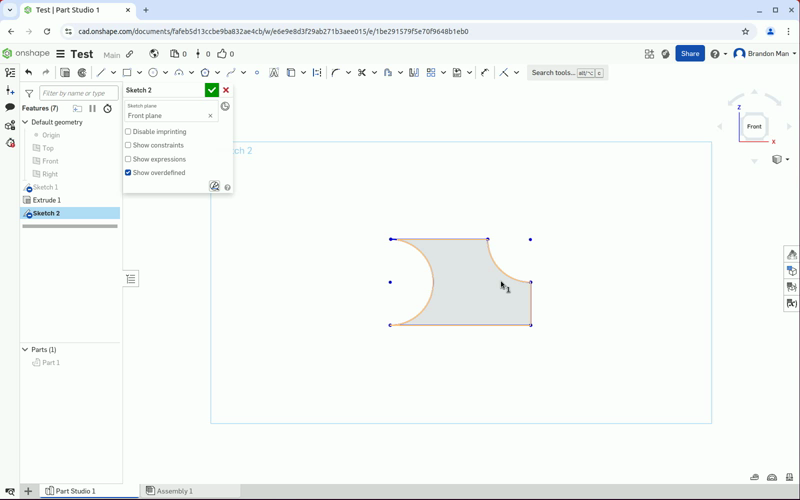
mouse_move(73, 352)
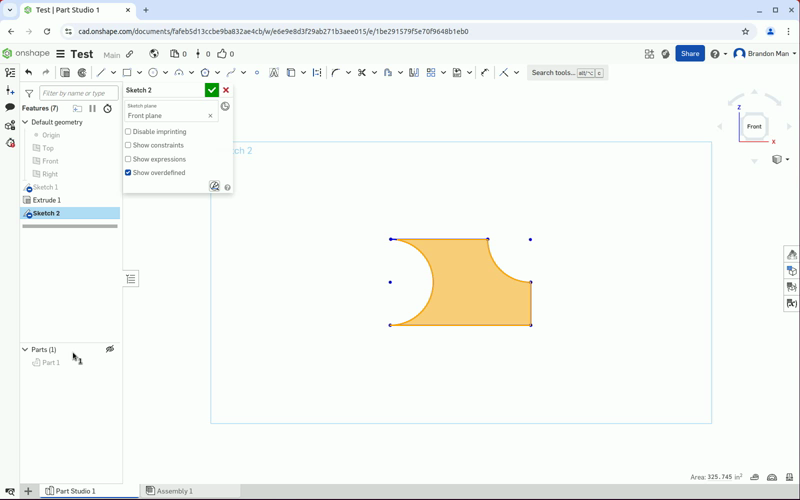
key(shift+y)
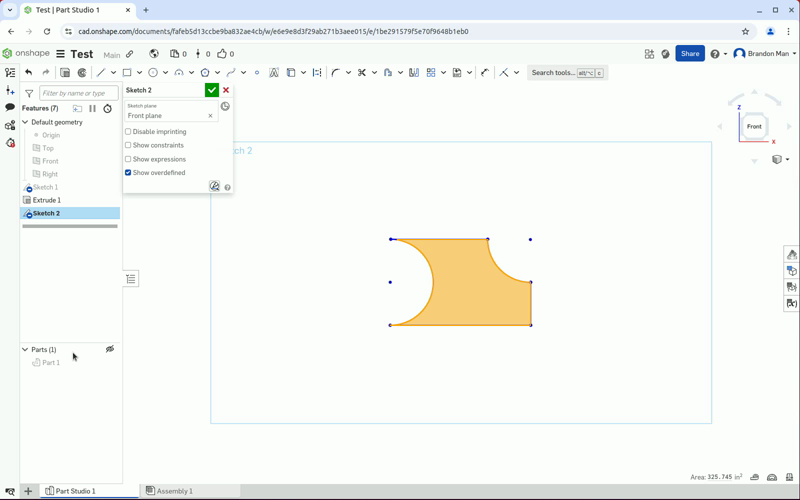
key(shift+e)
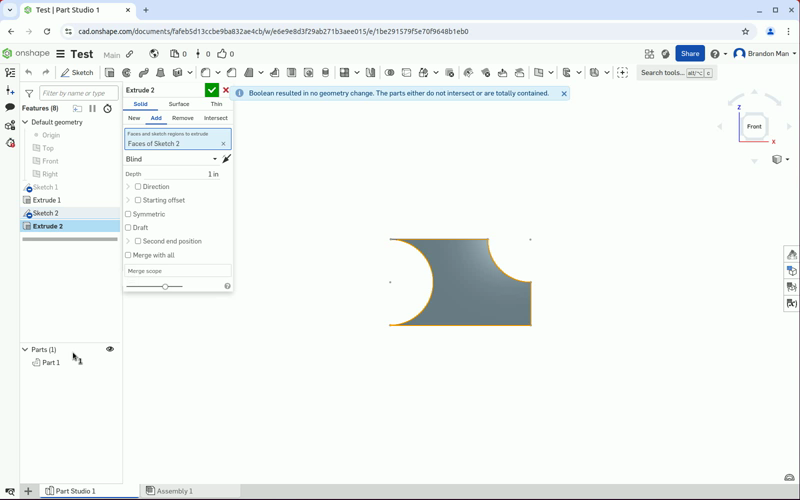
mouse_move(143, 106)
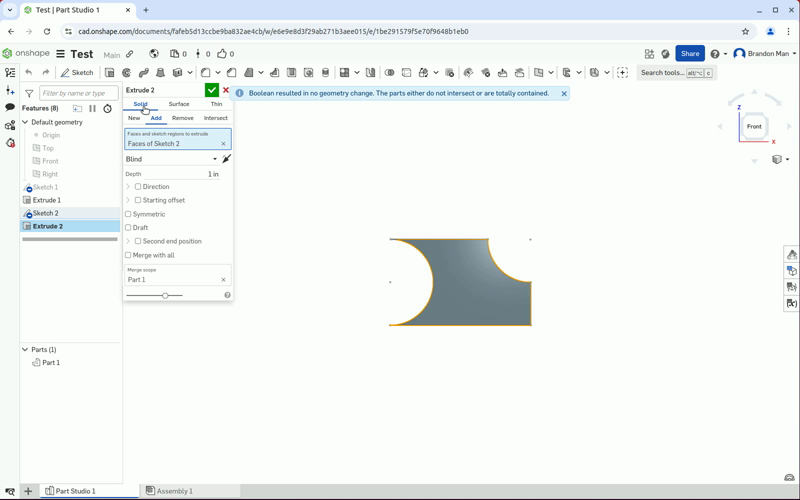
click(143, 106)
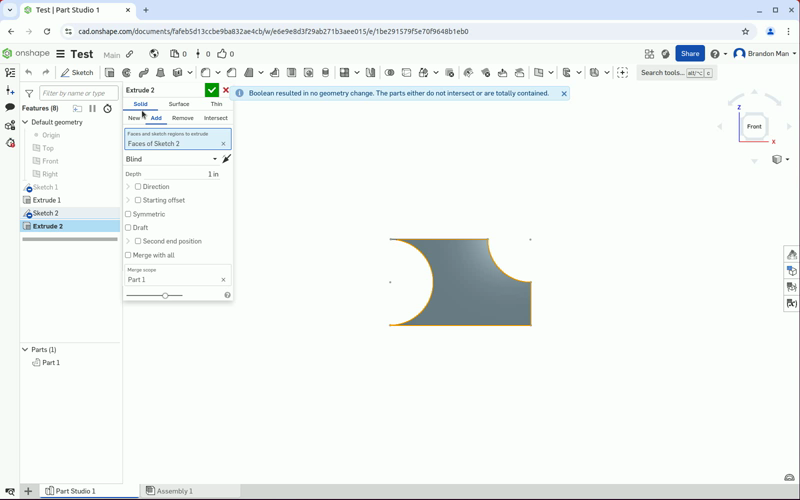
mouse_move(137, 120)
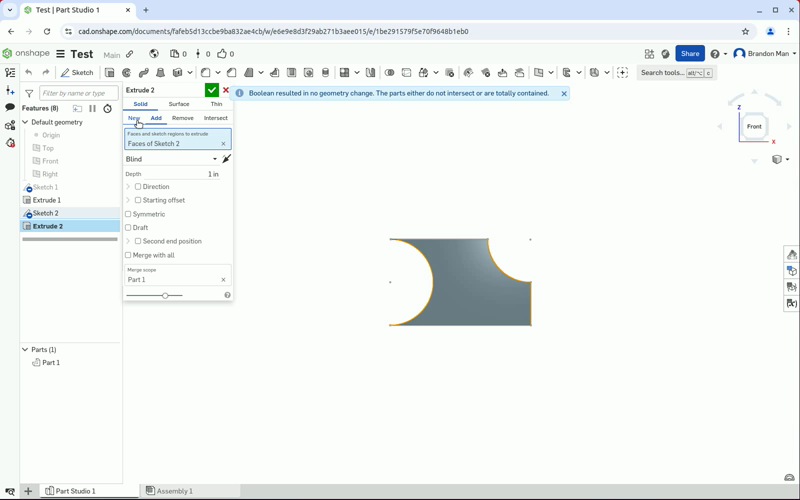
click(137, 120)
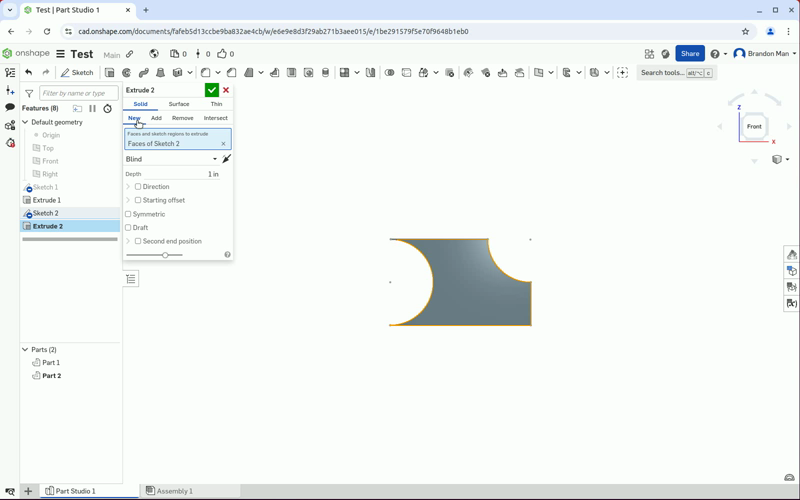
key(tab, 4)
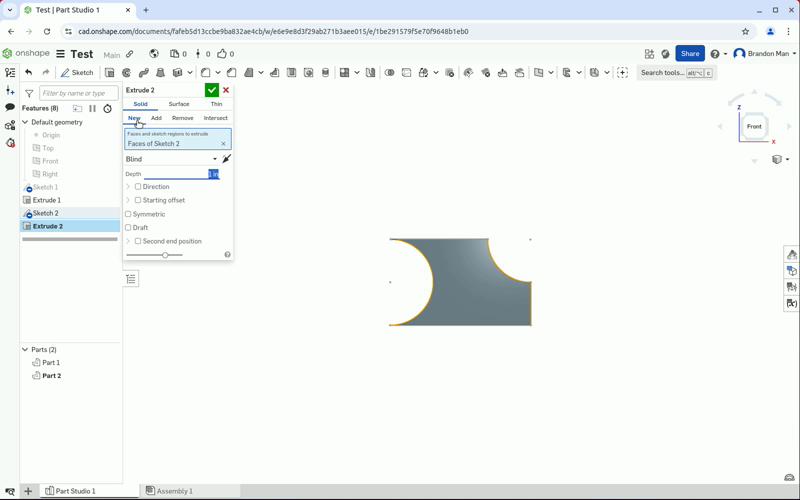
text(5.296)
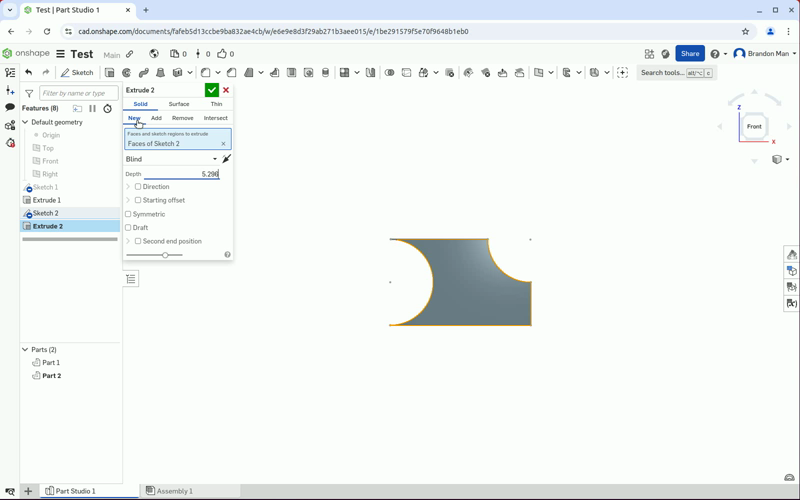
key(enter)
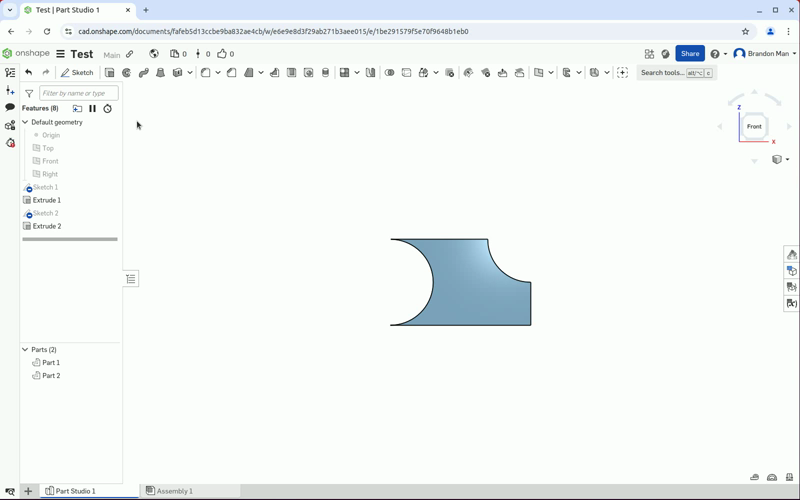
key(shift+h)
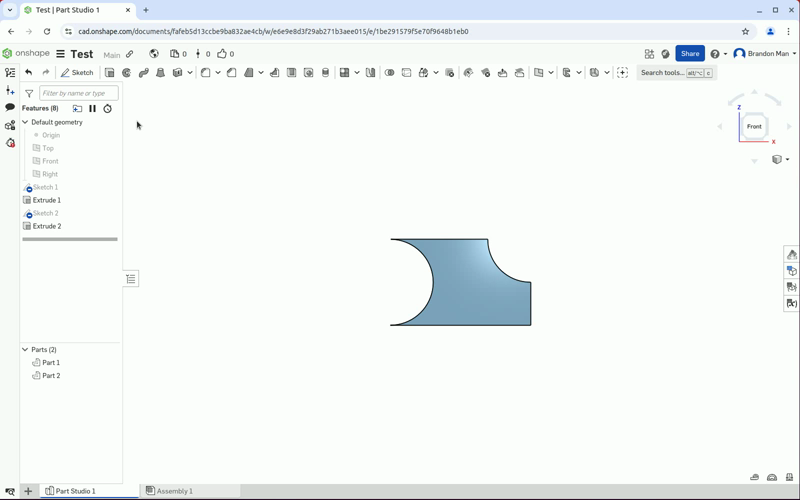
key(shift+h)
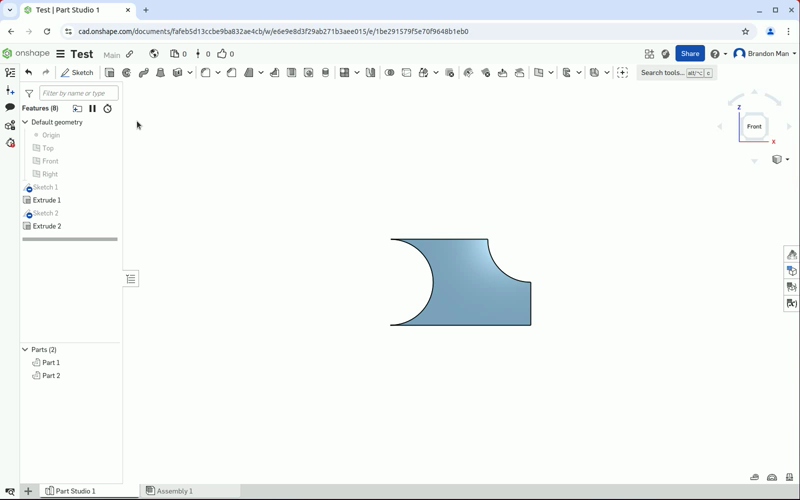
mouse_move(73, 189)
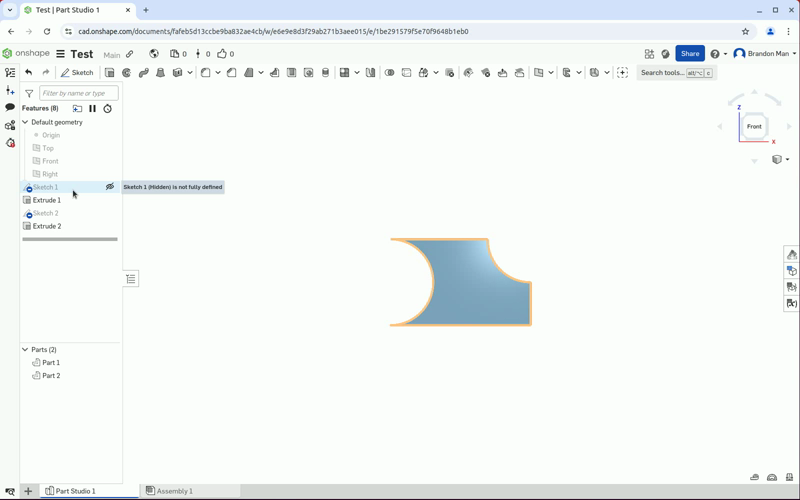
click(73, 189)
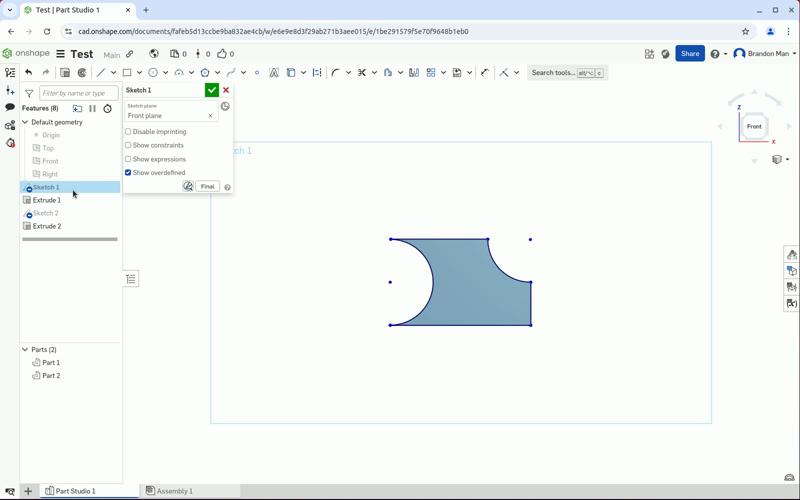
mouse_move(229, 92)
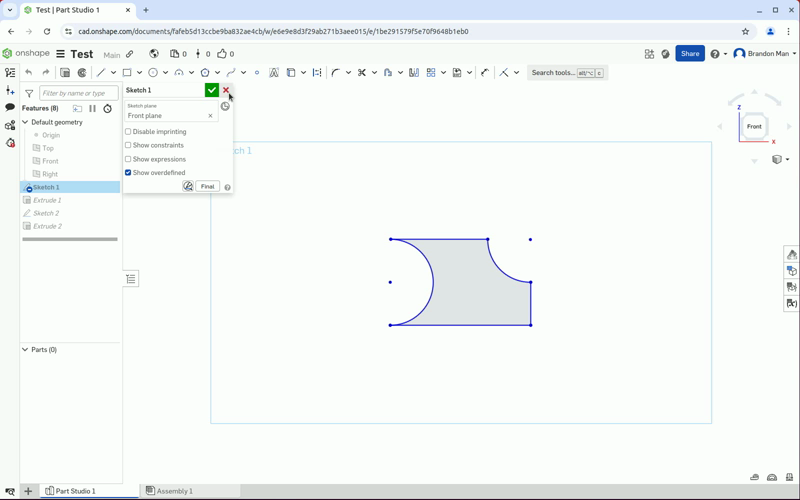
click(229, 92)
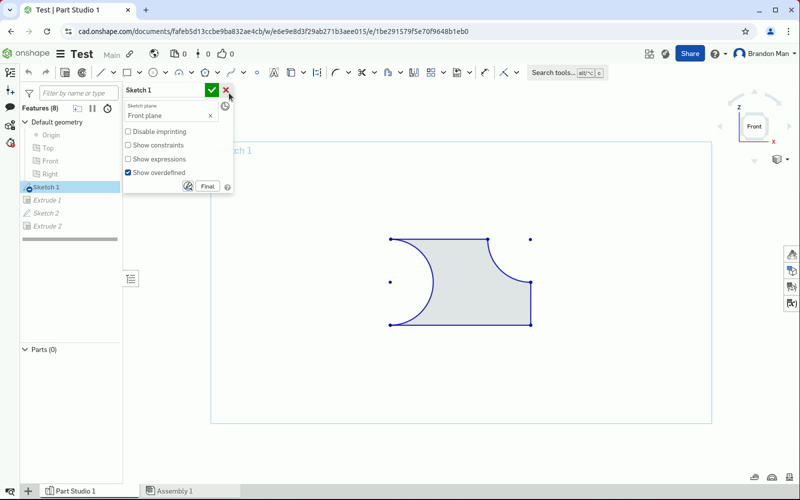
key(shift+s)
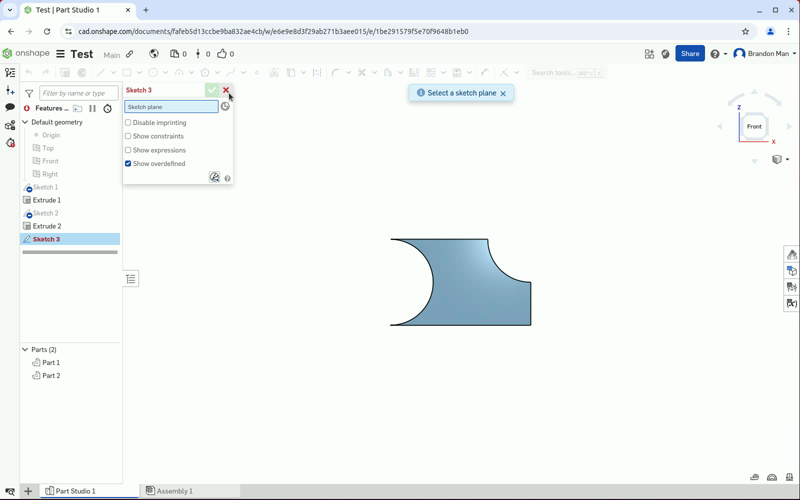
mouse_move(73, 163)
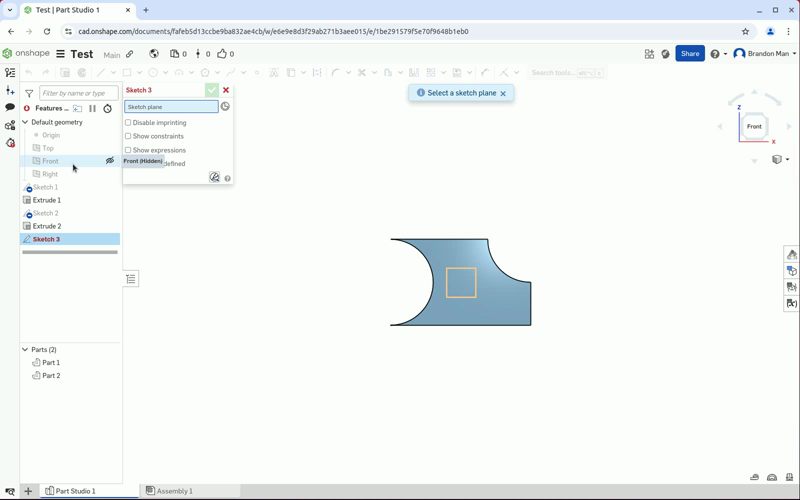
click(73, 163)
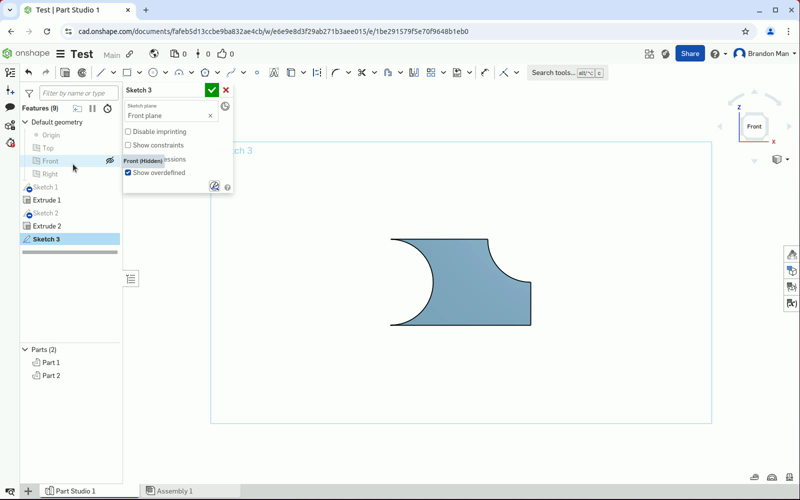
mouse_move(73, 352)
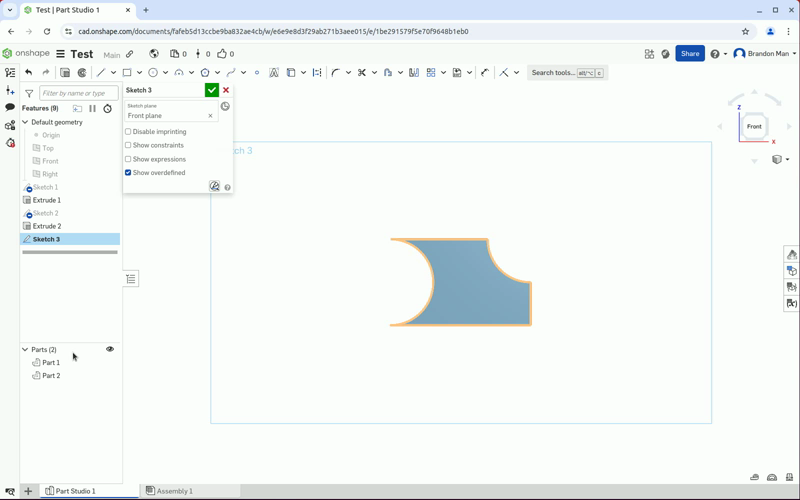
key(y)
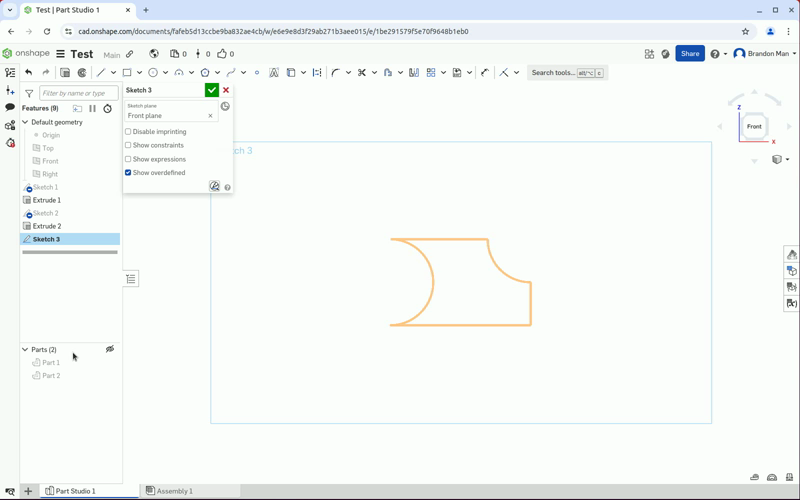
key(l)
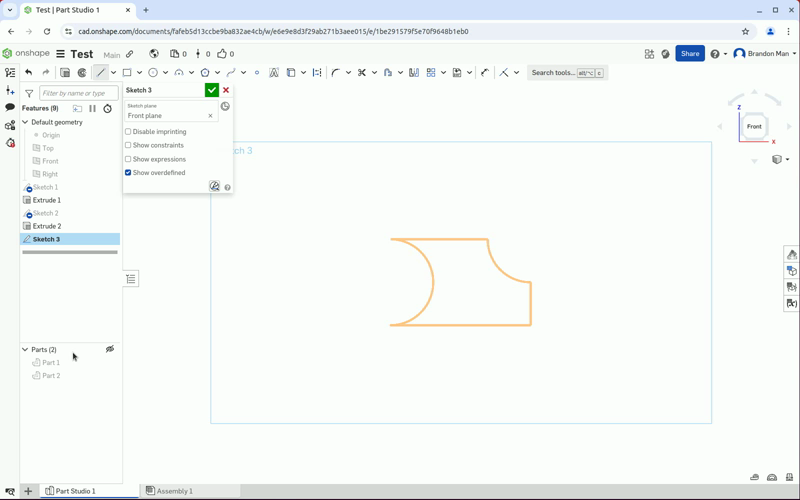
key_down(shift)
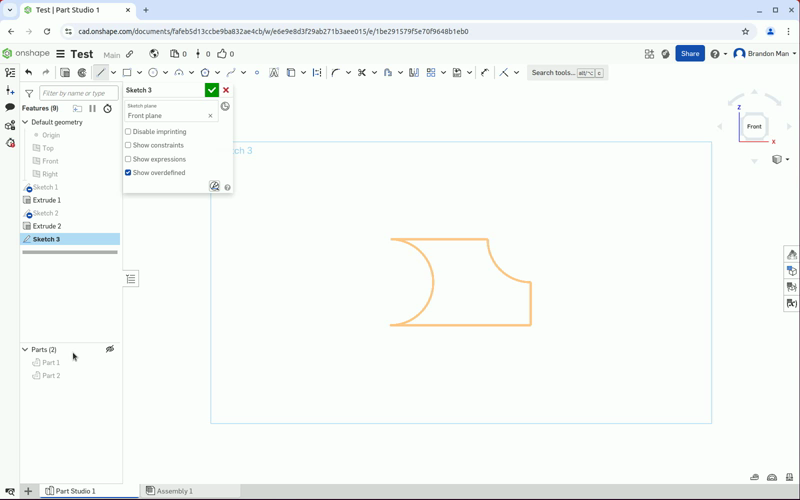
mouse_move(390, 325)
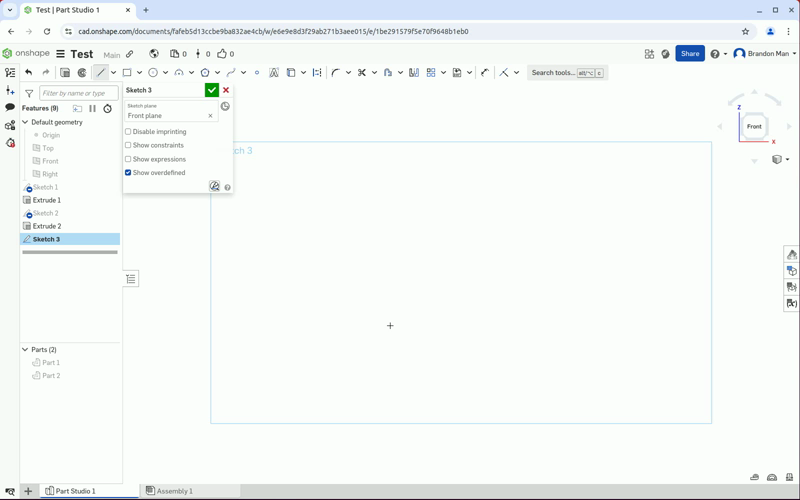
click(390, 325)
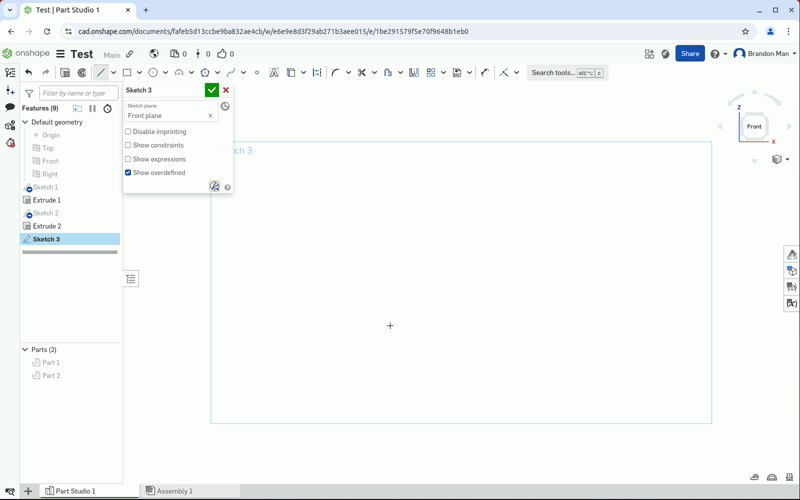
key_up(shift)
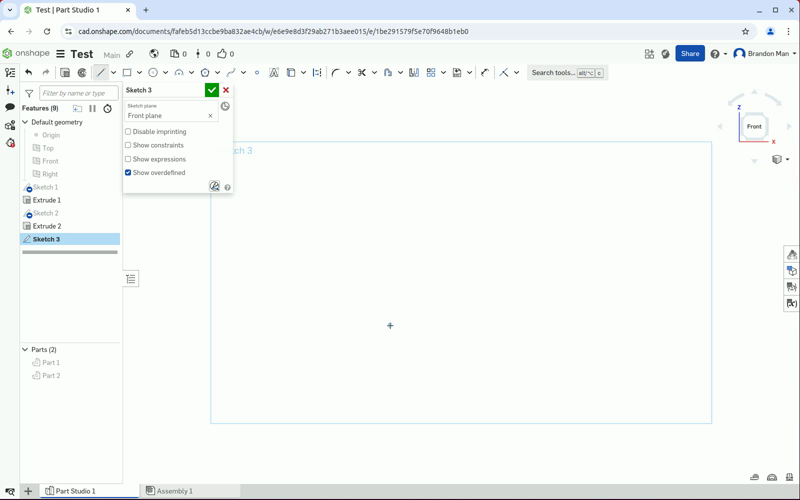
key_down(shift)
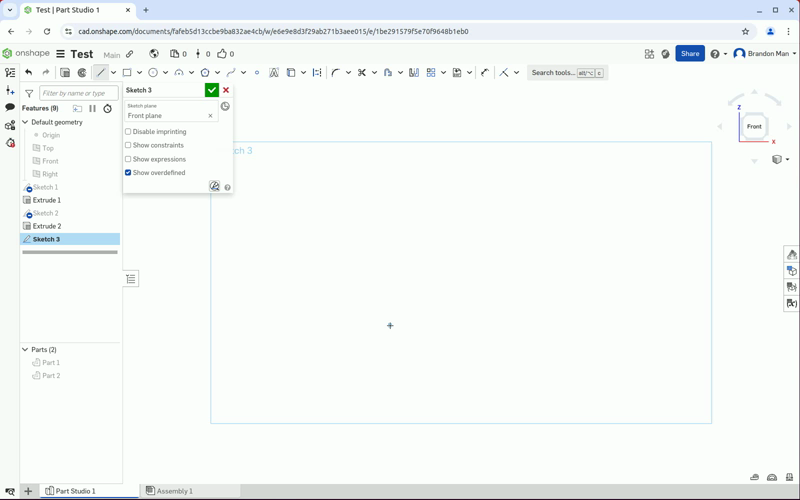
mouse_move(420, 325)
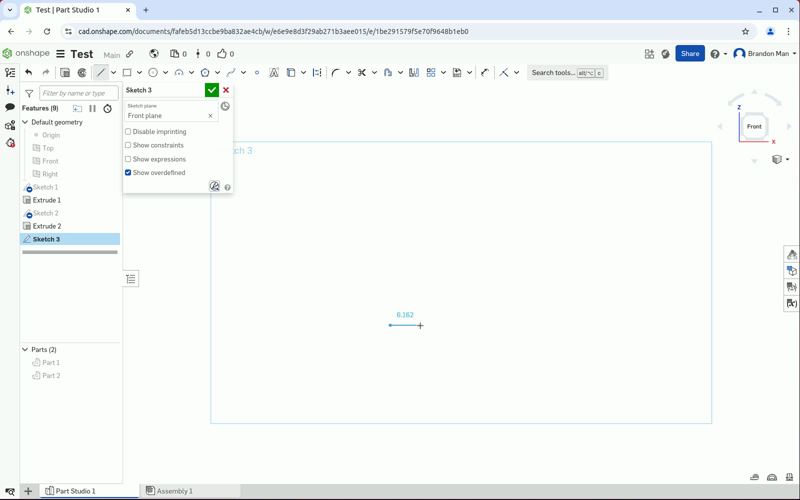
mouse_move(390, 300)
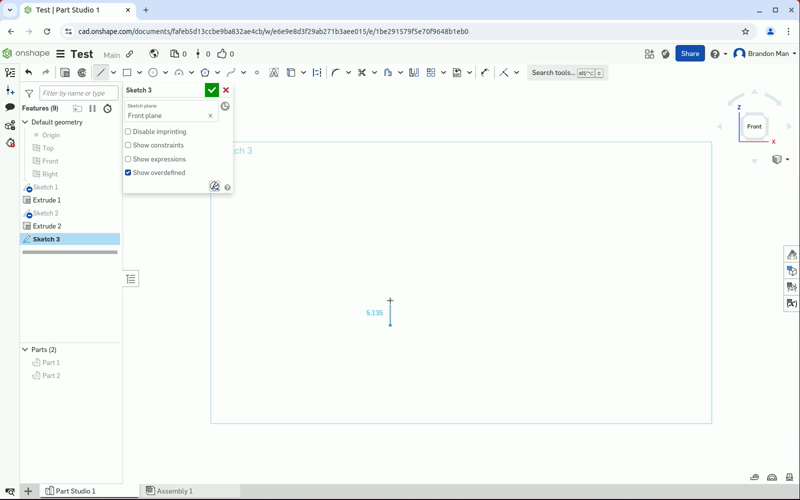
click(390, 300)
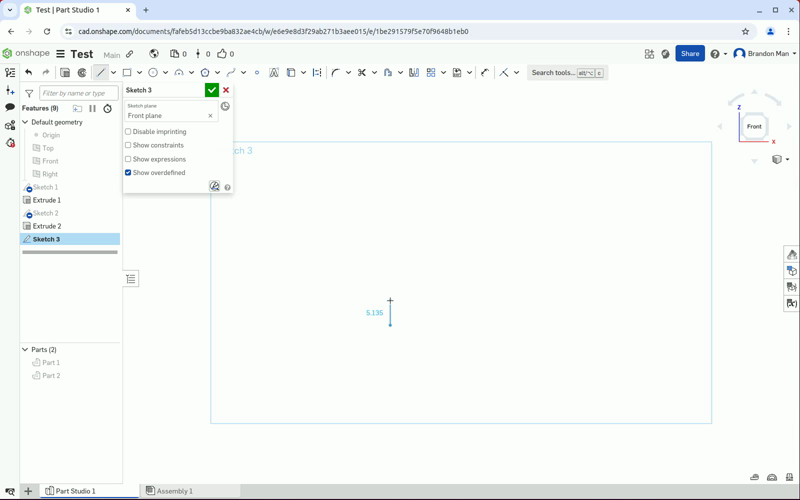
key_up(shift)
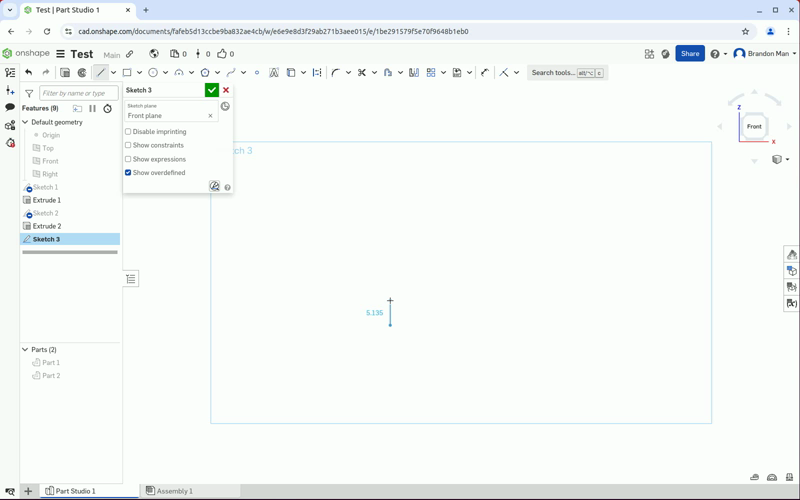
key(esc)
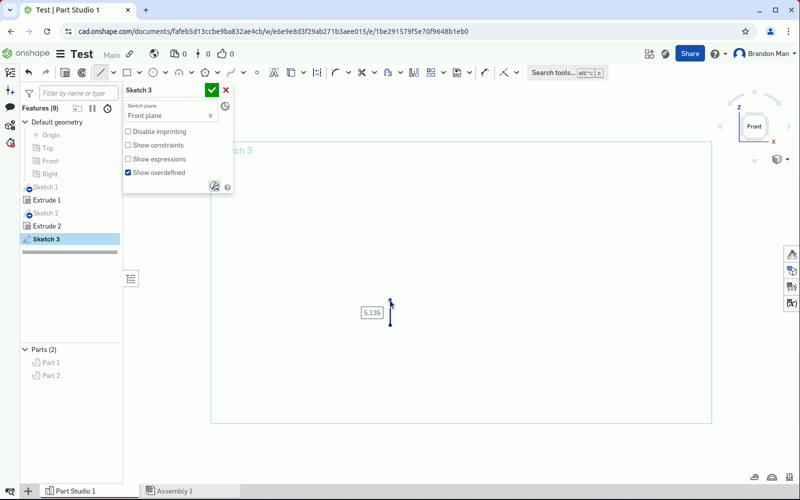
key(a)
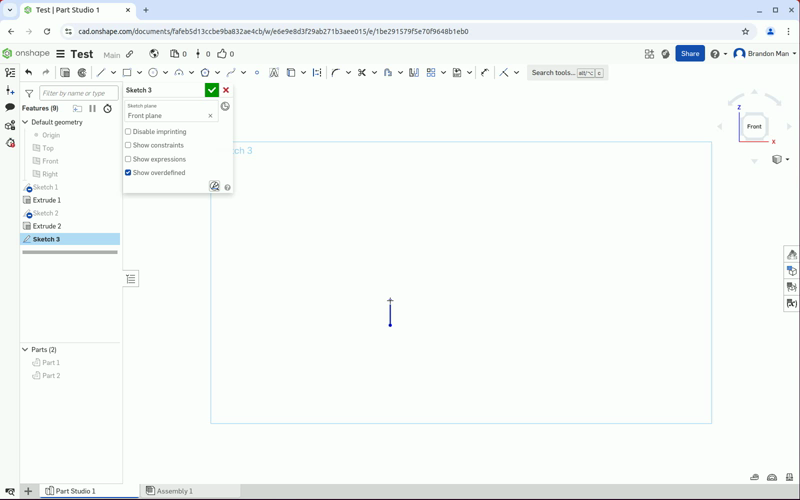
mouse_move(390, 300)
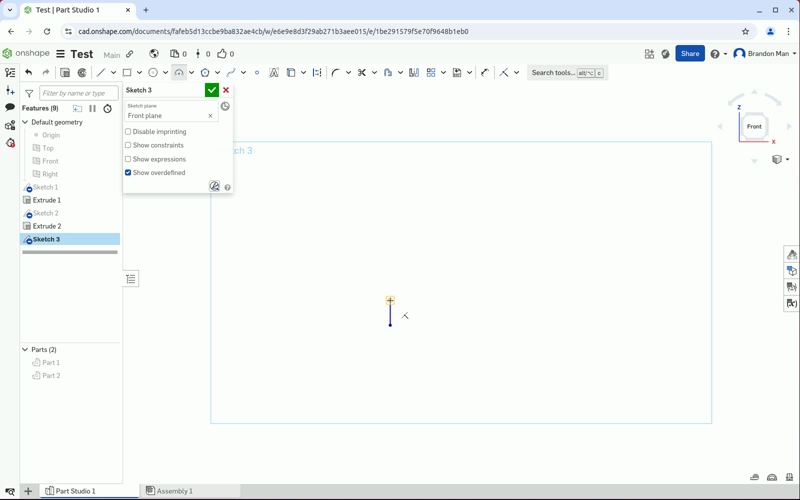
click(390, 300)
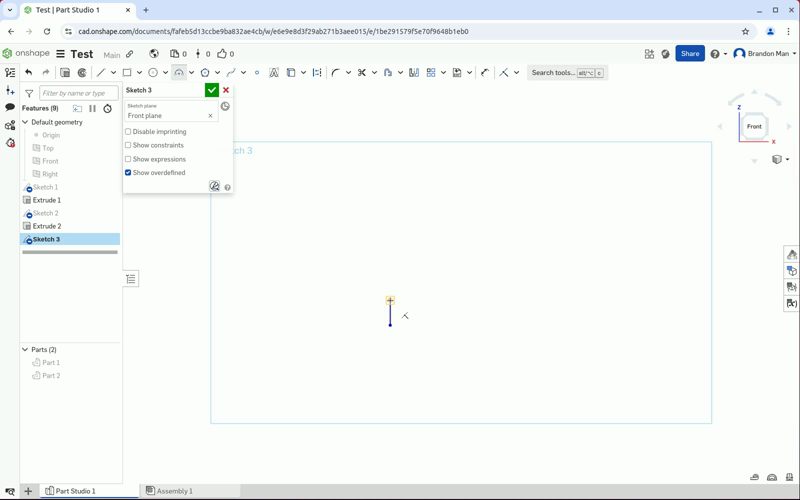
key_down(shift)
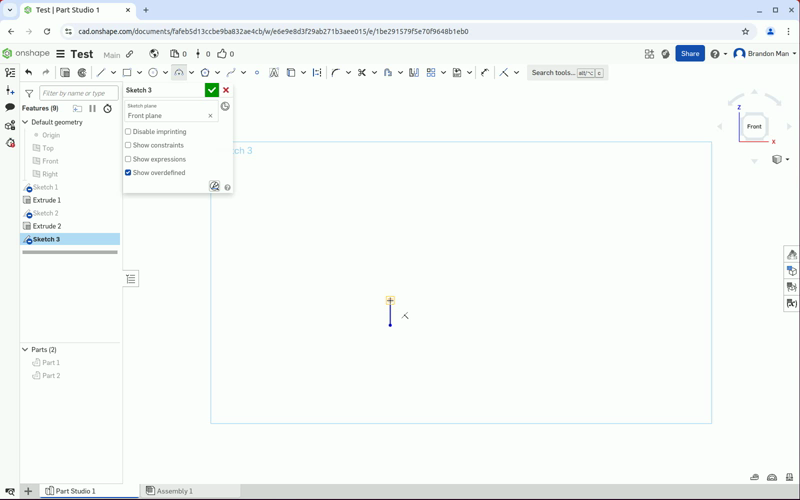
mouse_move(390, 266)
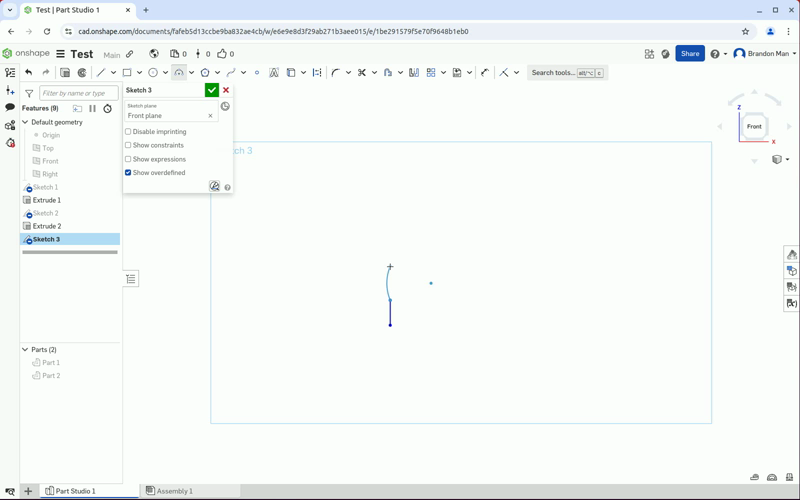
click(390, 266)
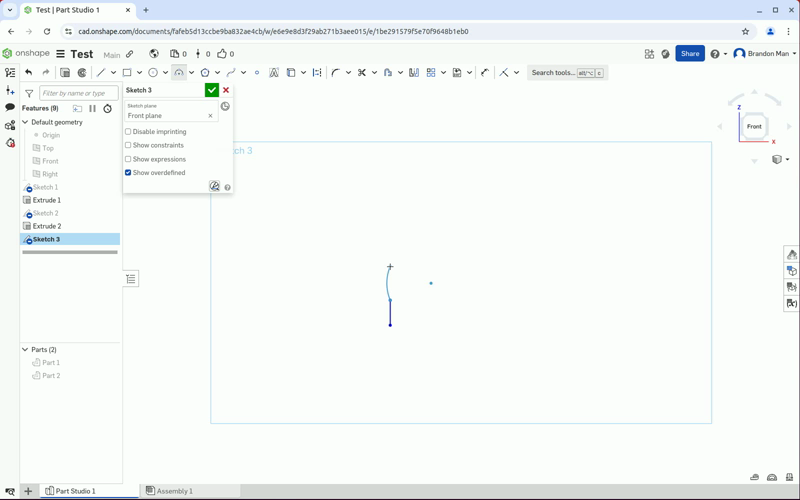
mouse_move(373, 283)
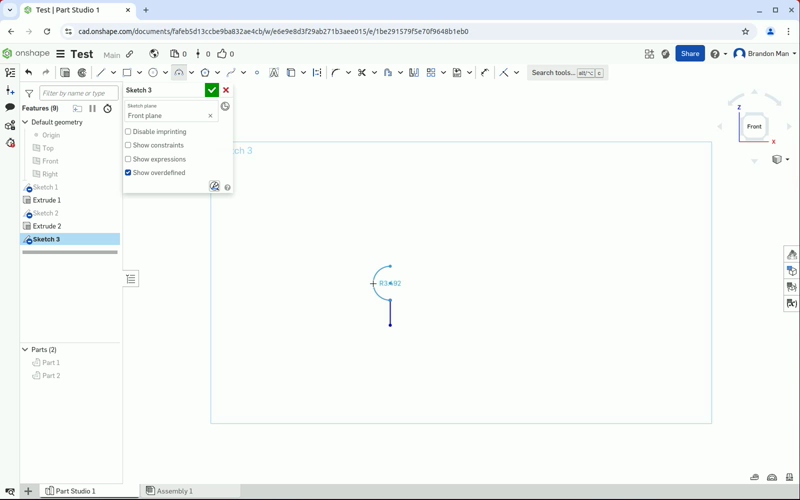
click(373, 283)
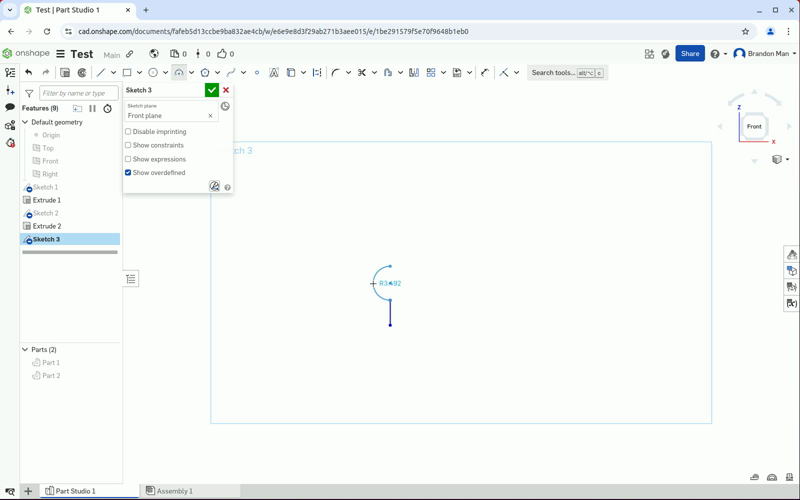
key_up(shift)
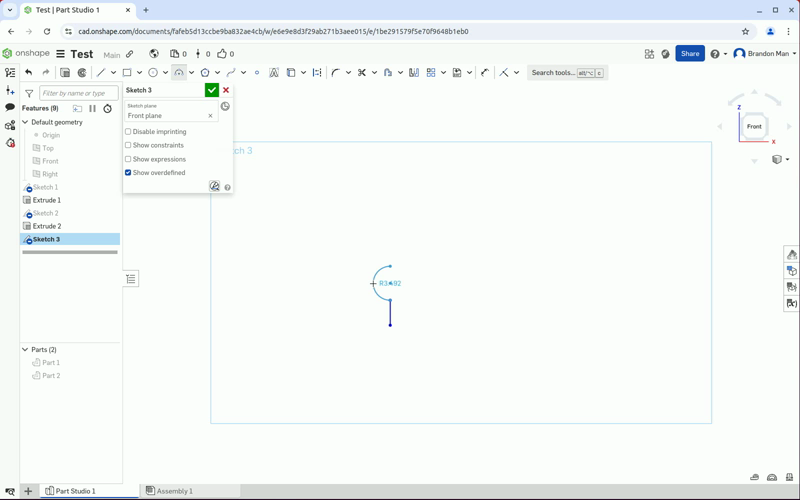
key(esc)
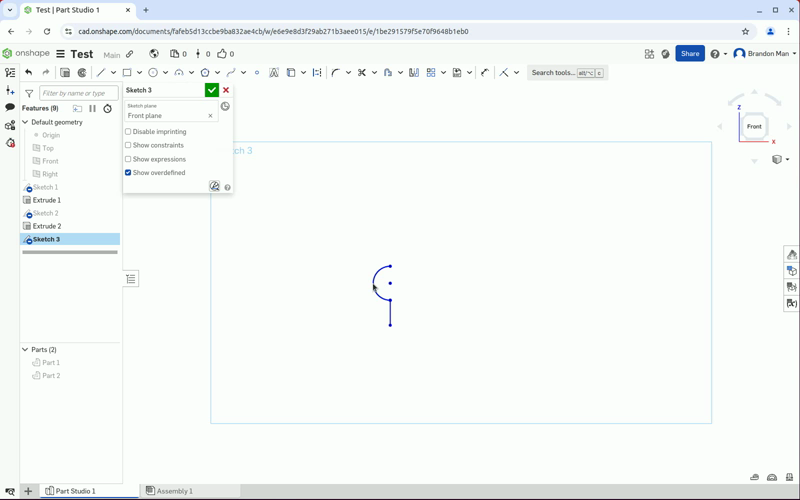
key(l)
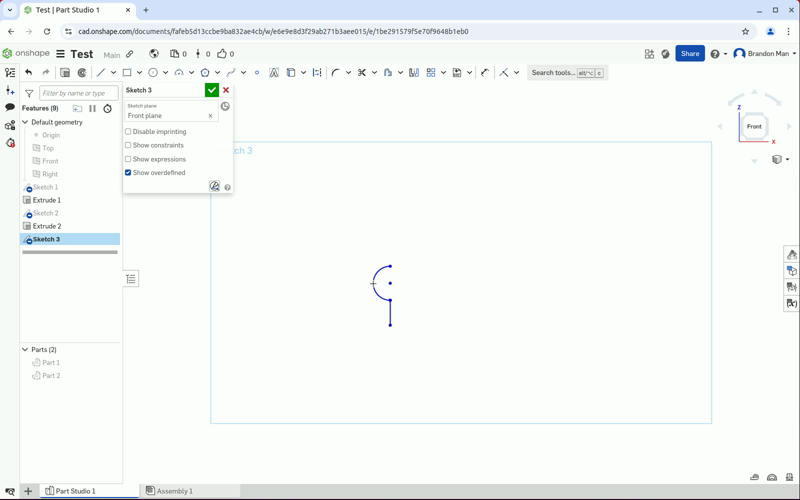
mouse_move(390, 266)
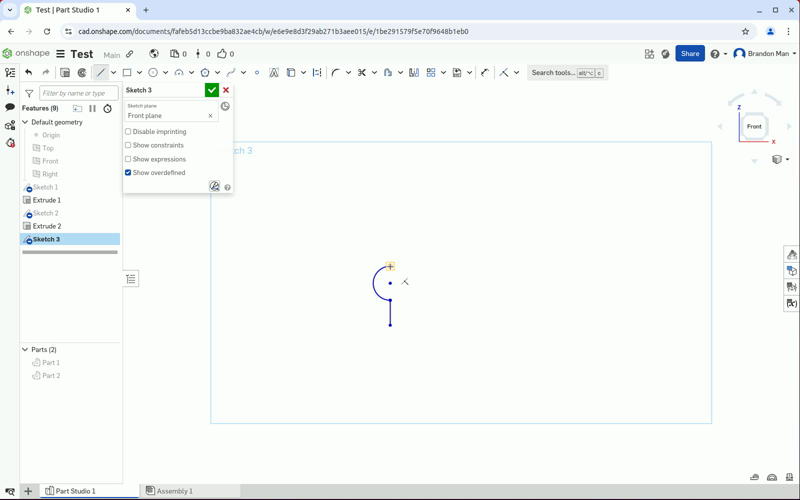
click(390, 266)
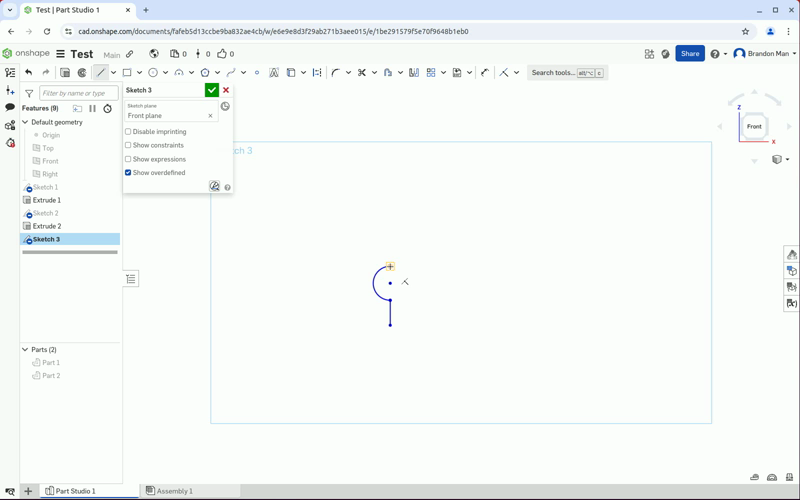
key_down(shift)
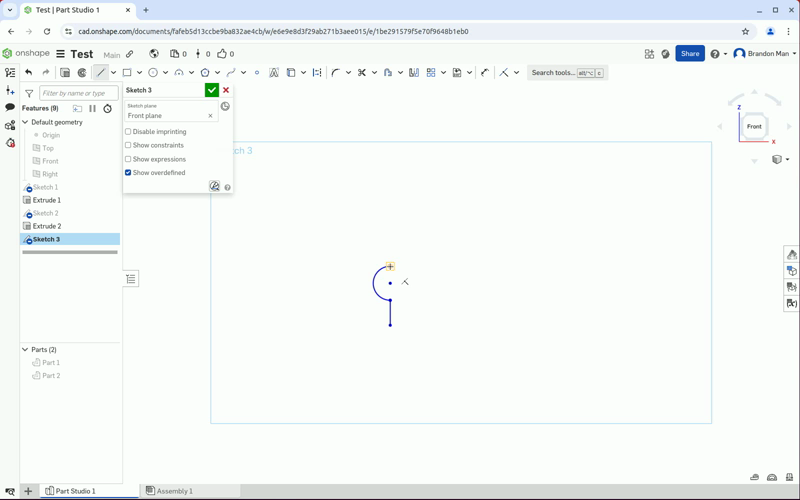
mouse_move(420, 266)
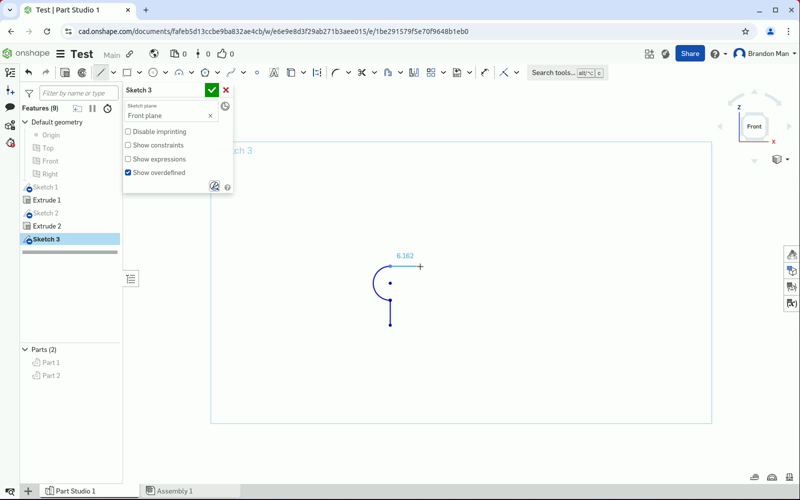
mouse_move(390, 240)
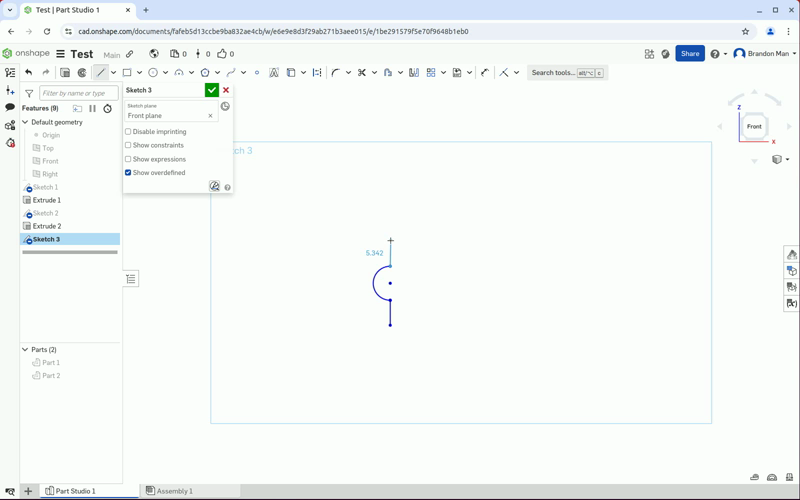
click(390, 240)
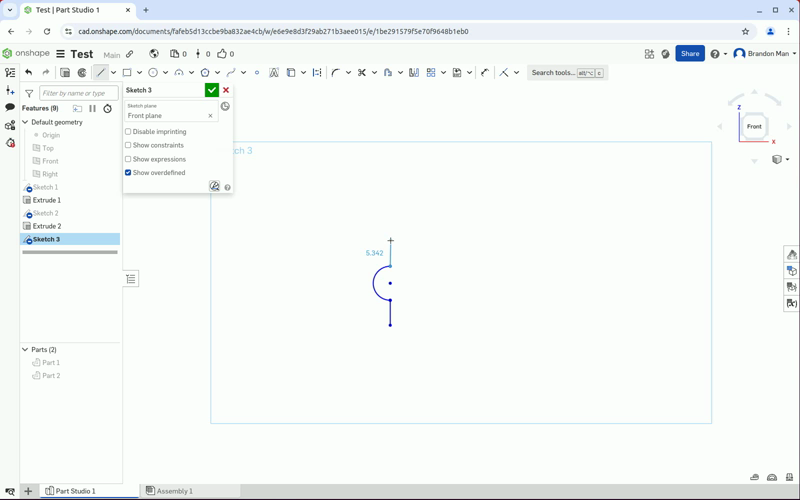
key_up(shift)
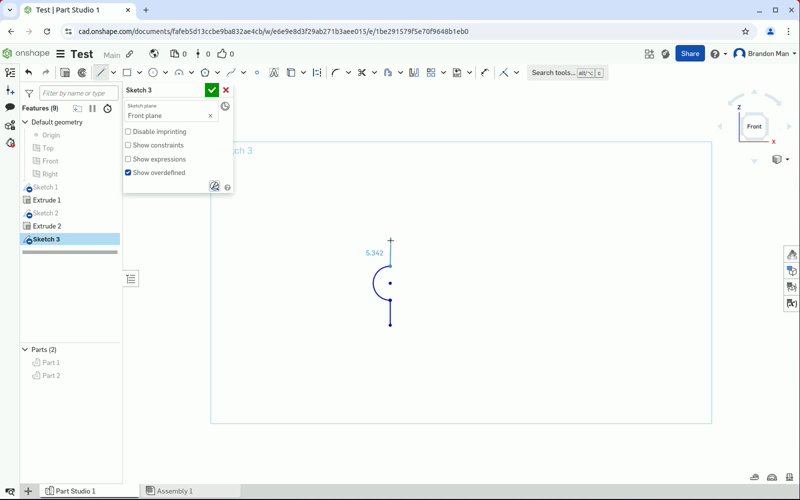
key(esc)
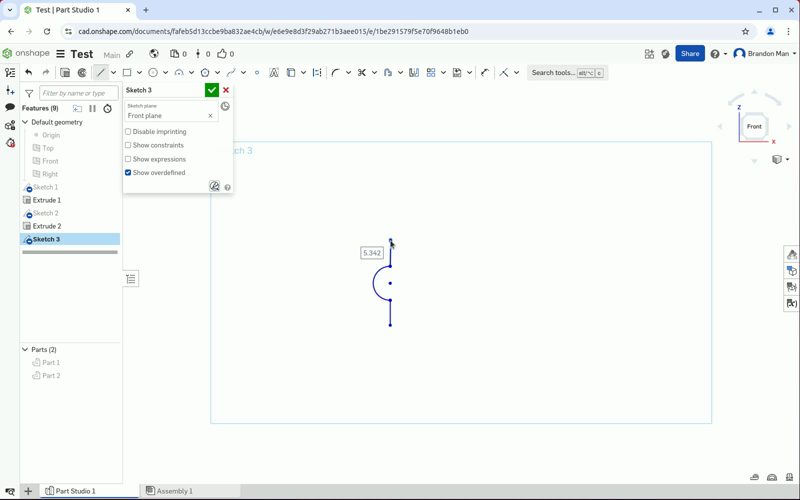
key(a)
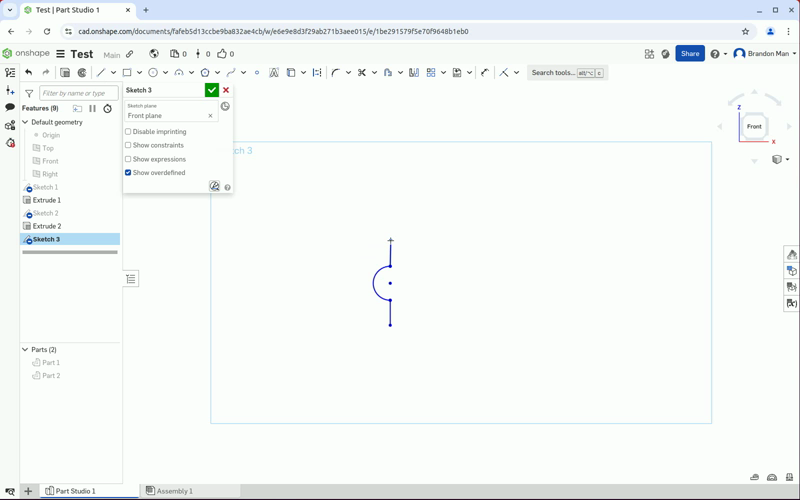
mouse_move(390, 240)
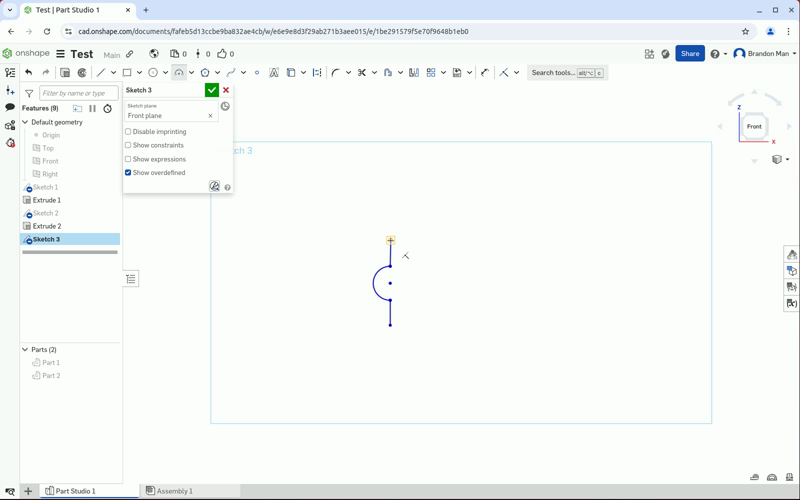
click(390, 240)
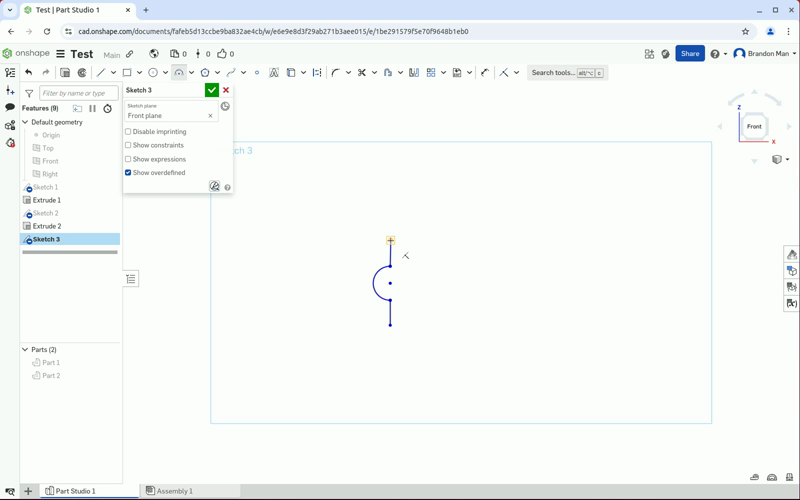
mouse_move(390, 325)
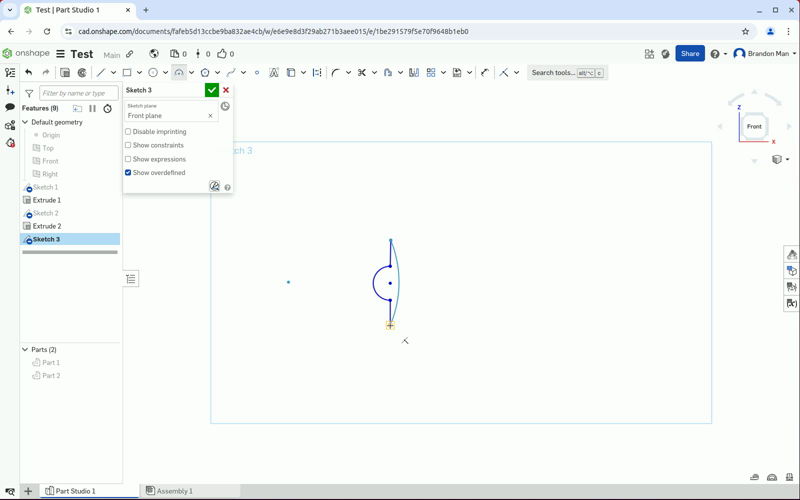
click(390, 325)
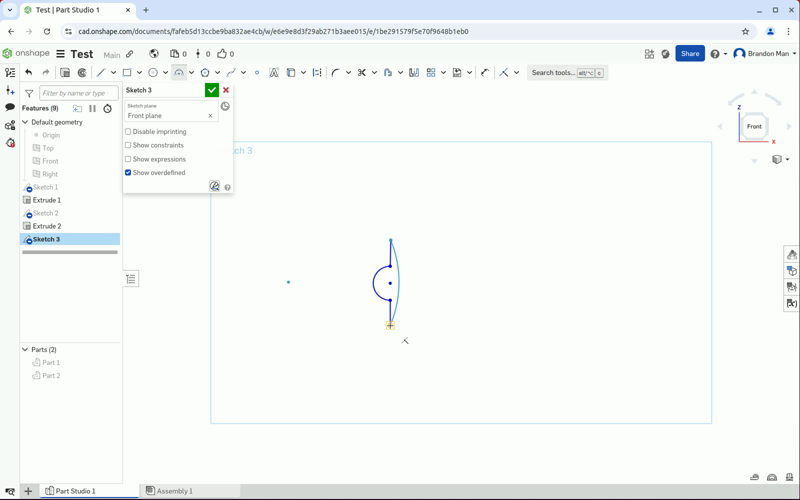
key_down(shift)
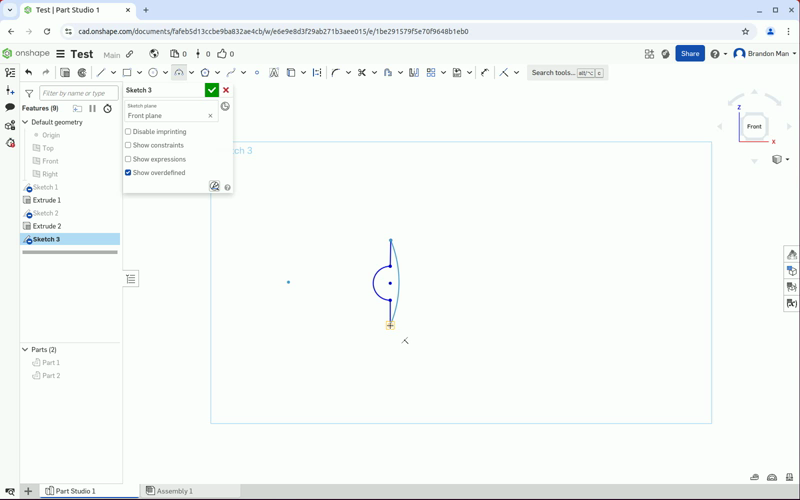
mouse_move(347, 282)
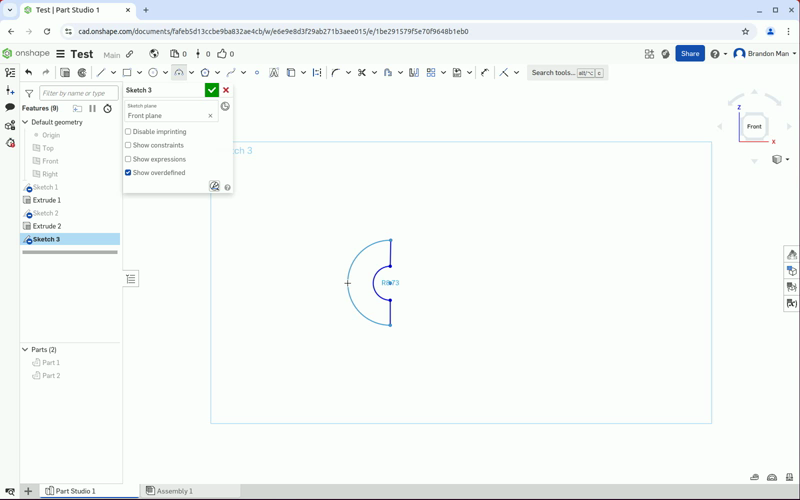
click(347, 282)
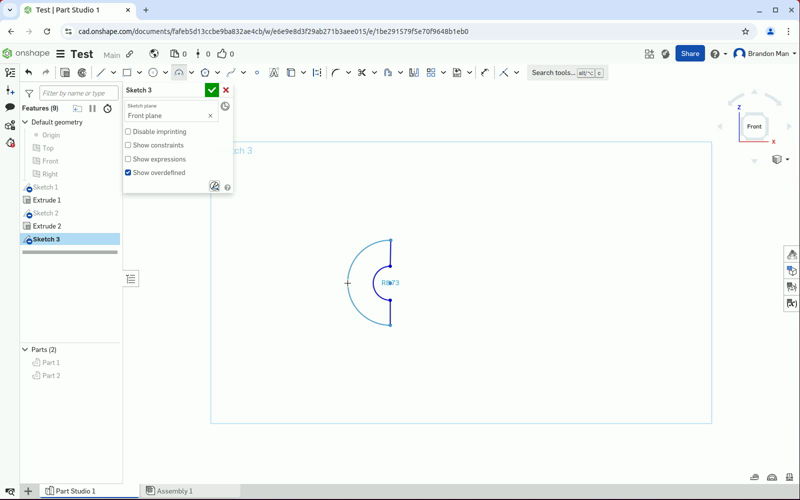
key_up(shift)
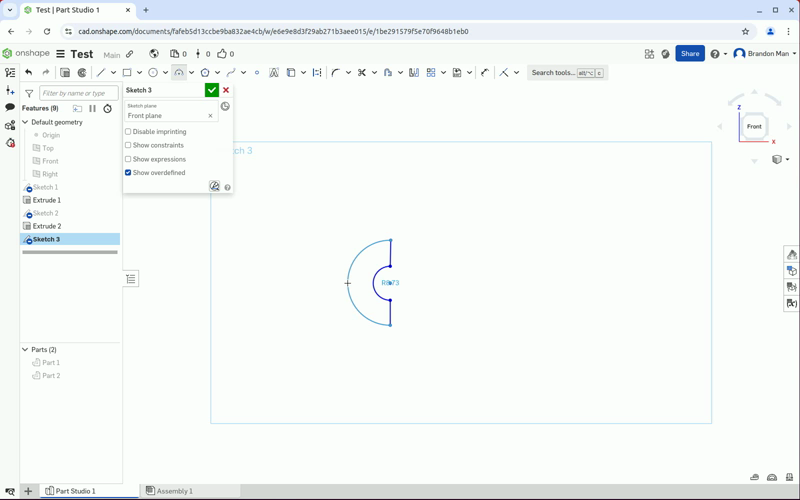
key(esc)
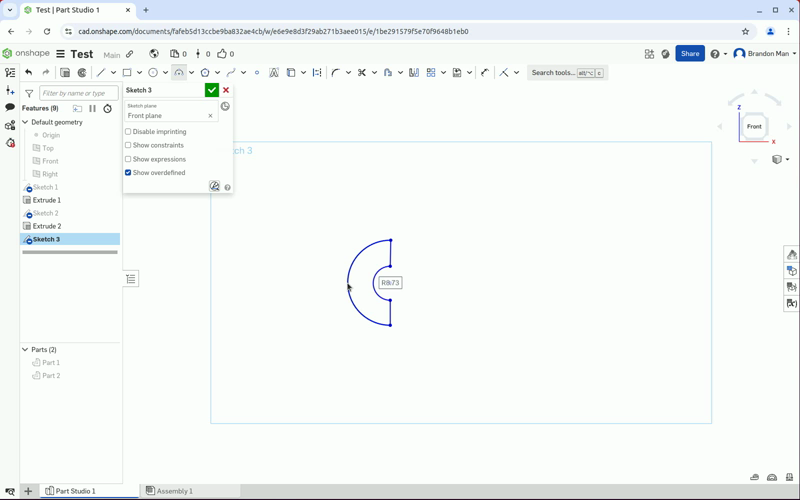
mouse_move(372, 271)
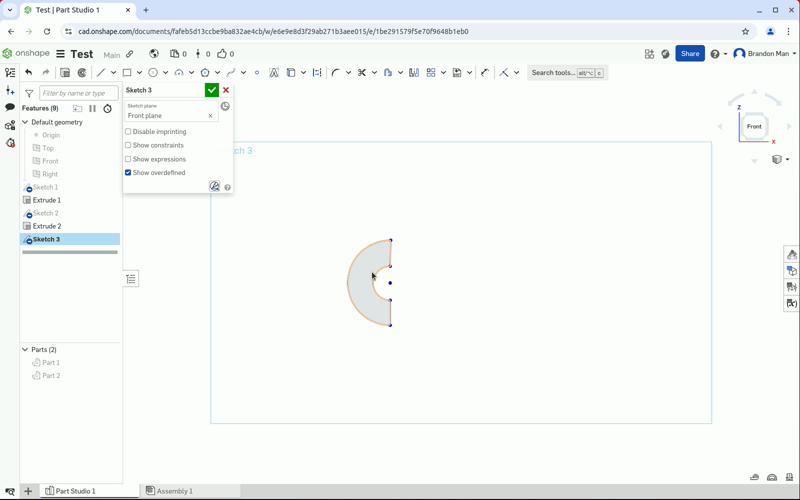
scroll(6)
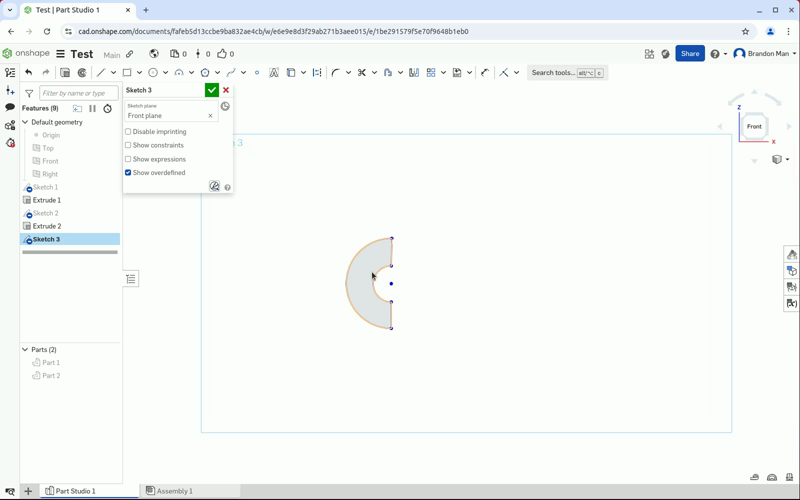
scroll(6)
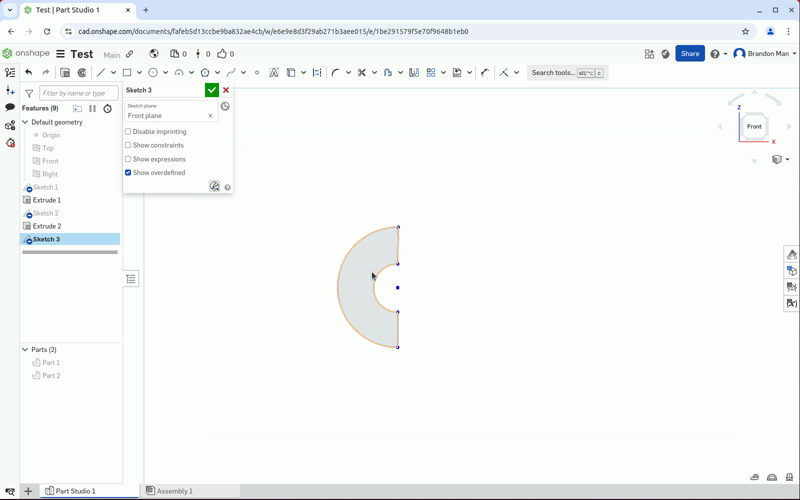
scroll(6)
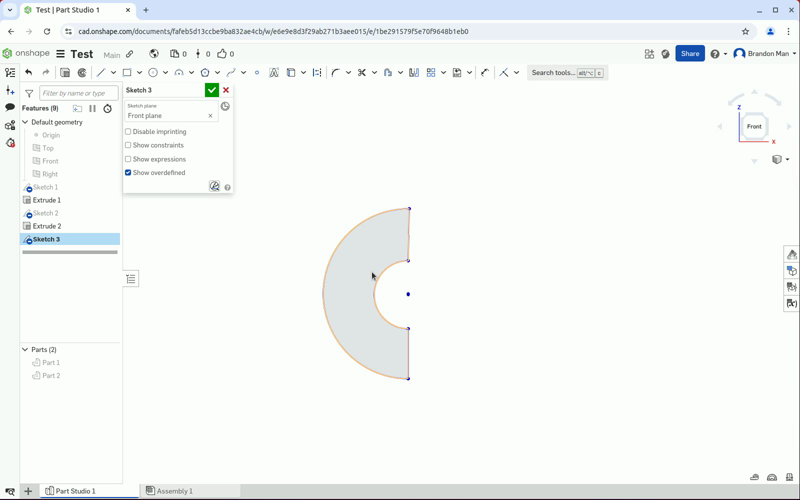
scroll(6)
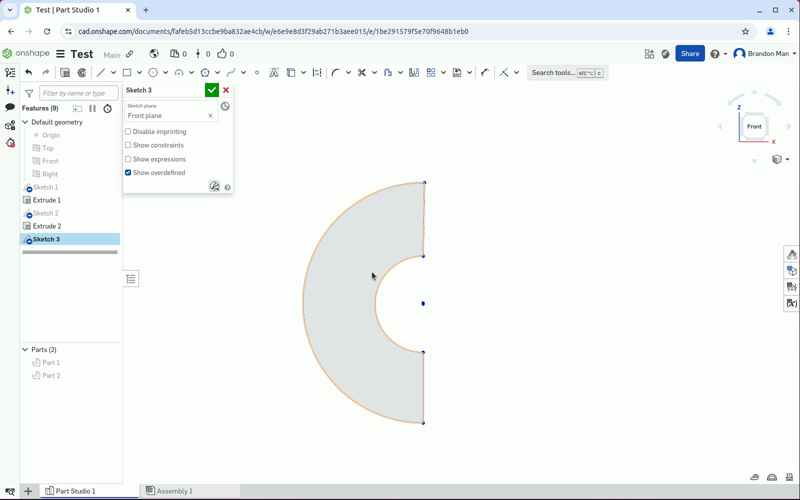
scroll(6)
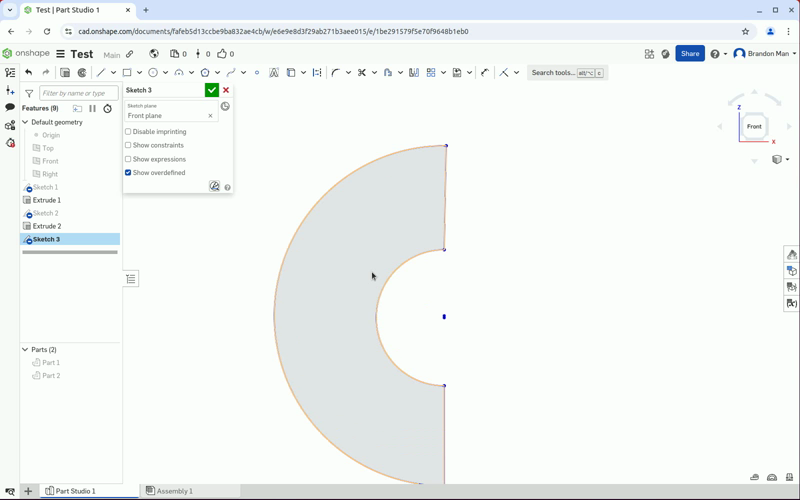
scroll(6)
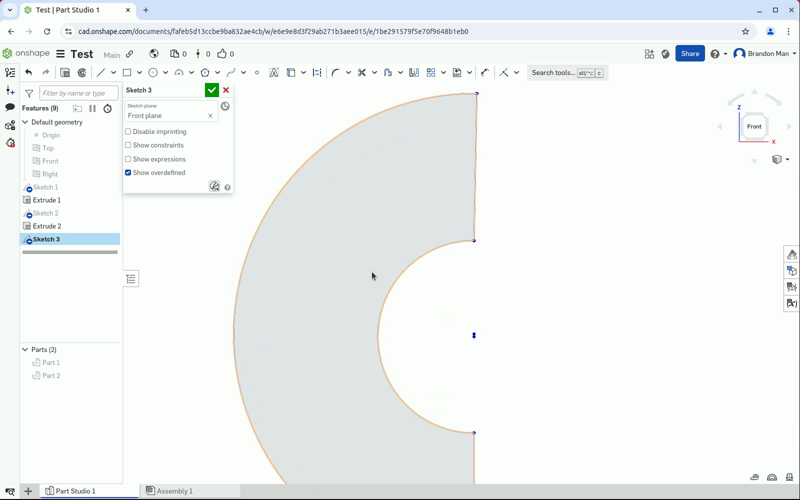
scroll(6)
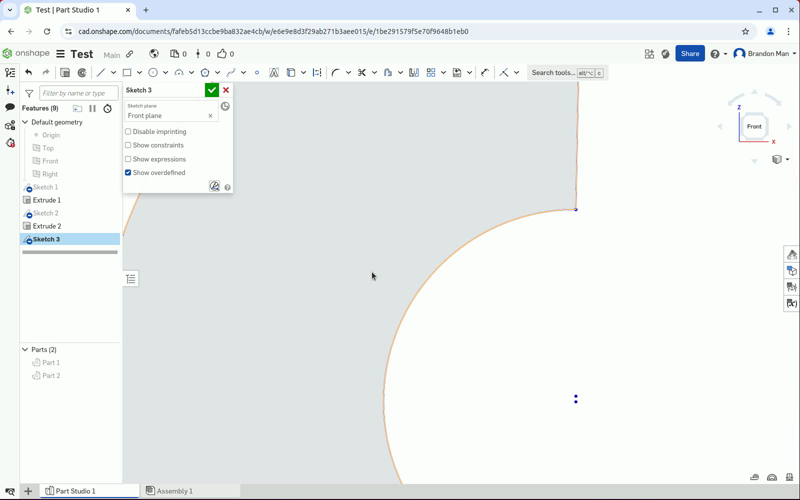
click(372, 271)
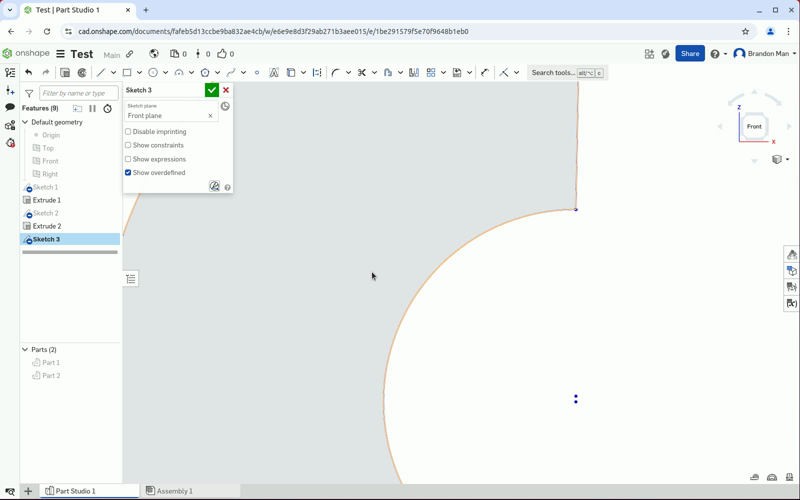
scroll(-6)
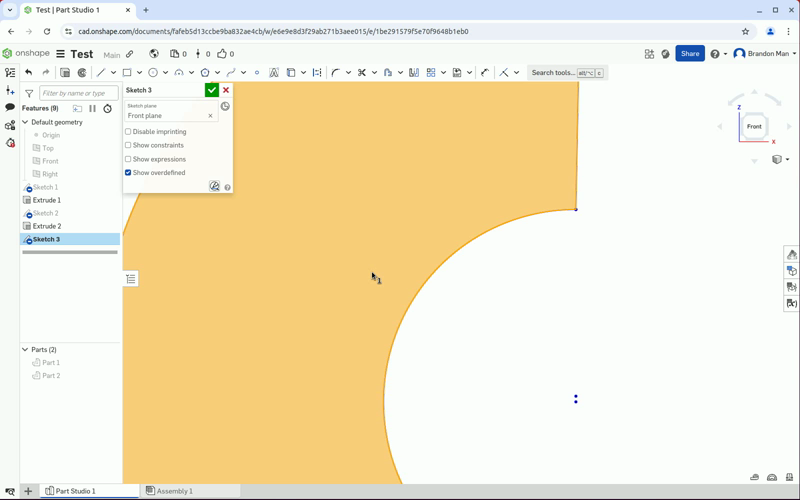
scroll(-6)
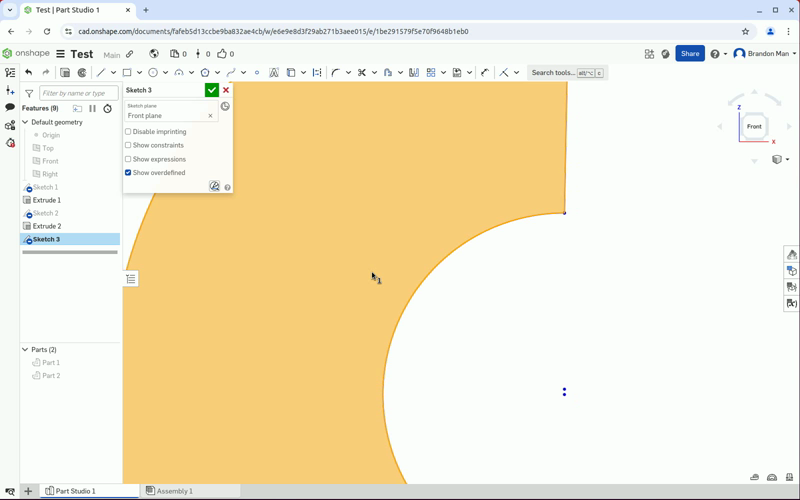
scroll(-6)
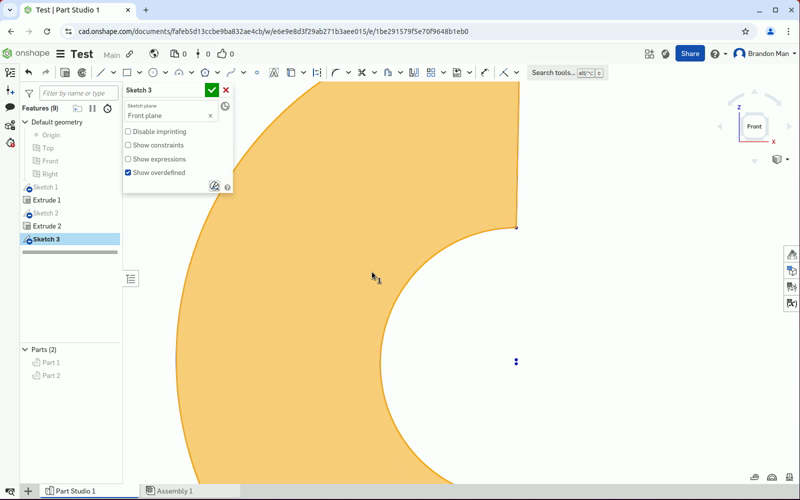
scroll(-6)
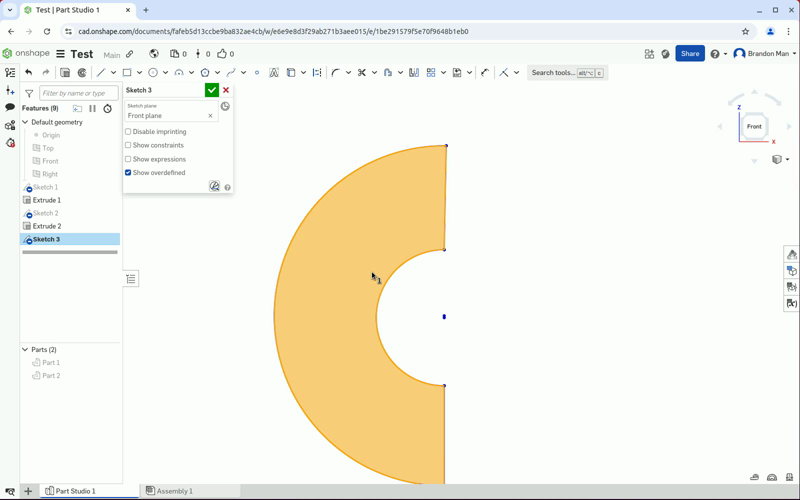
scroll(-6)
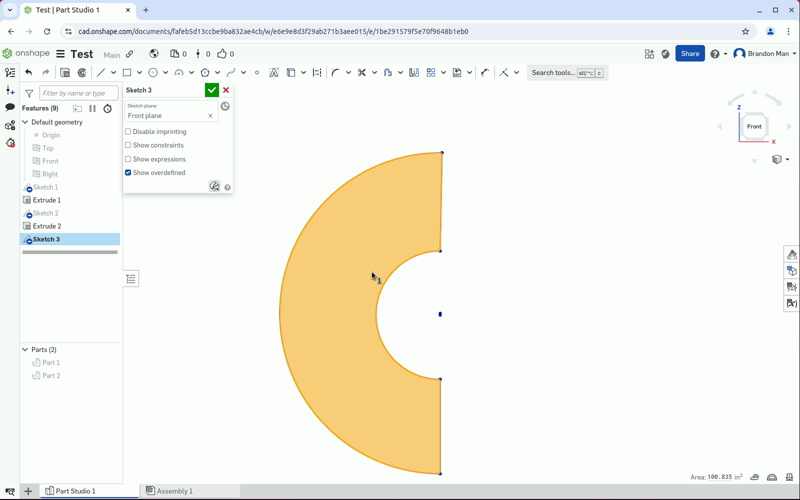
scroll(-6)
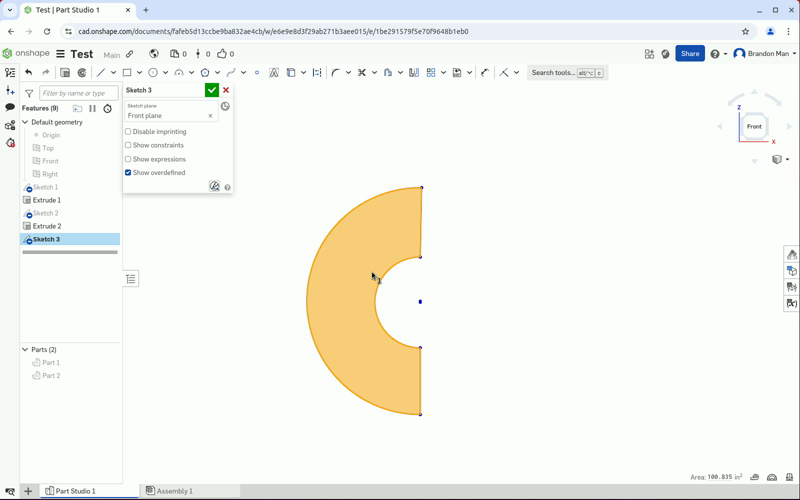
scroll(-6)
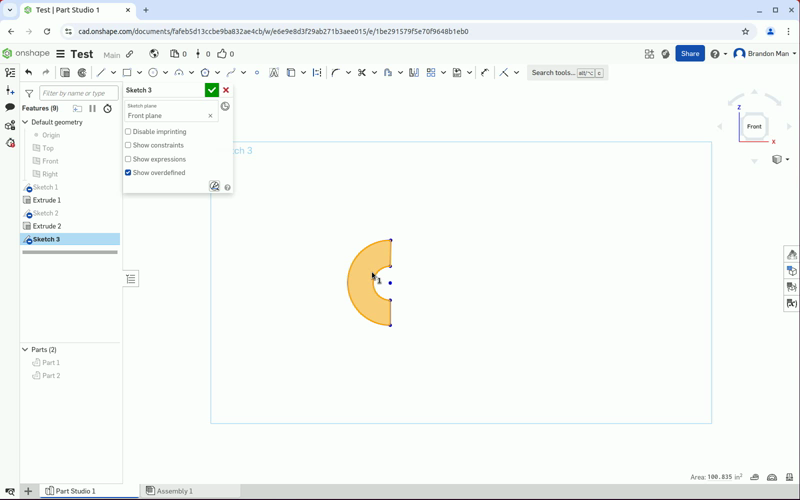
mouse_move(73, 352)
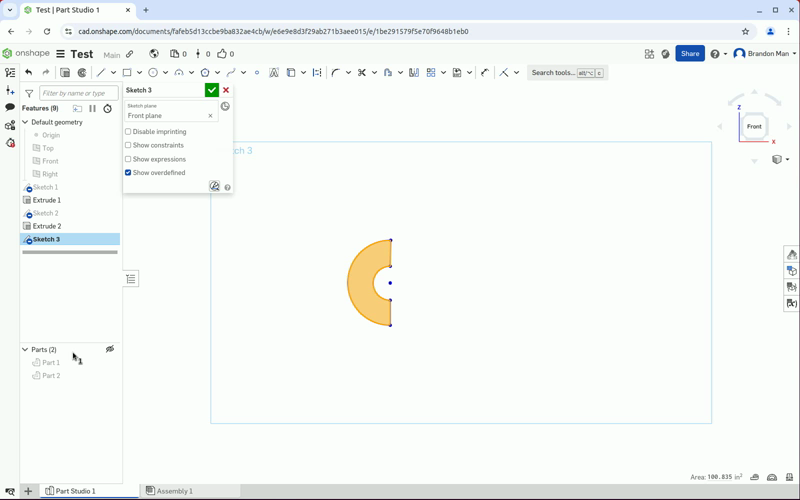
key(shift+y)
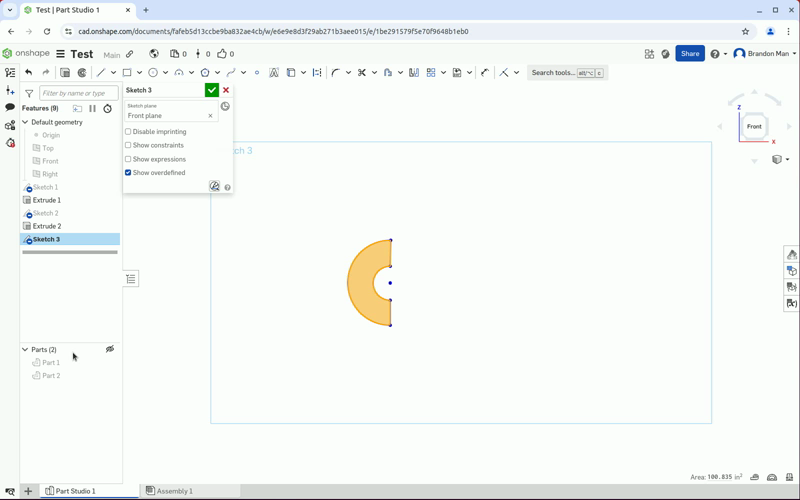
key(shift+e)
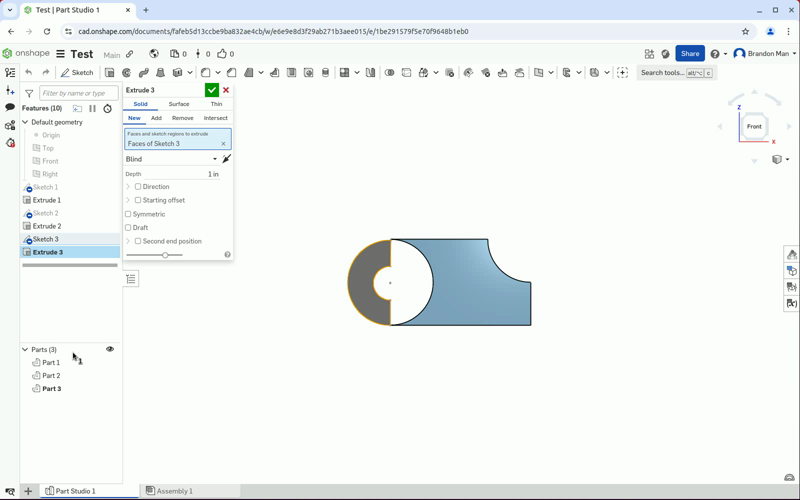
mouse_move(143, 106)
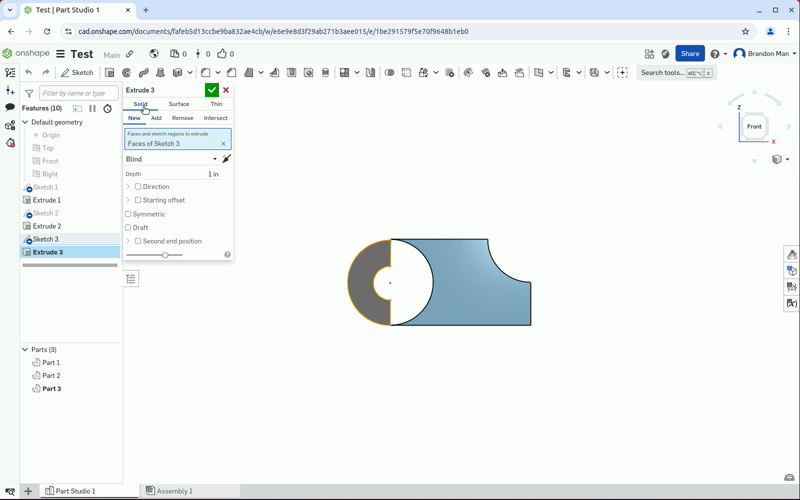
click(143, 106)
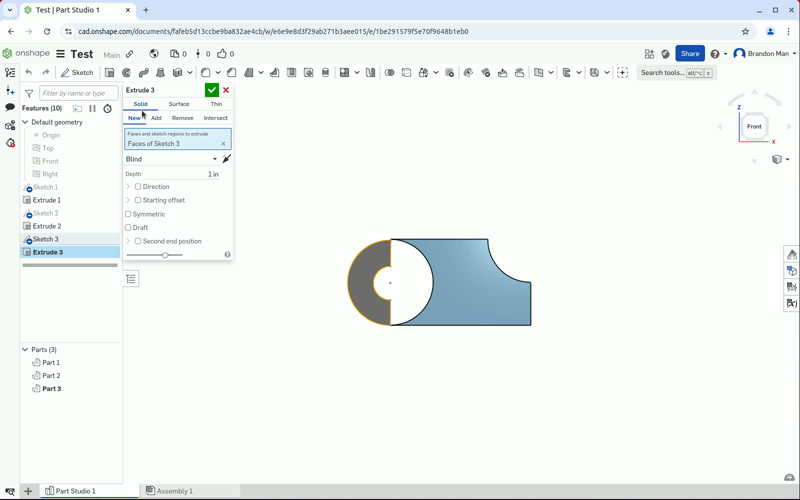
mouse_move(137, 120)
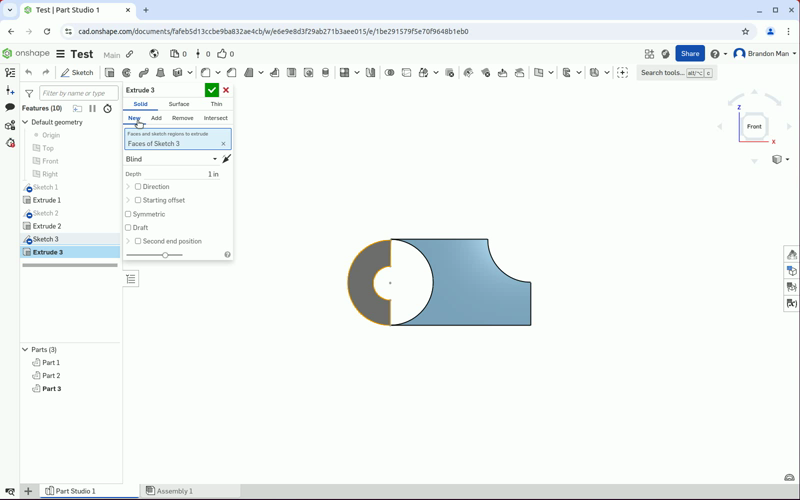
click(137, 120)
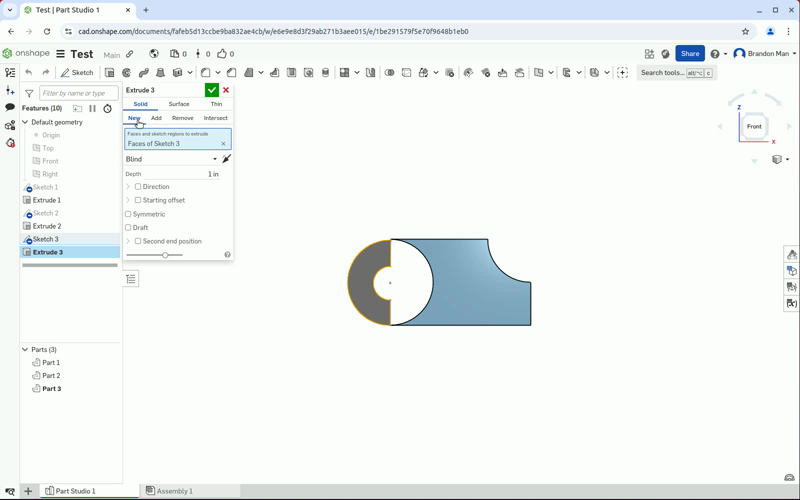
key(tab, 4)
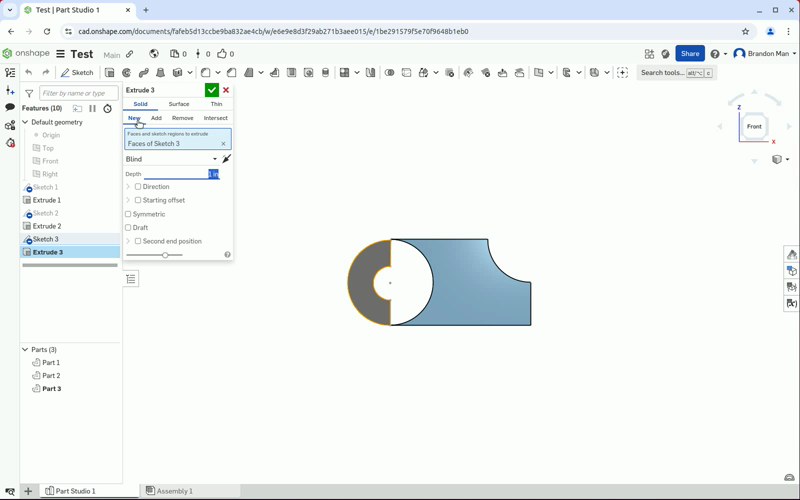
text(5.296)
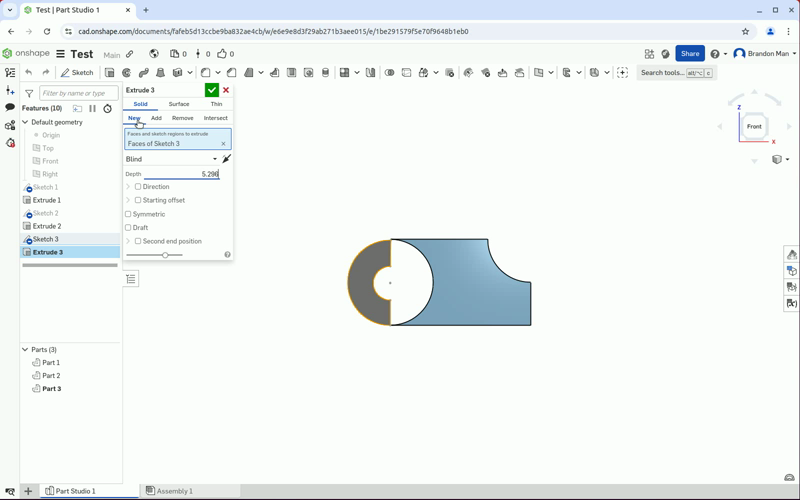
key(enter)
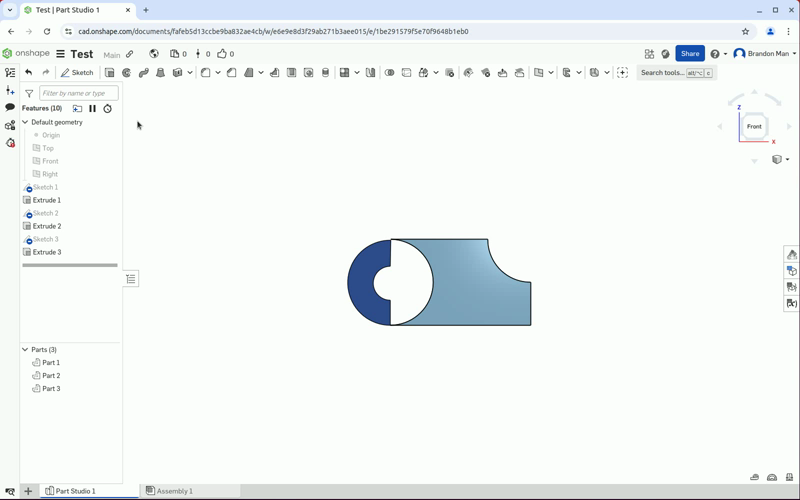
key(shift+h)
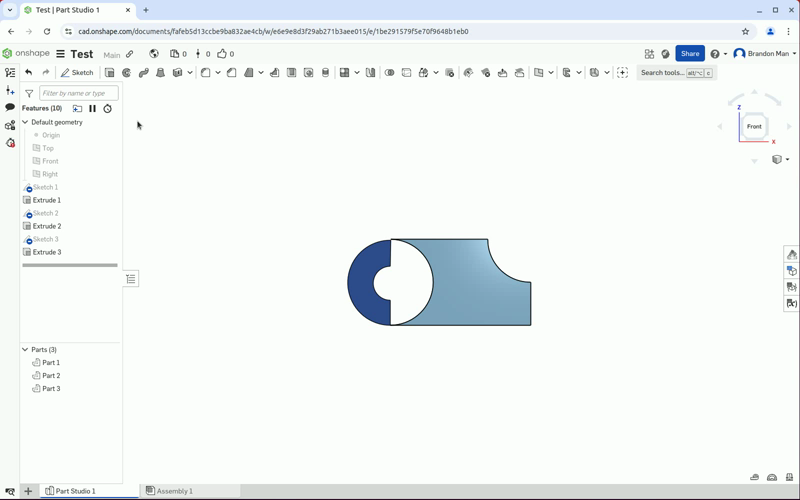
key(shift+h)
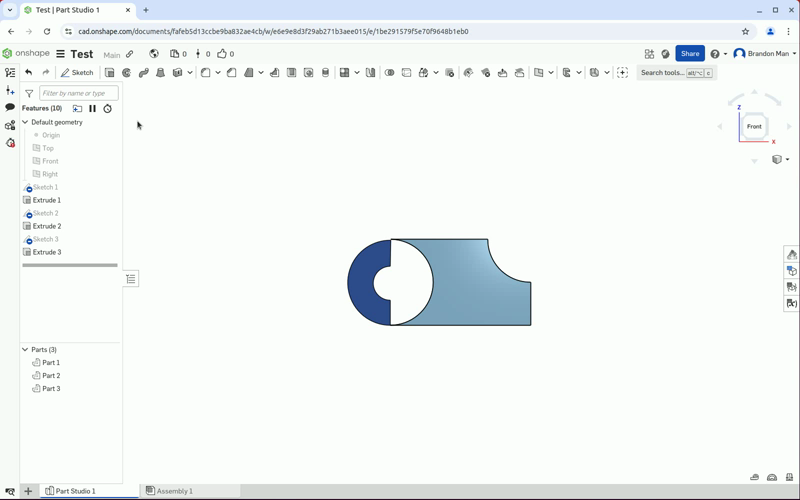
mouse_move(73, 189)
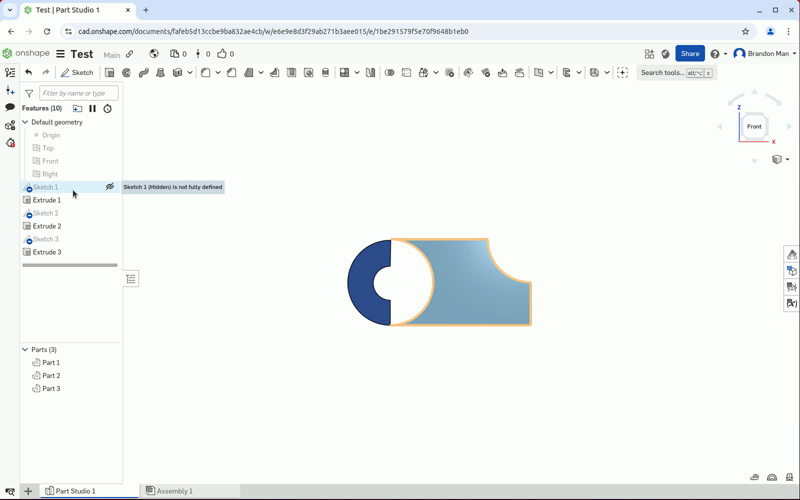
click(73, 189)
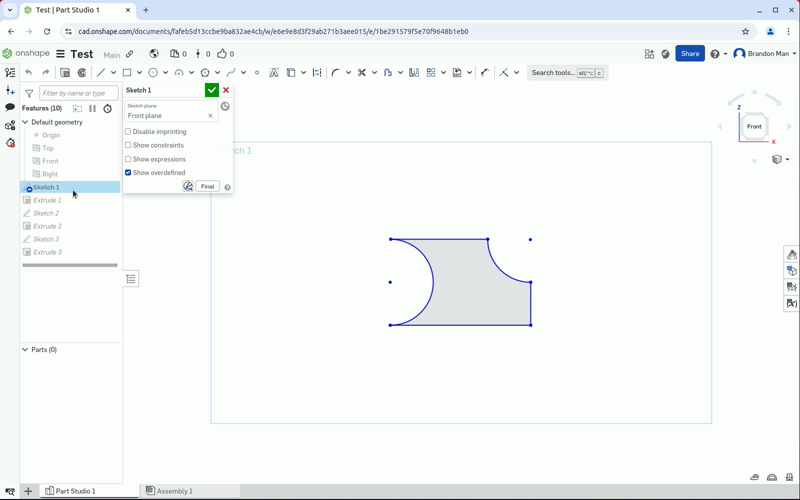
mouse_move(229, 92)
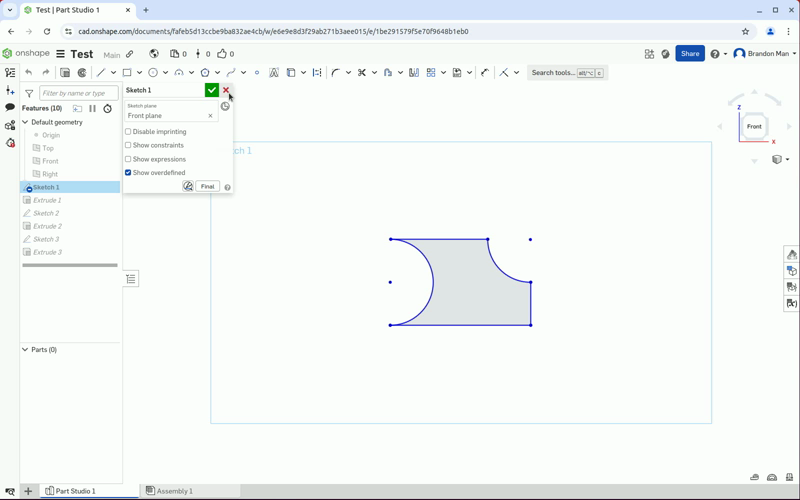
click(229, 92)
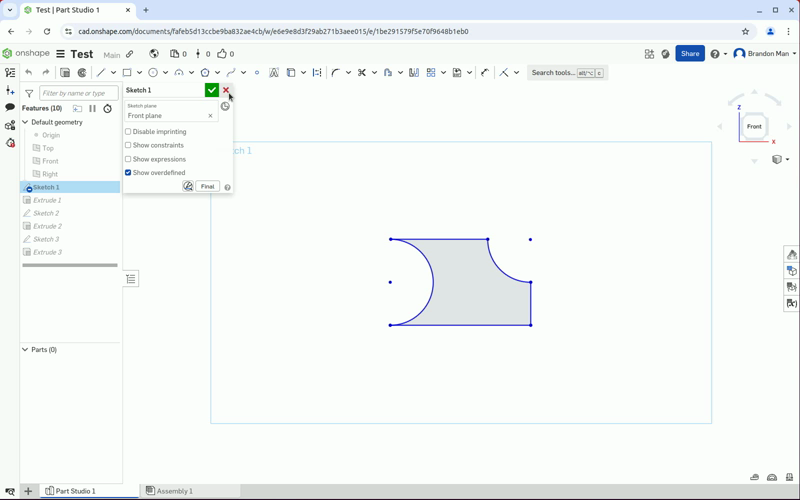
key(shift+s)
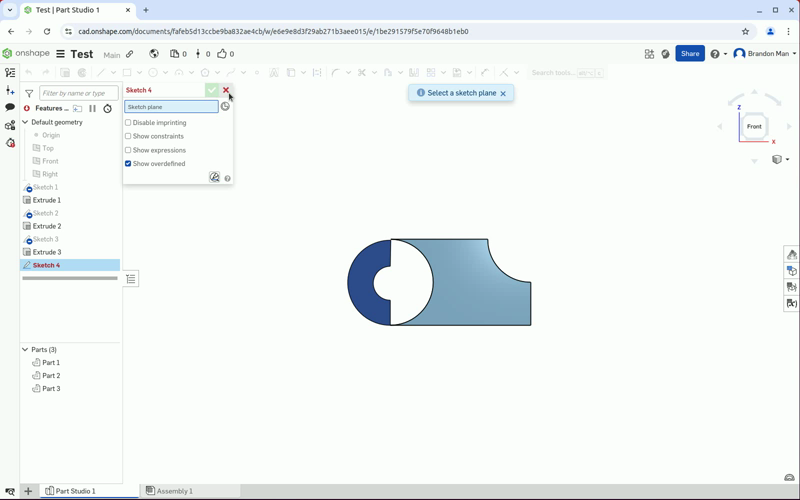
mouse_move(73, 163)
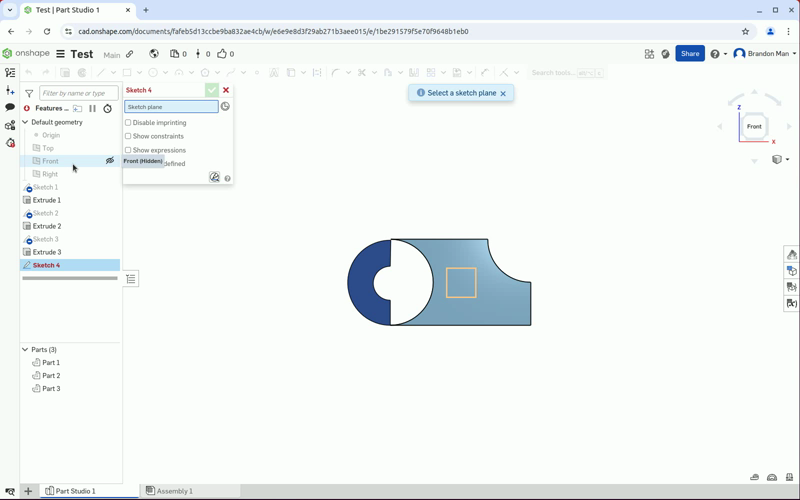
click(73, 163)
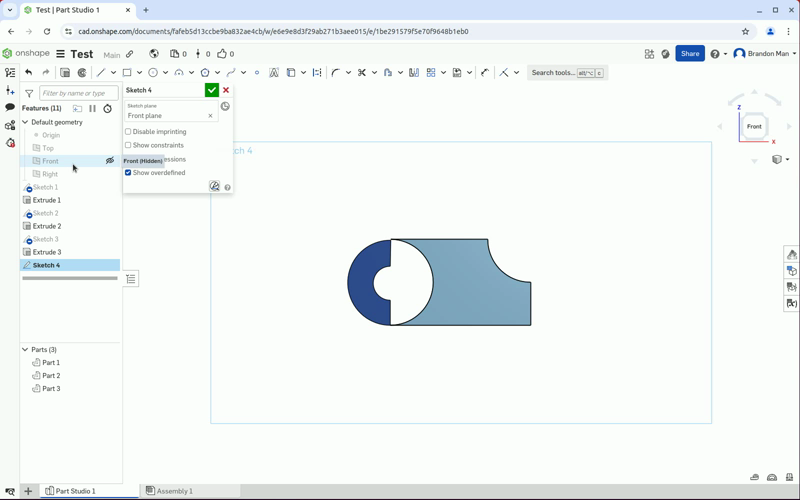
mouse_move(73, 352)
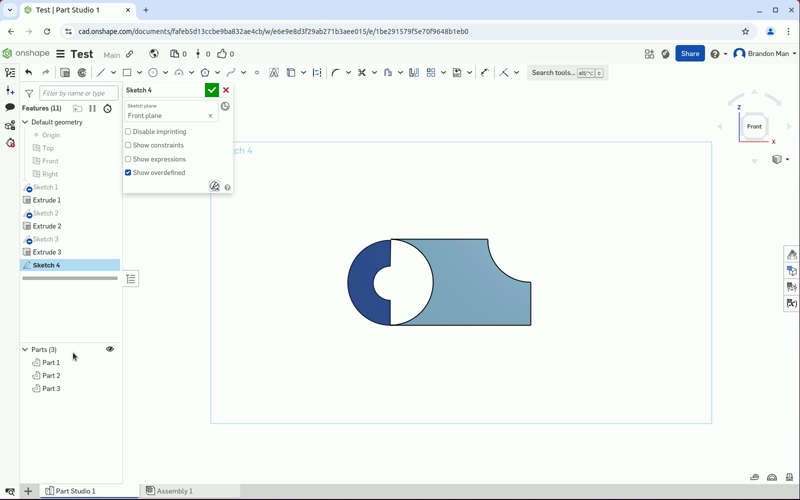
key(y)
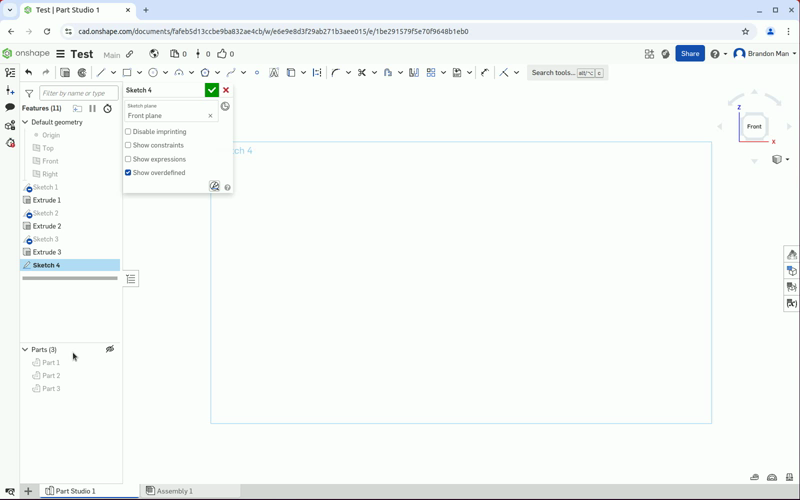
key(a)
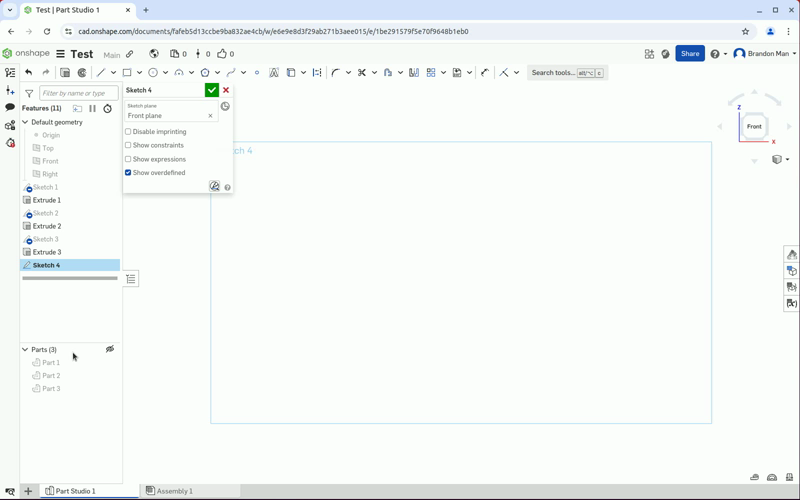
key_down(shift)
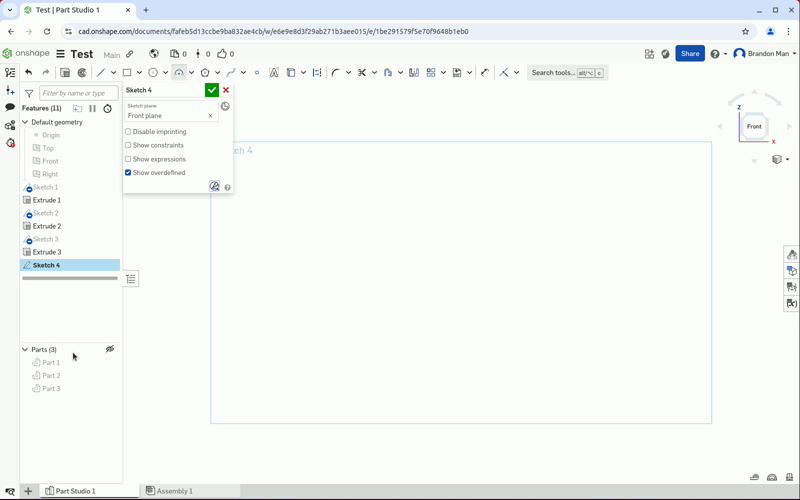
mouse_move(390, 325)
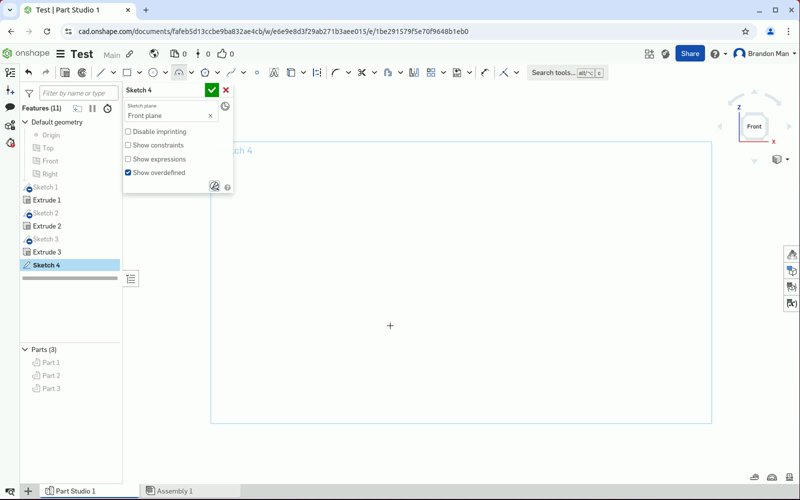
click(390, 325)
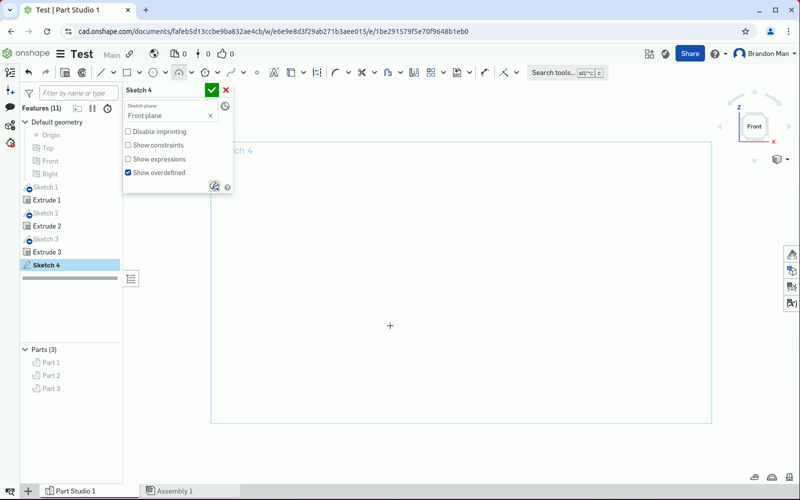
key_up(shift)
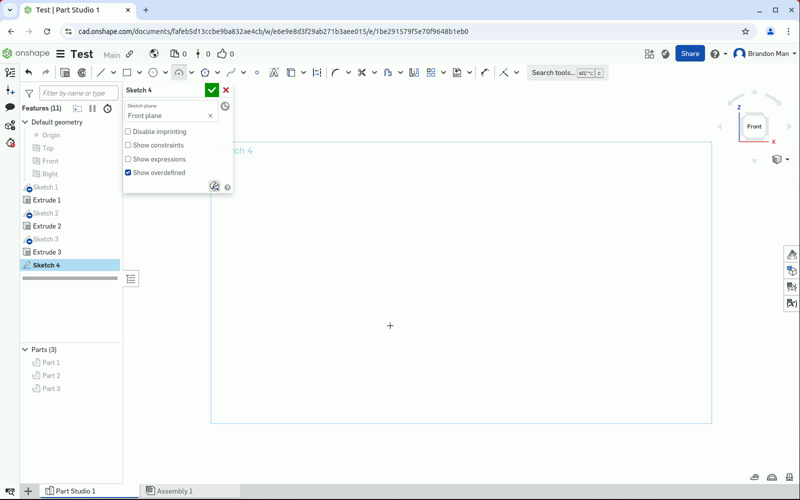
key_down(shift)
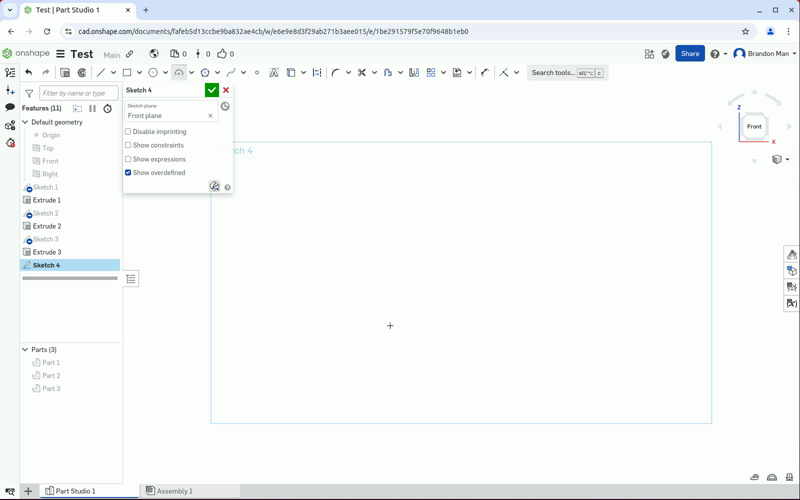
mouse_move(390, 240)
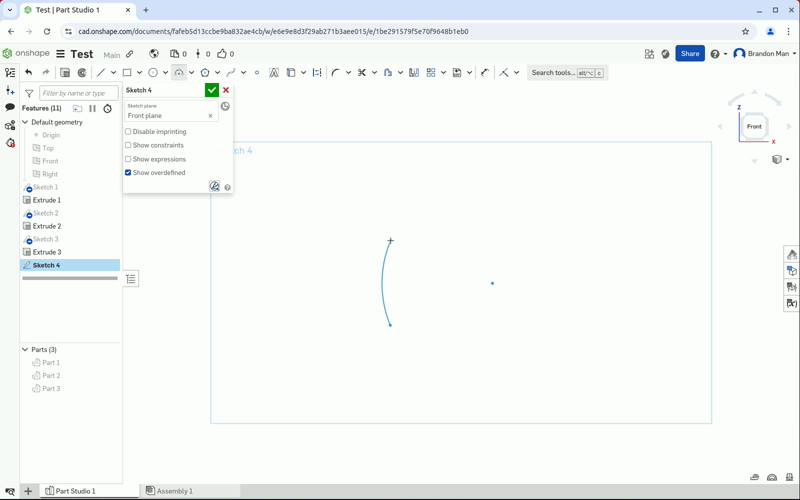
click(390, 240)
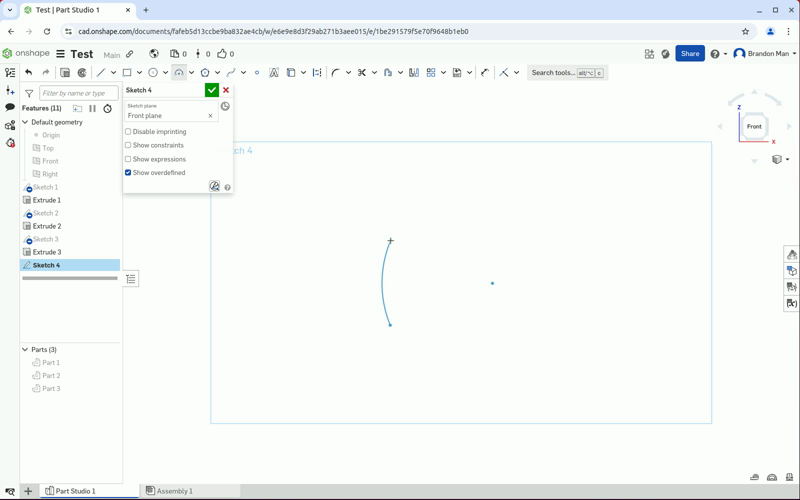
mouse_move(432, 282)
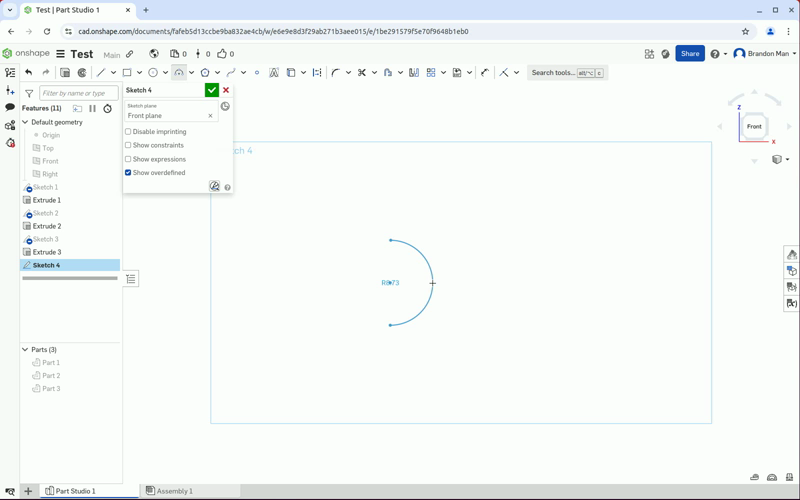
click(432, 282)
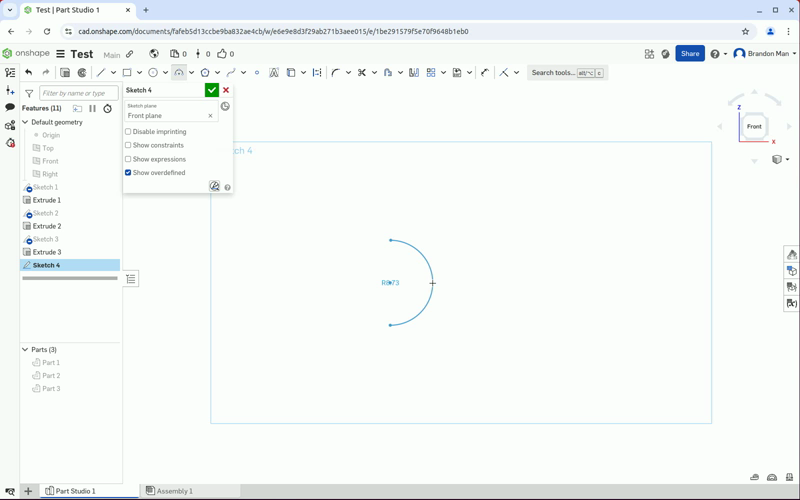
key_up(shift)
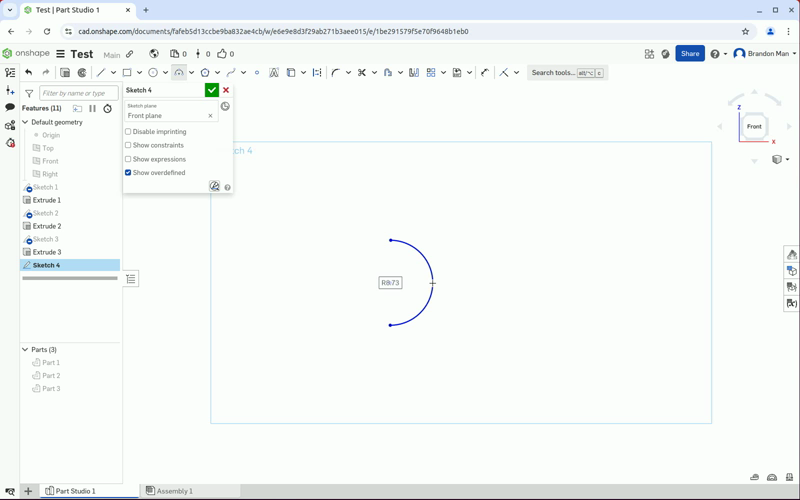
key(esc)
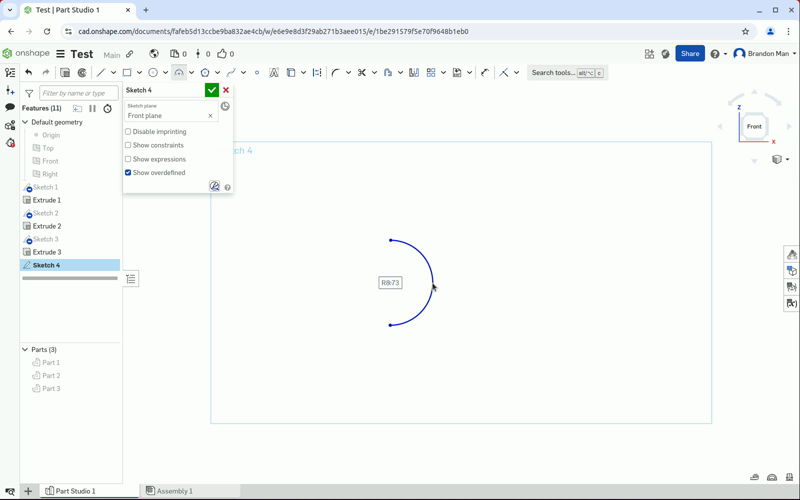
key(l)
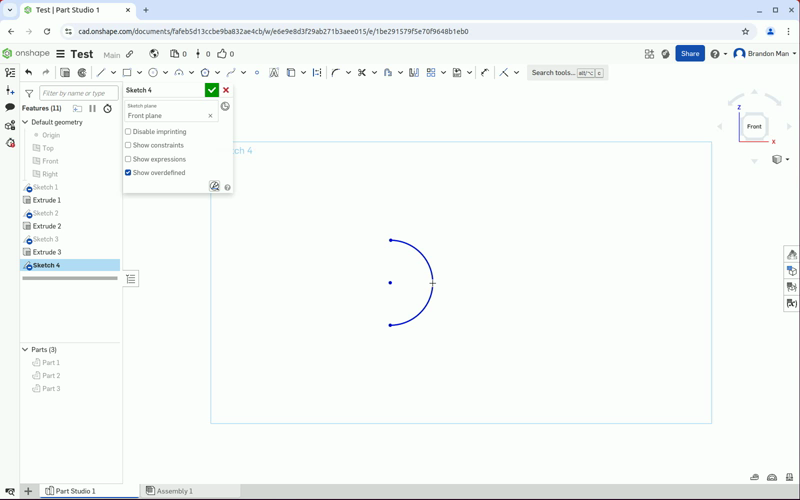
mouse_move(390, 240)
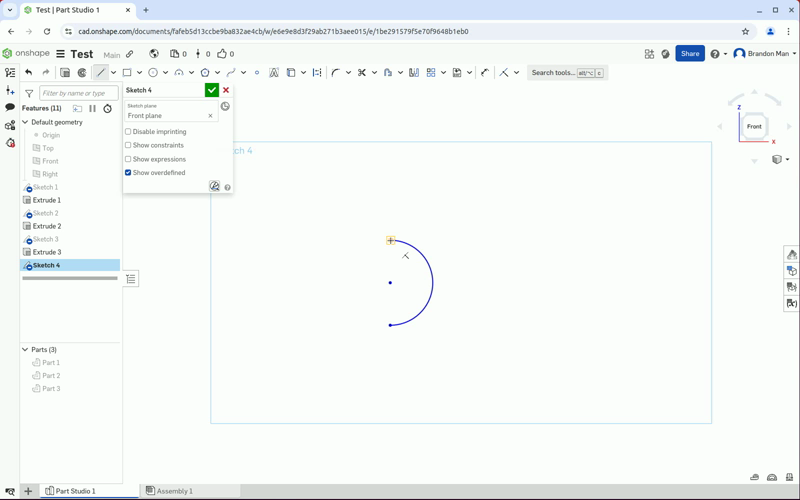
click(390, 240)
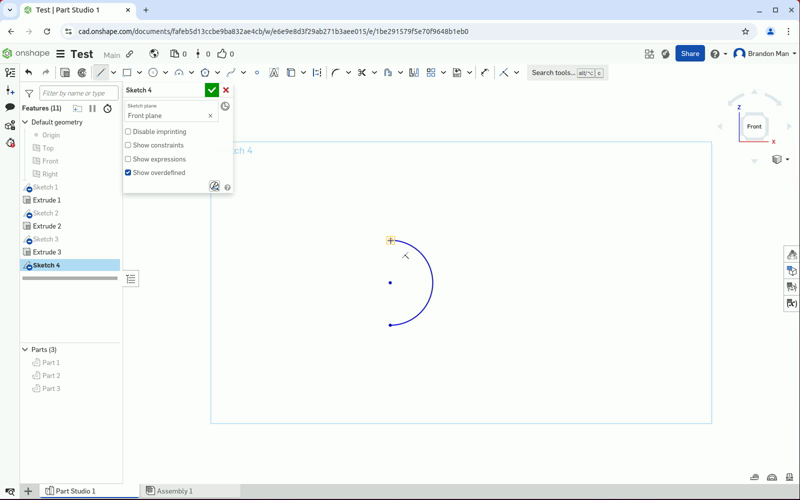
key_down(shift)
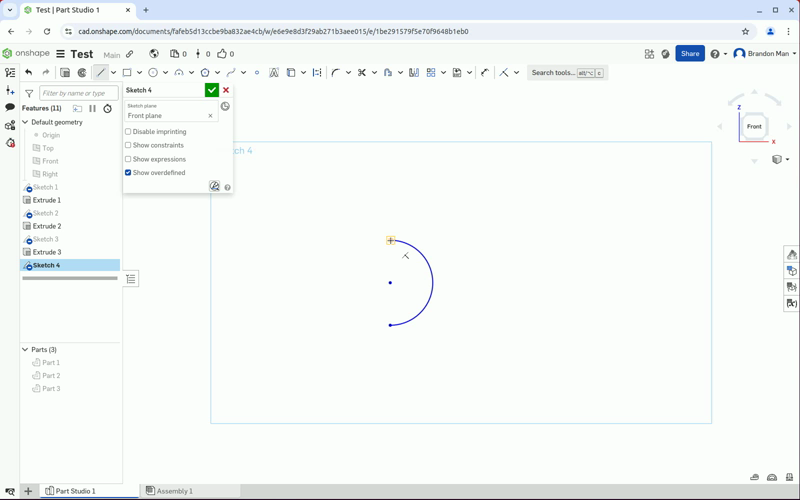
mouse_move(420, 240)
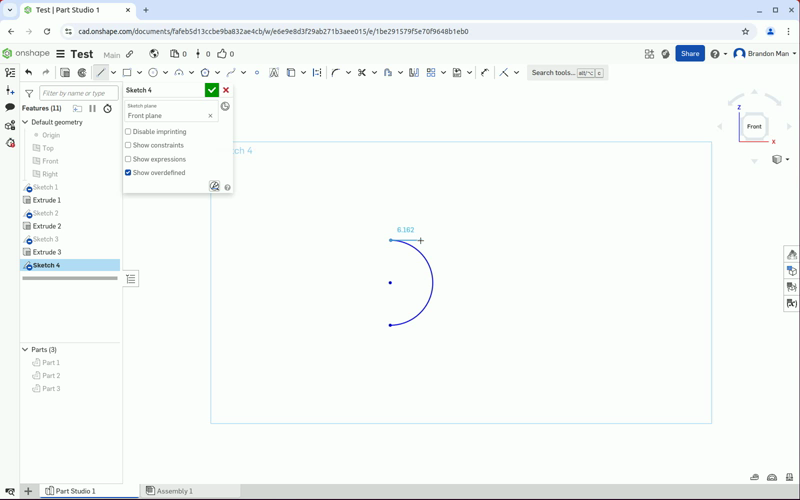
mouse_move(390, 266)
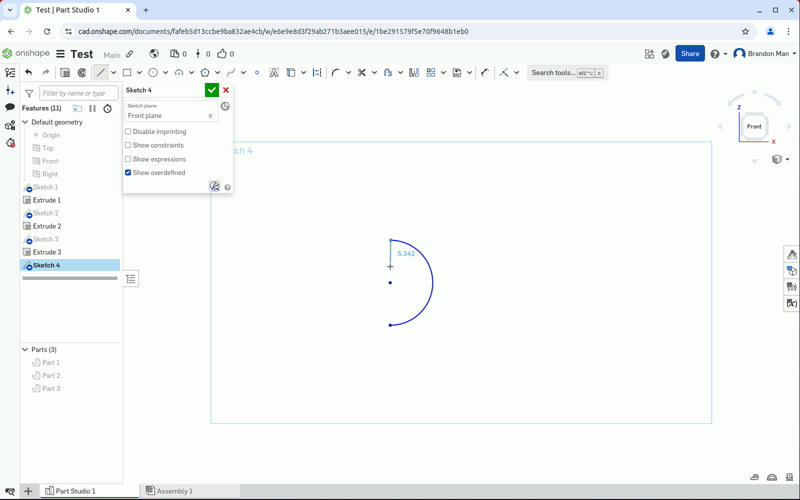
click(390, 266)
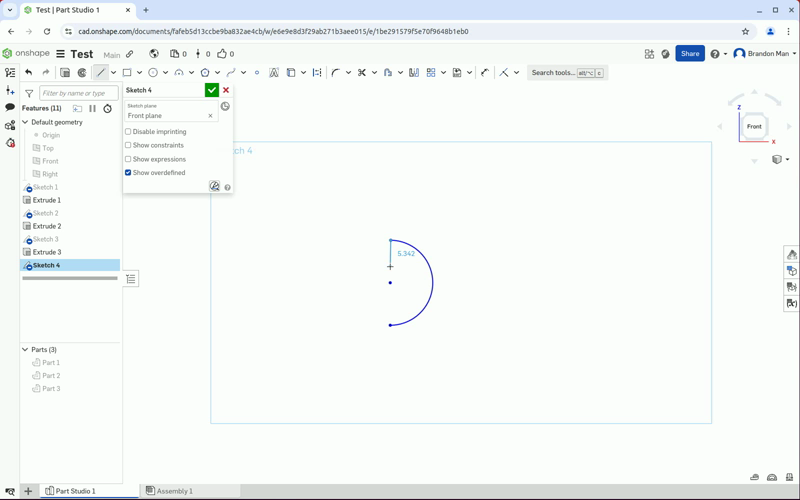
key_up(shift)
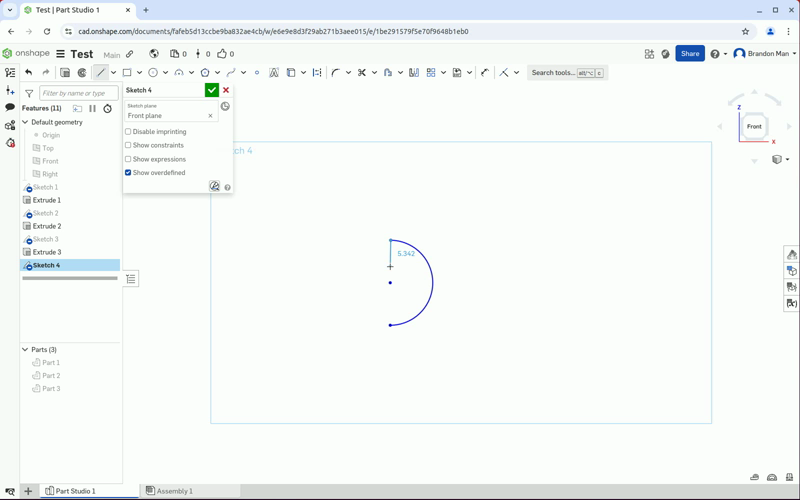
key(esc)
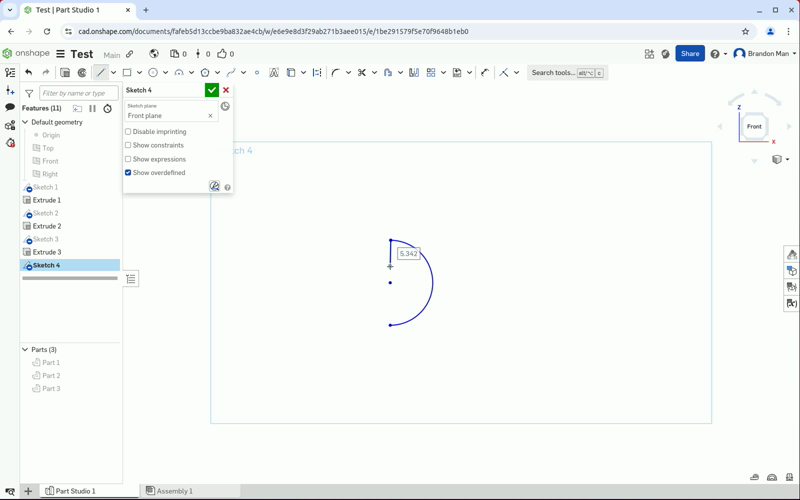
key(a)
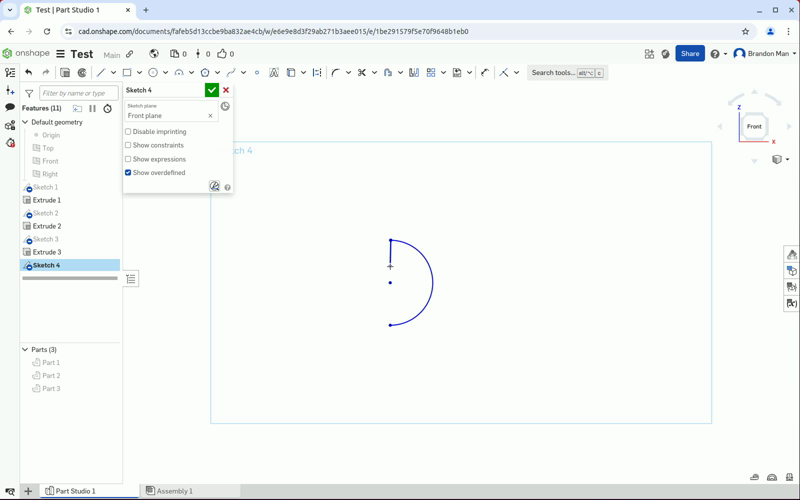
mouse_move(390, 266)
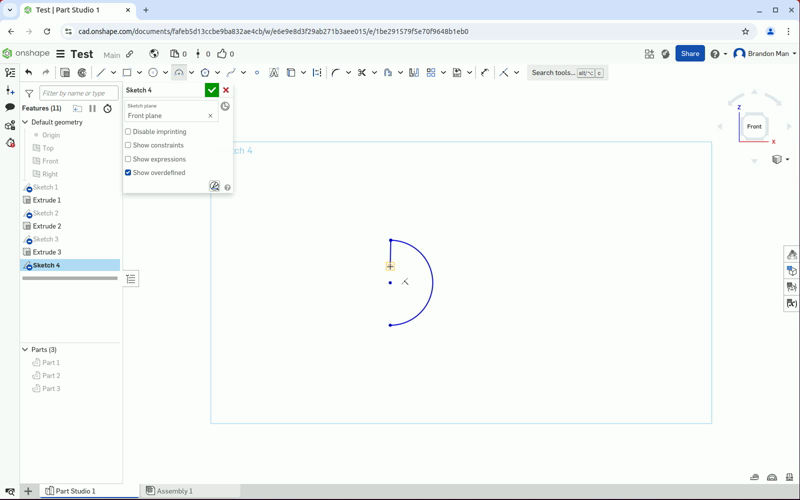
click(390, 266)
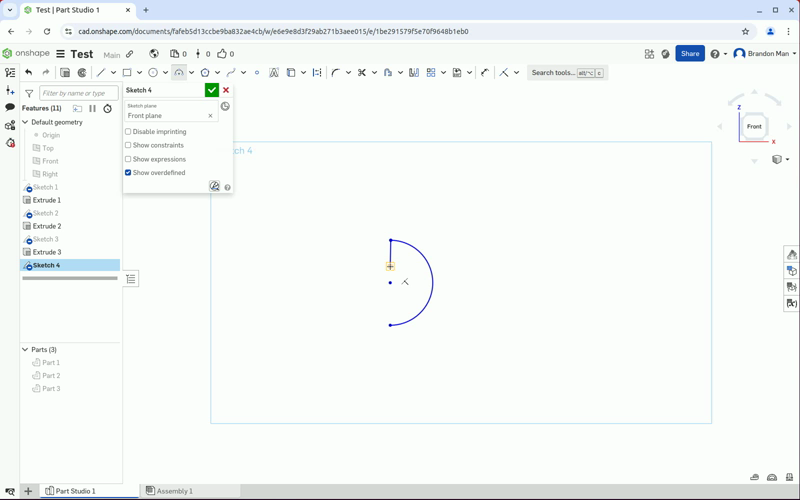
key_down(shift)
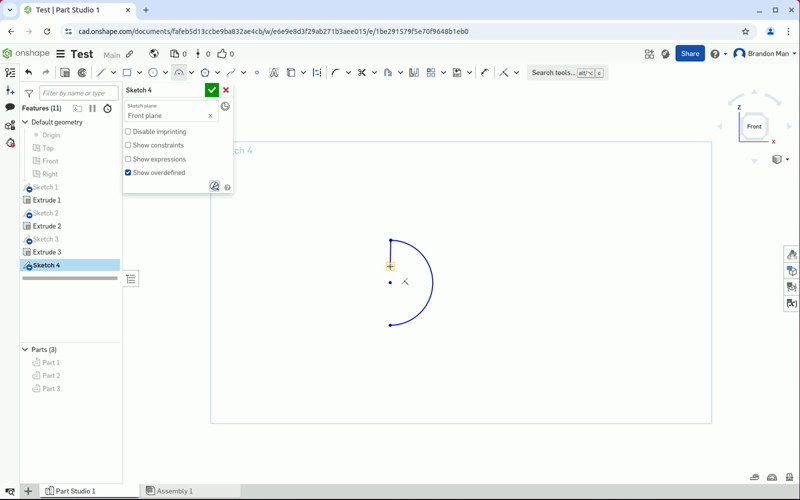
mouse_move(390, 300)
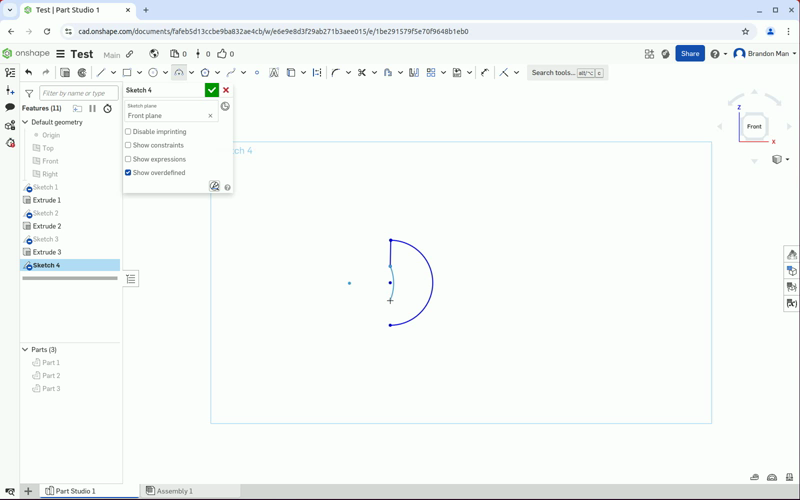
click(390, 300)
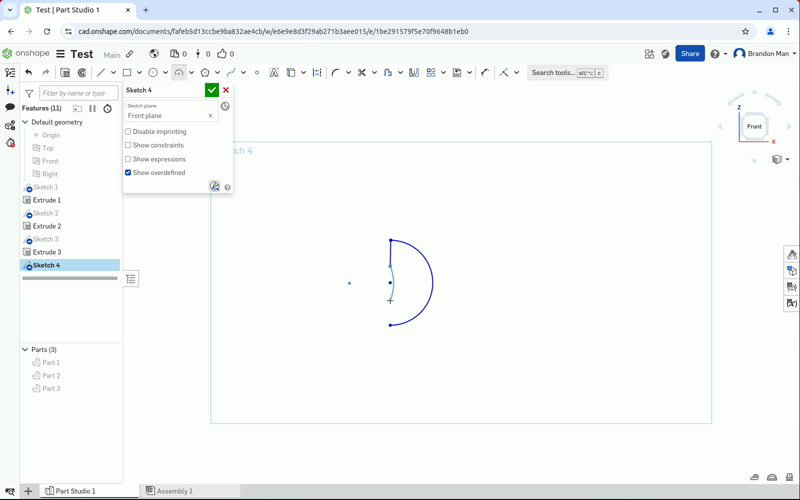
mouse_move(407, 283)
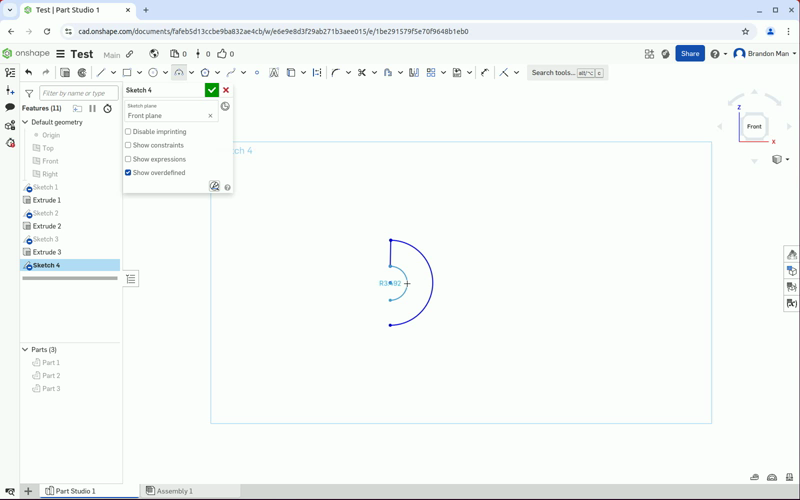
click(407, 283)
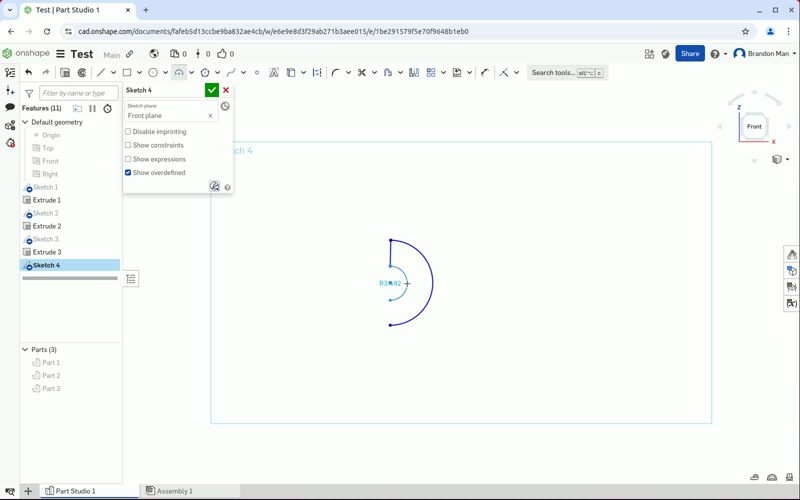
key_up(shift)
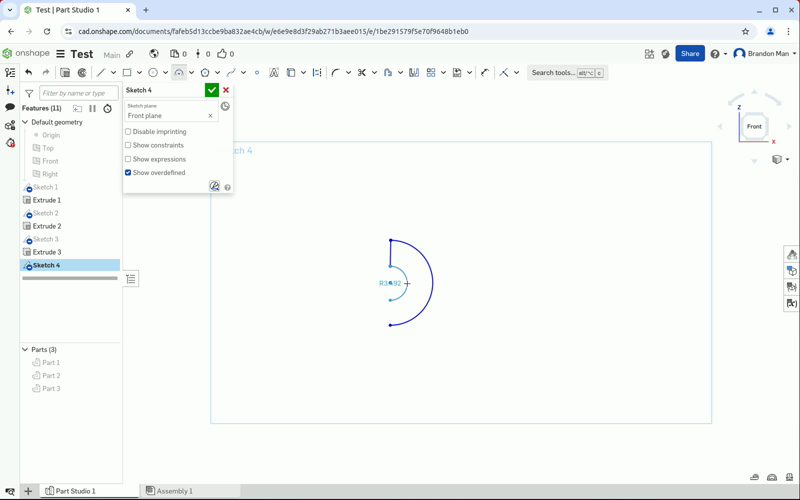
key(esc)
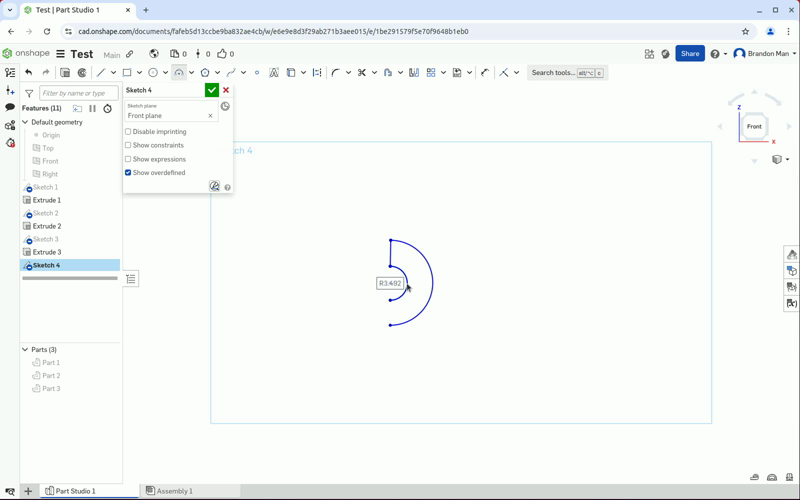
key(l)
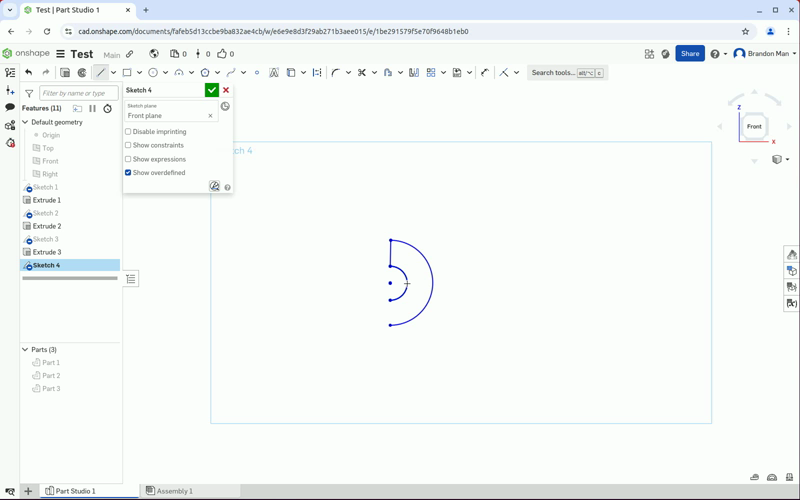
mouse_move(390, 300)
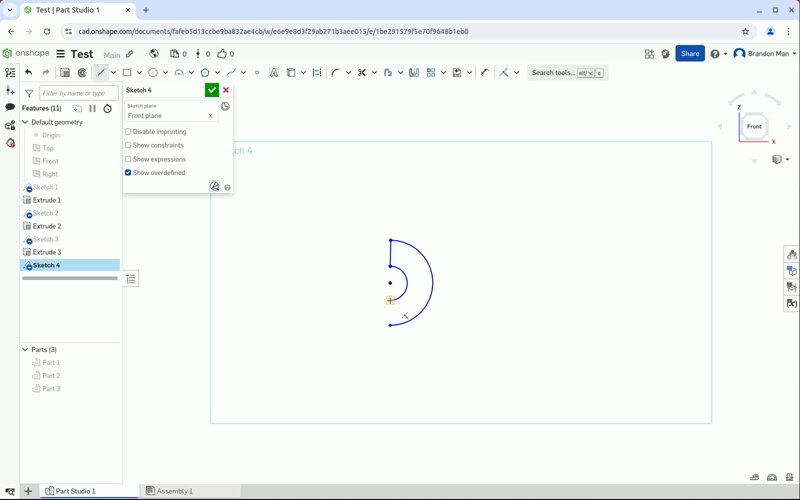
click(390, 300)
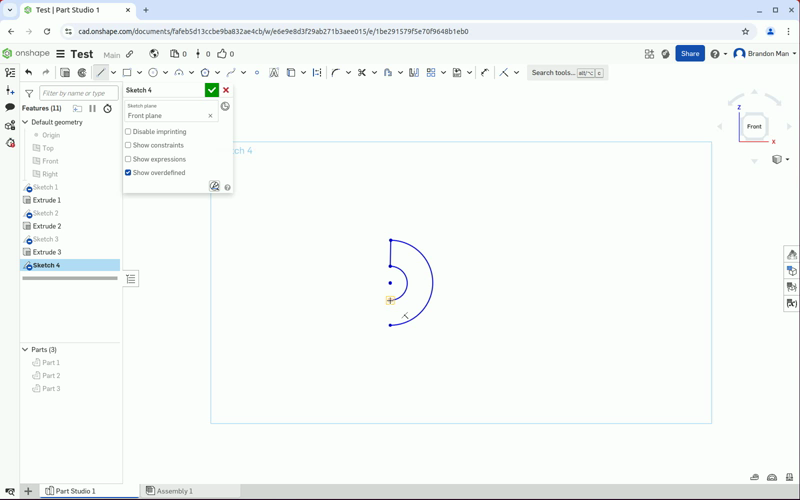
mouse_move(420, 300)
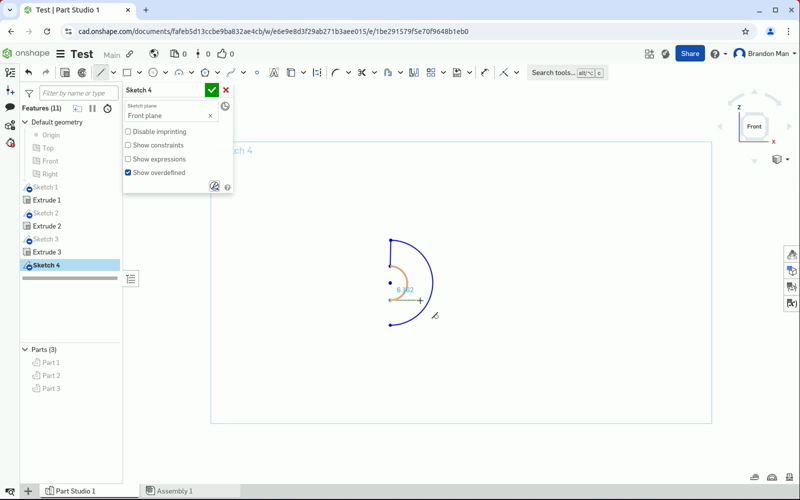
key_down(shift)
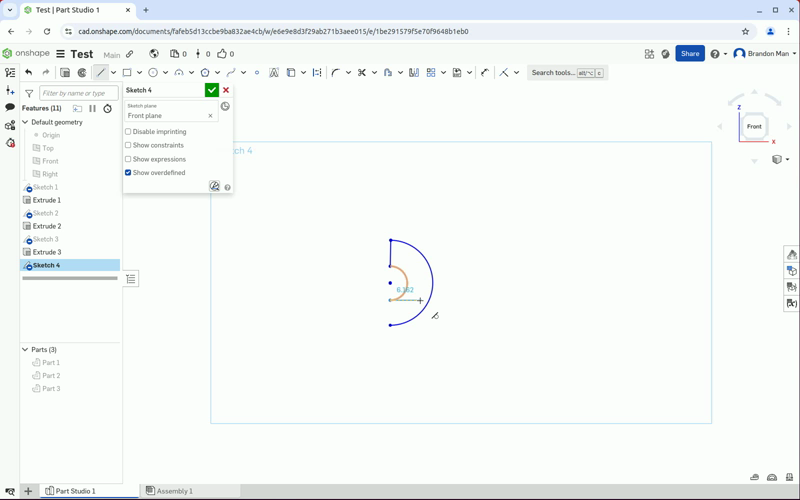
mouse_move(390, 325)
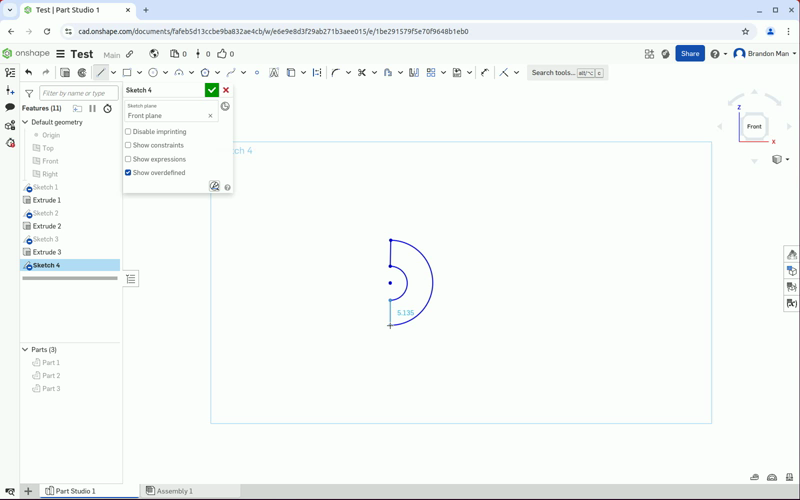
key_up(shift)
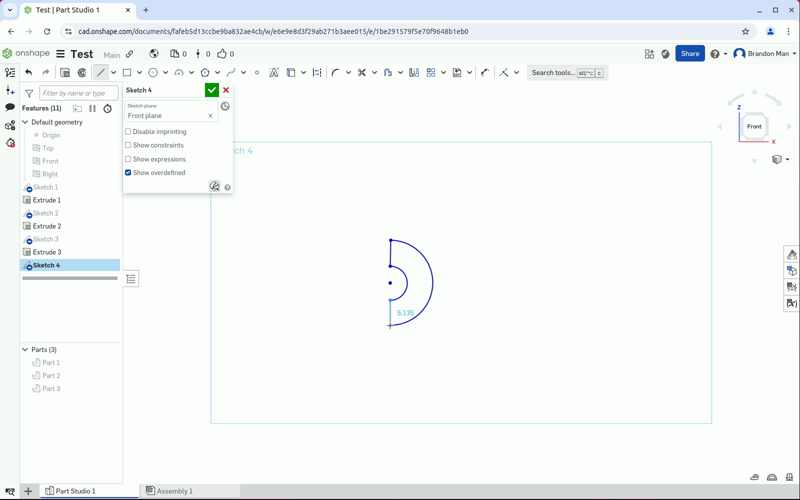
click(390, 325)
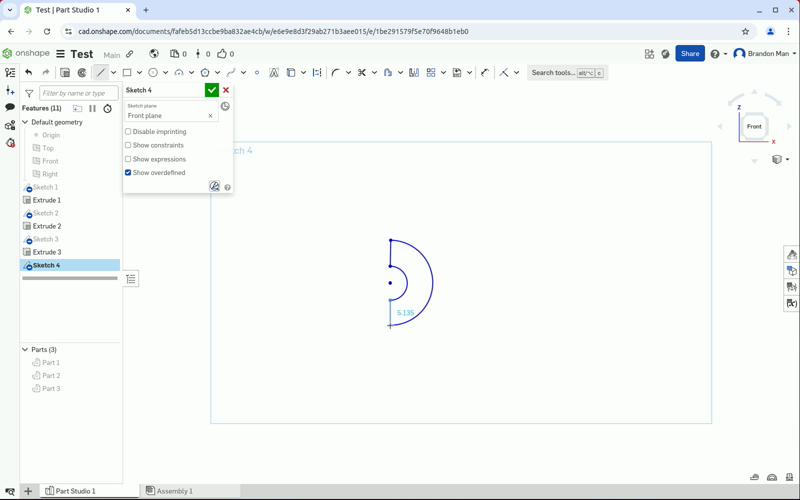
key(esc)
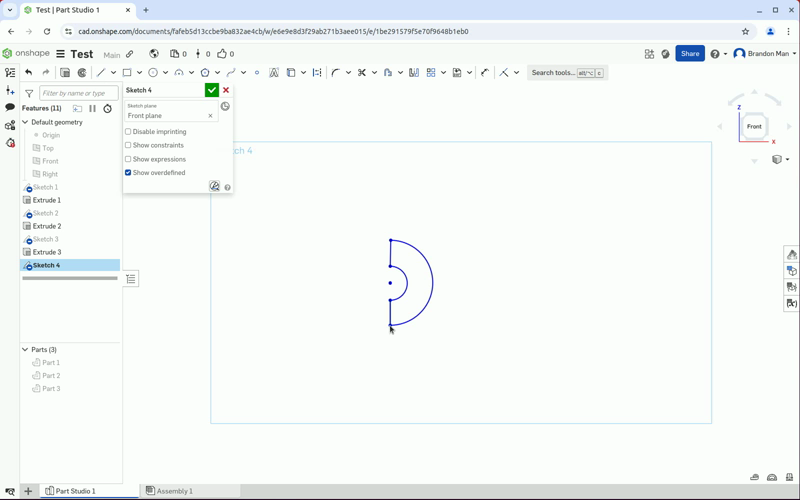
mouse_move(412, 305)
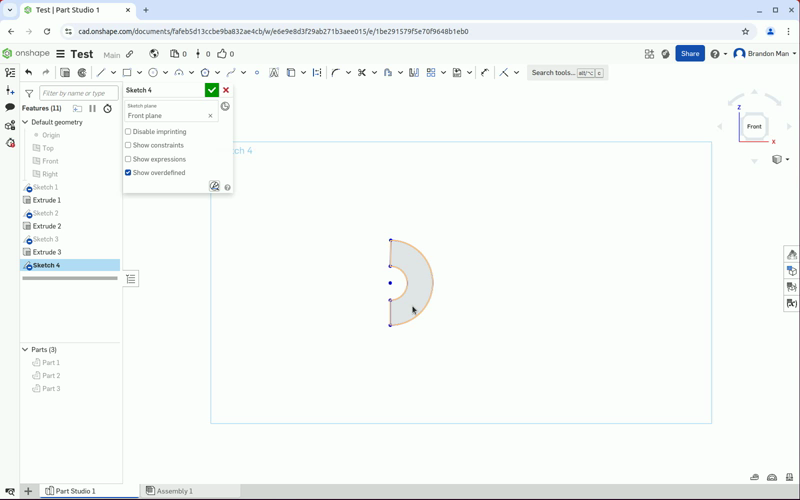
scroll(6)
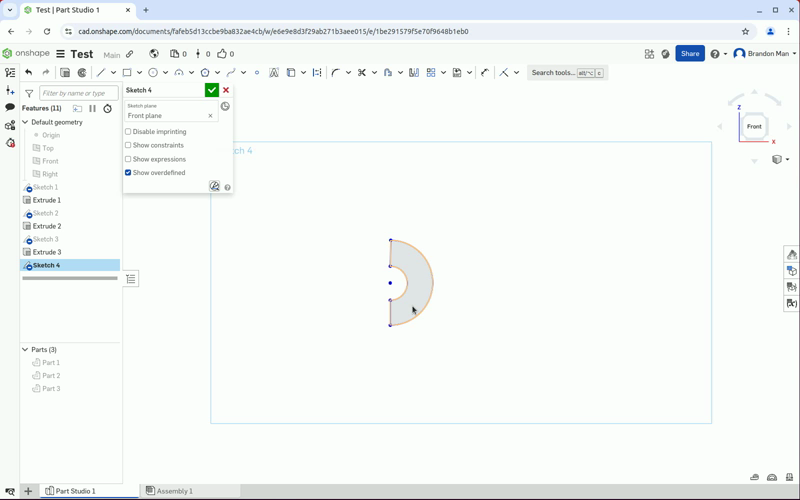
scroll(6)
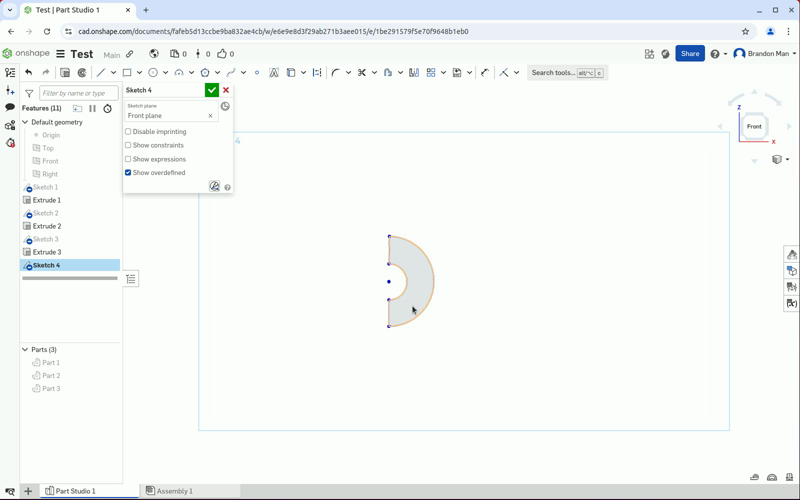
scroll(6)
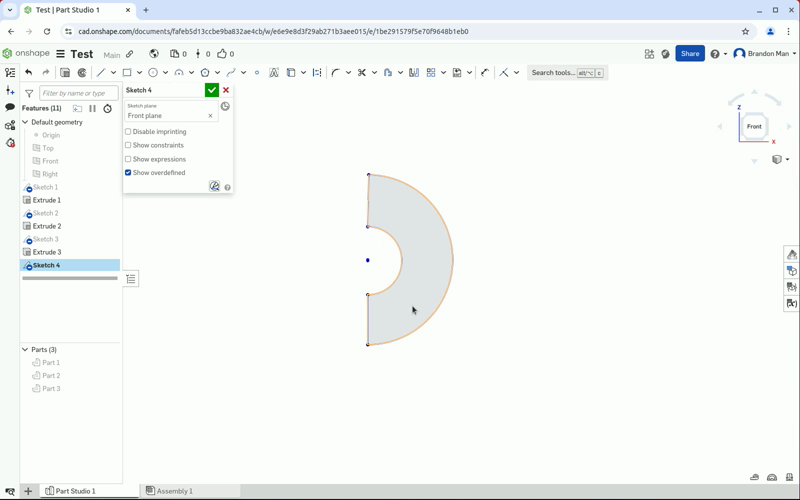
scroll(6)
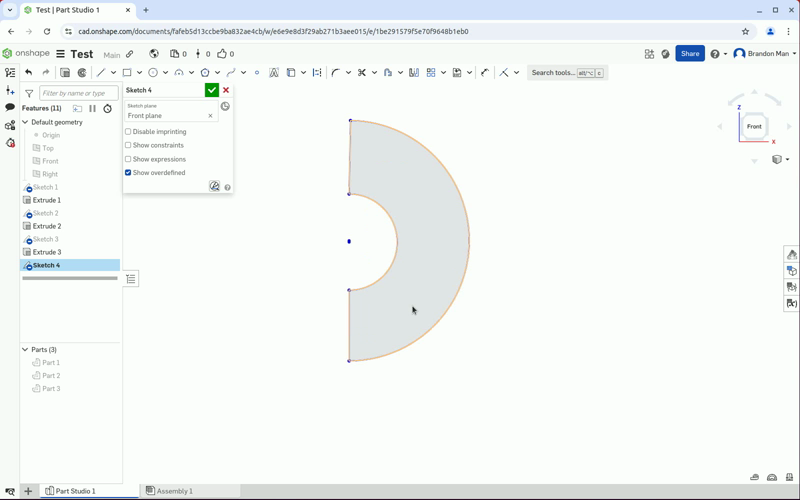
scroll(6)
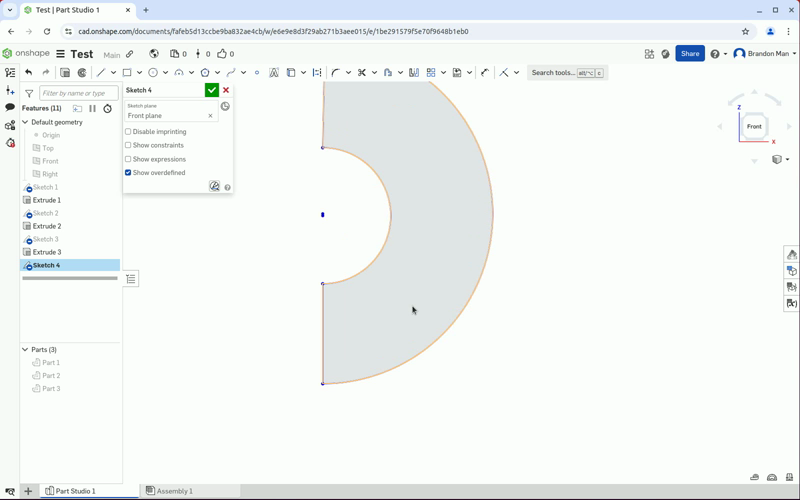
scroll(6)
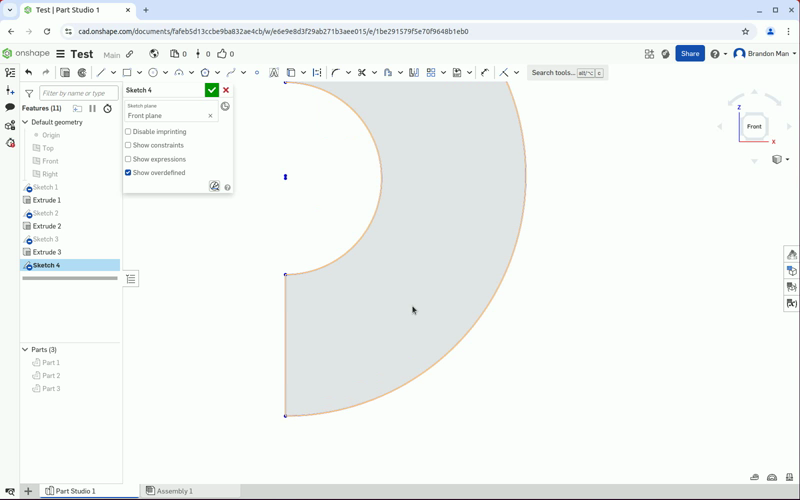
scroll(6)
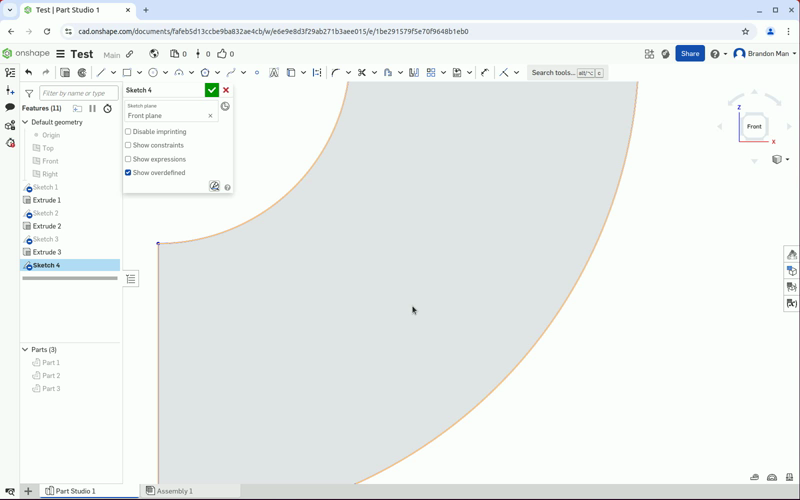
click(412, 305)
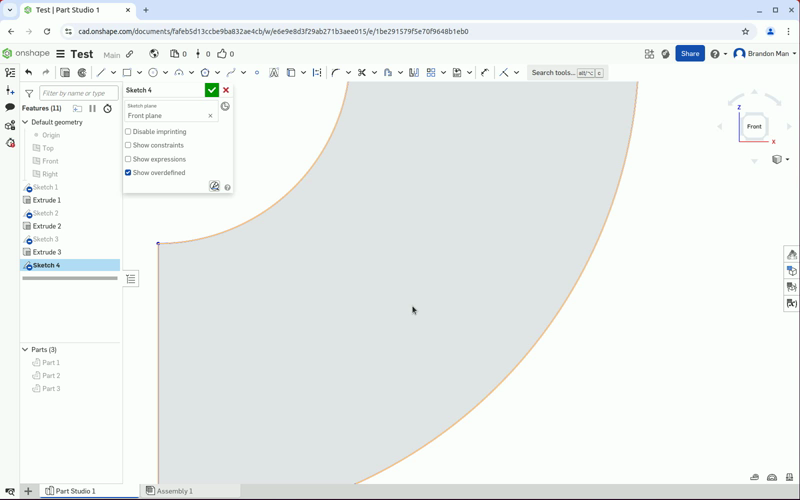
scroll(-6)
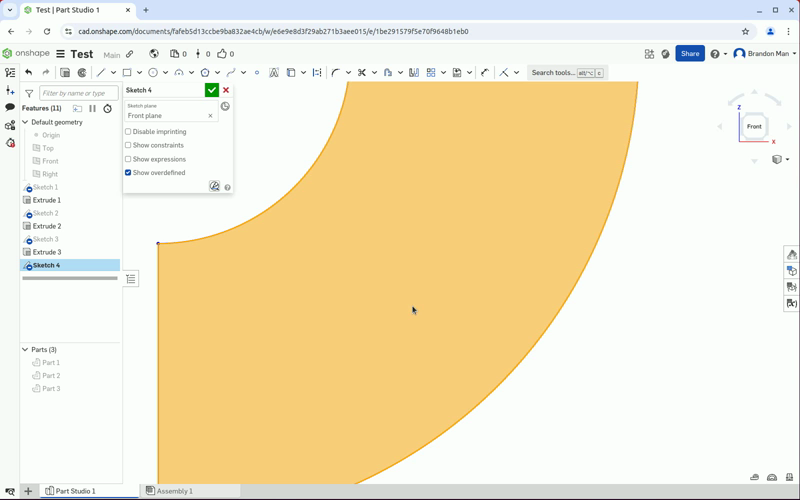
scroll(-6)
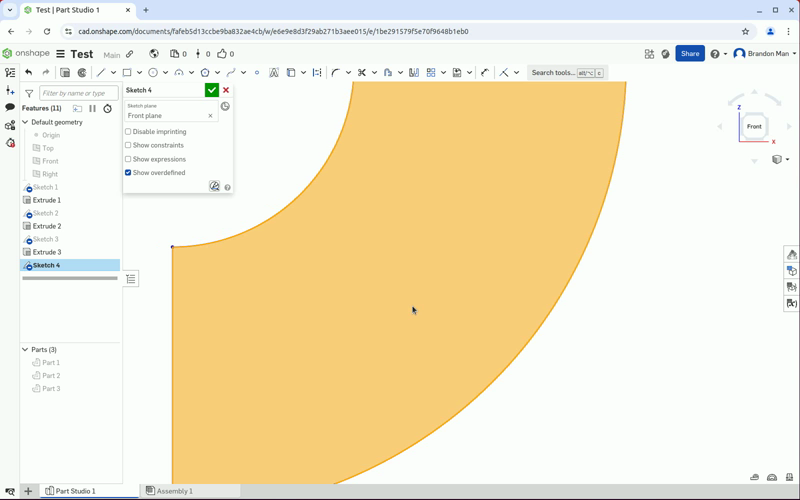
scroll(-6)
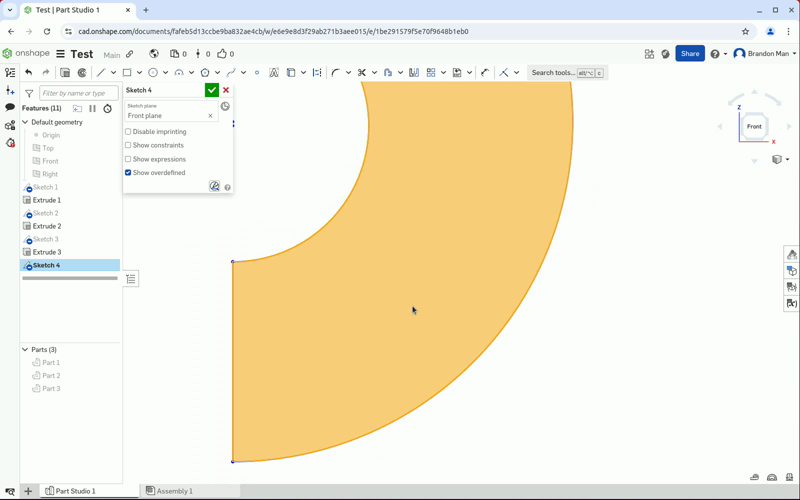
scroll(-6)
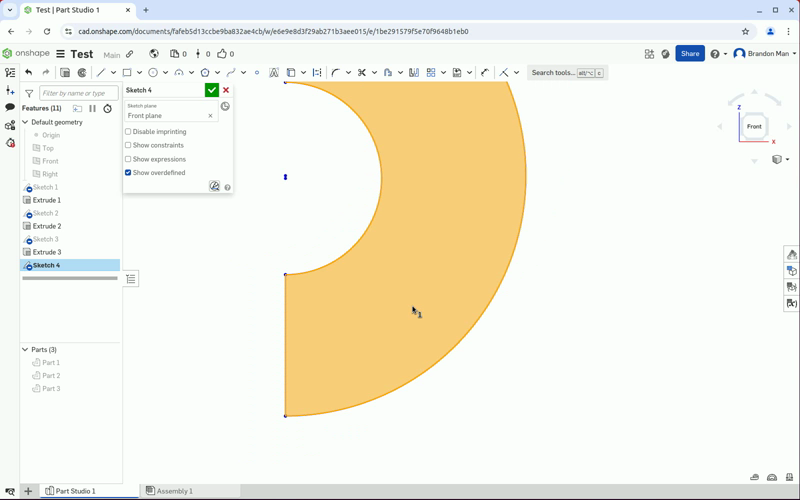
scroll(-6)
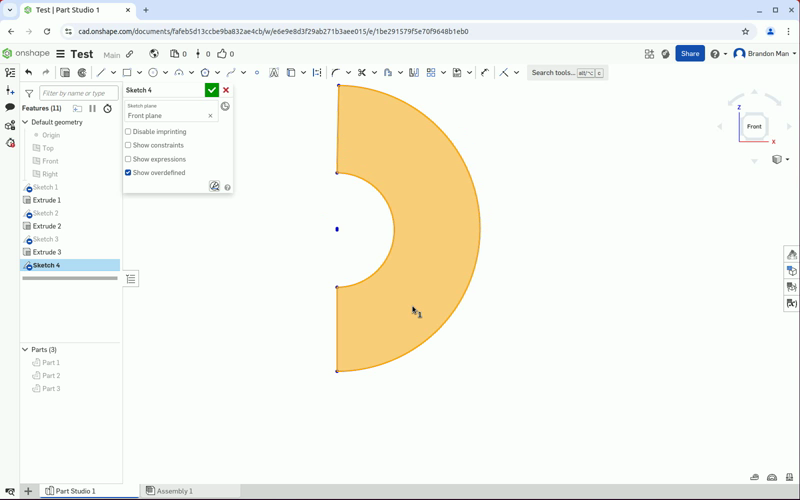
scroll(-6)
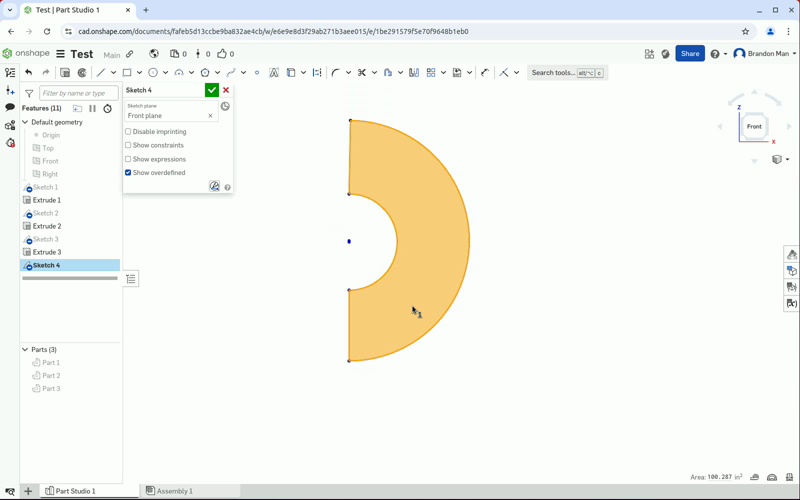
scroll(-6)
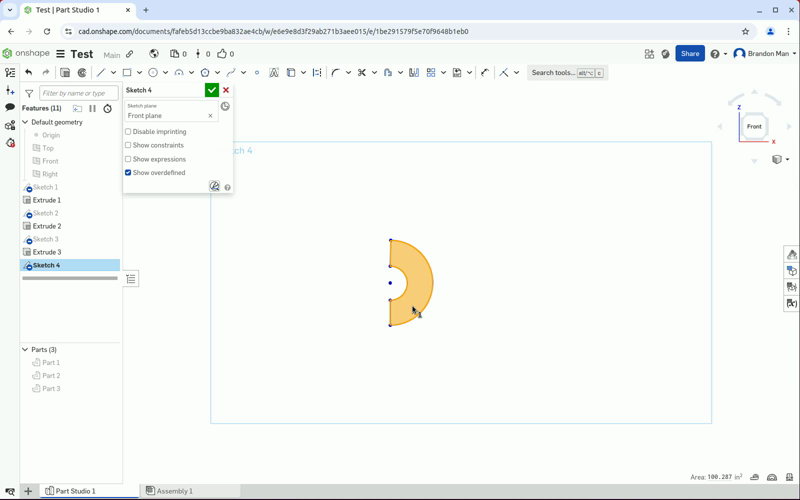
mouse_move(73, 352)
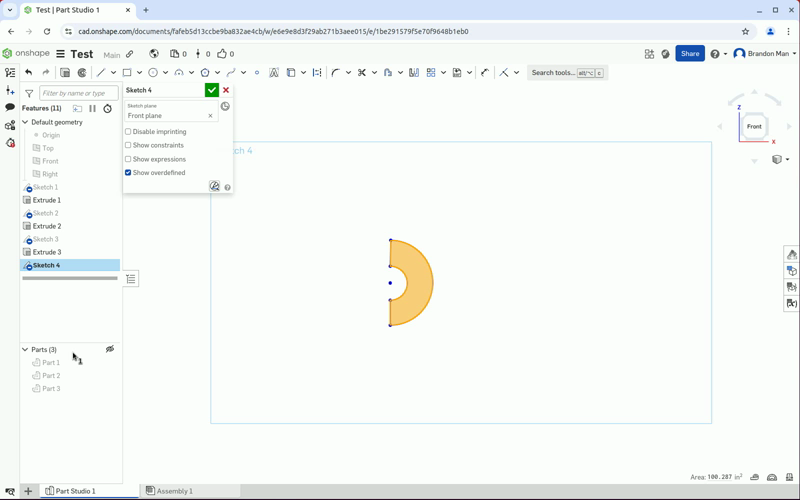
key(shift+y)
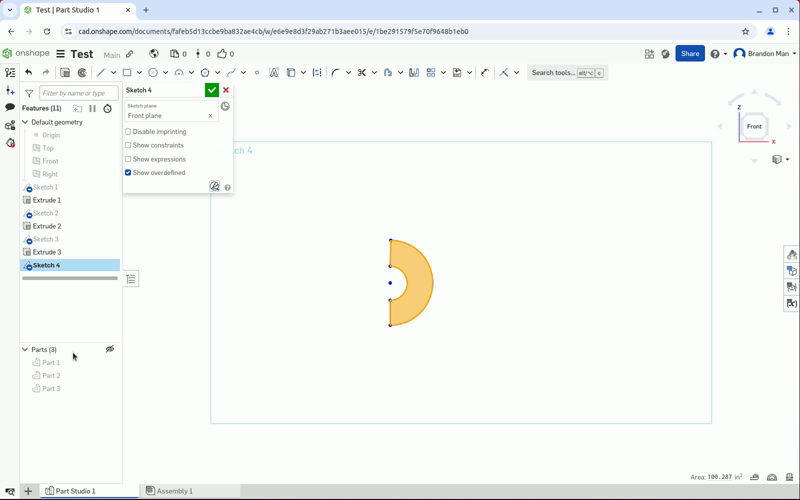
key(shift+e)
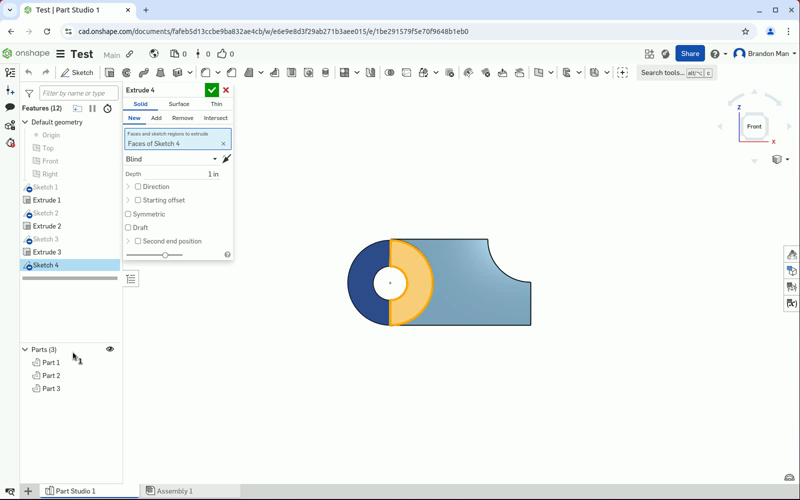
mouse_move(143, 106)
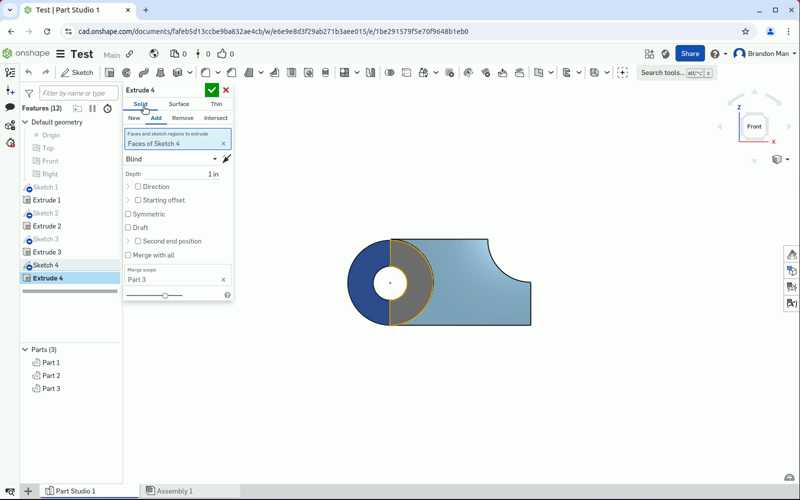
click(143, 106)
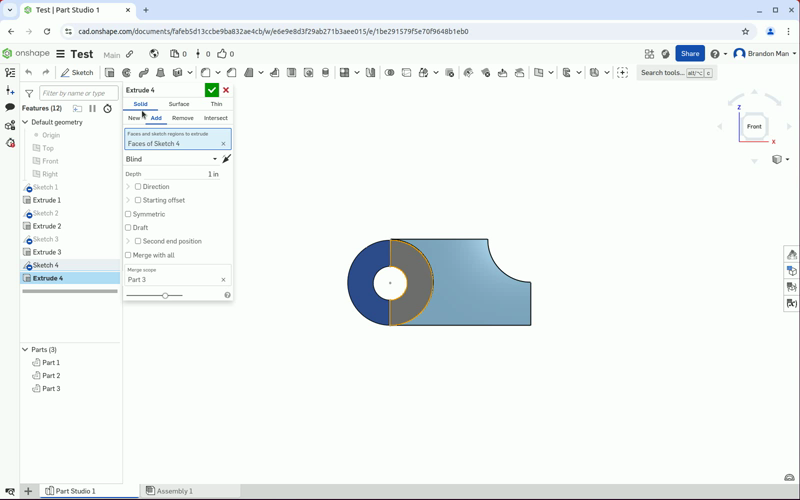
mouse_move(137, 120)
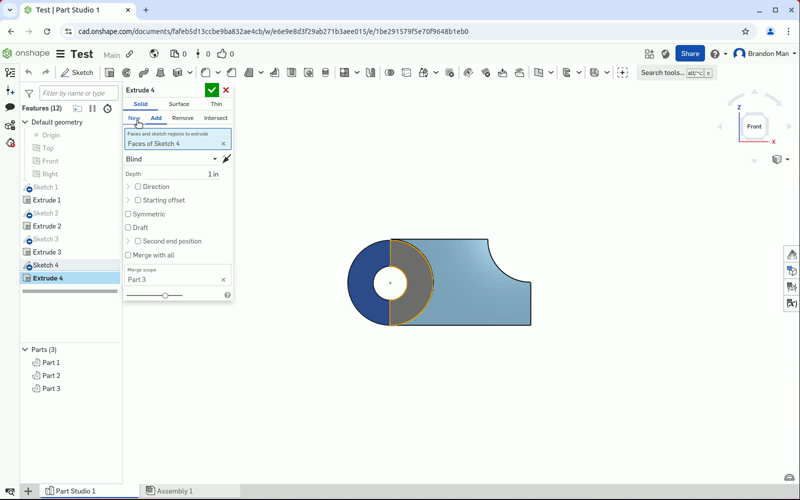
click(137, 120)
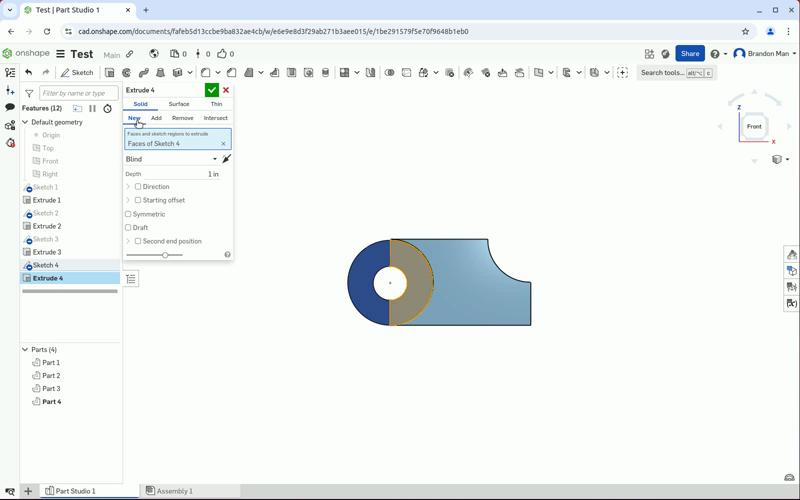
key(tab, 4)
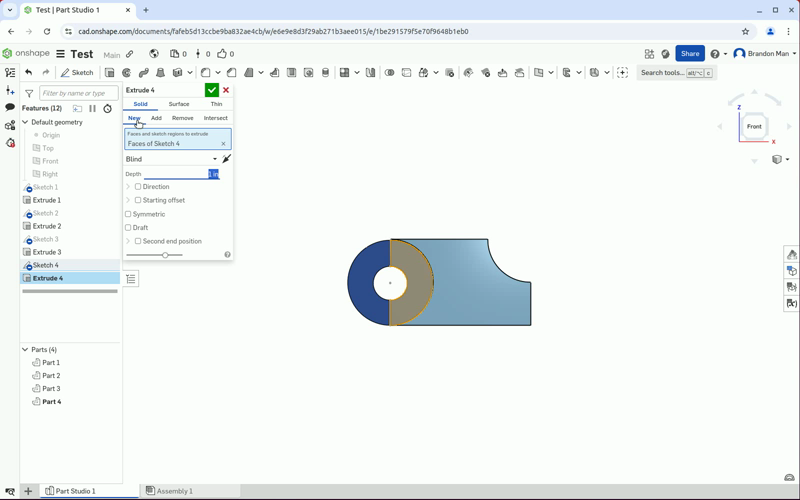
text(5.296)
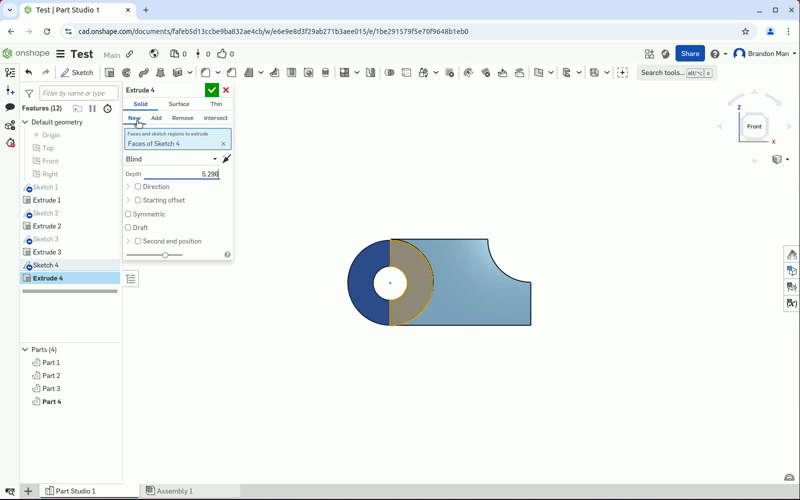
key(enter)
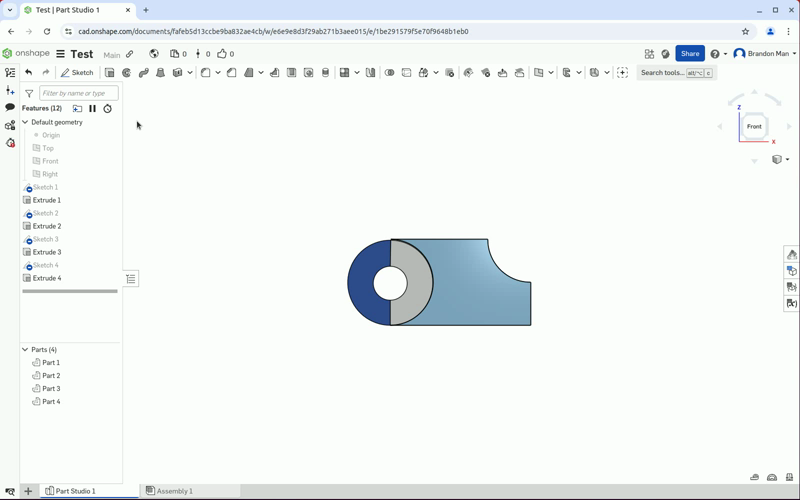
key(shift+h)
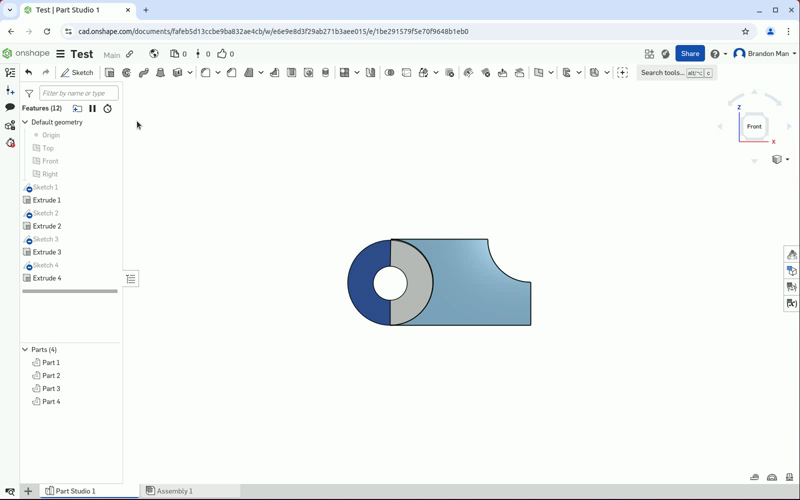
key(shift+h)
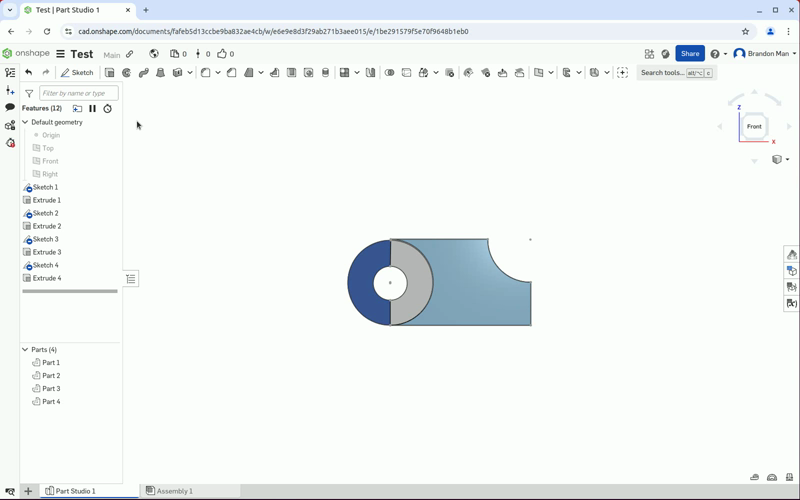
key(shift+7)
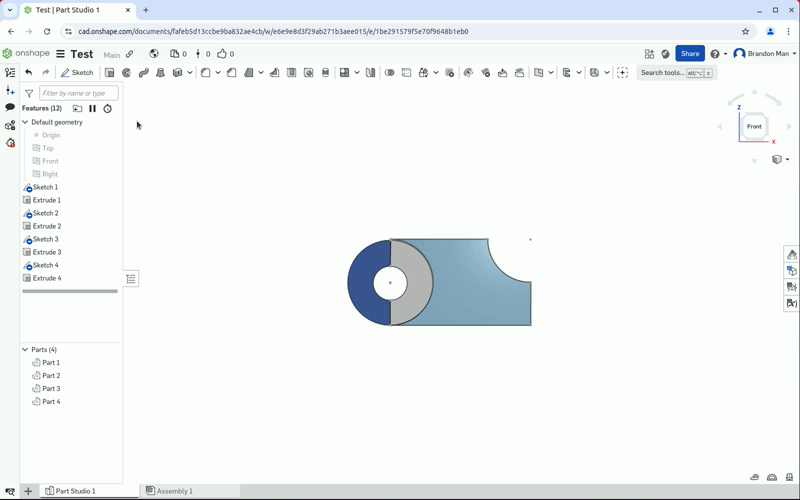
key(left, 2)
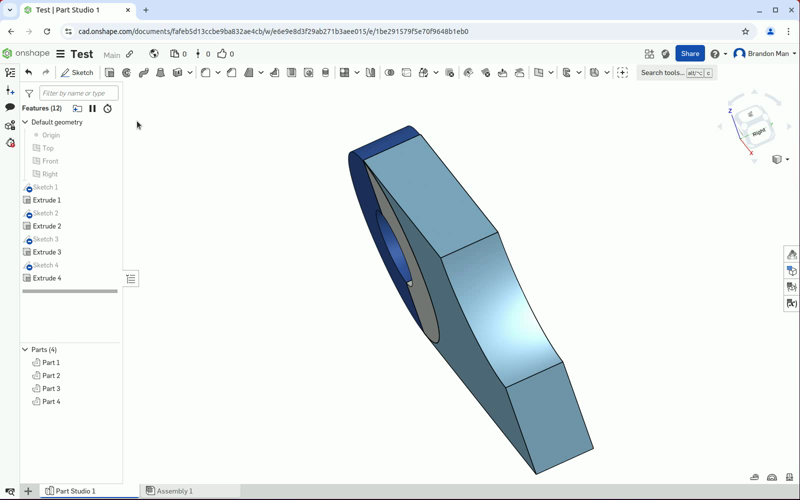
key(down, 2)
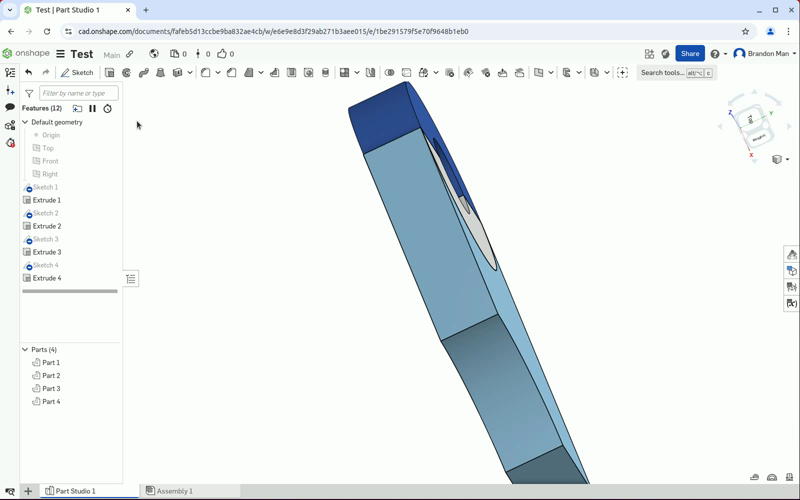
key(up, 2)
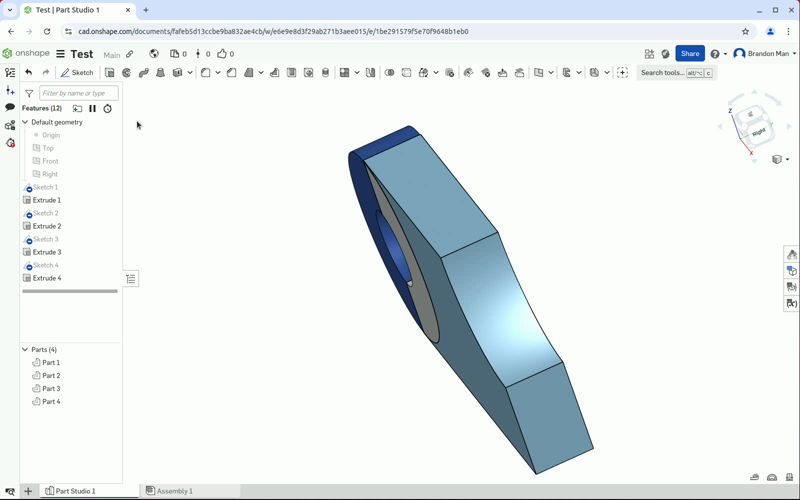
key(right, 2)
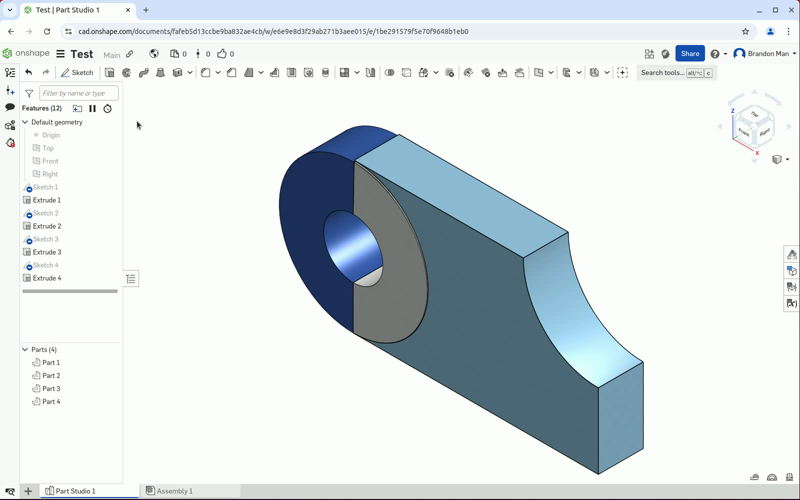
mouse_move(73, 189)
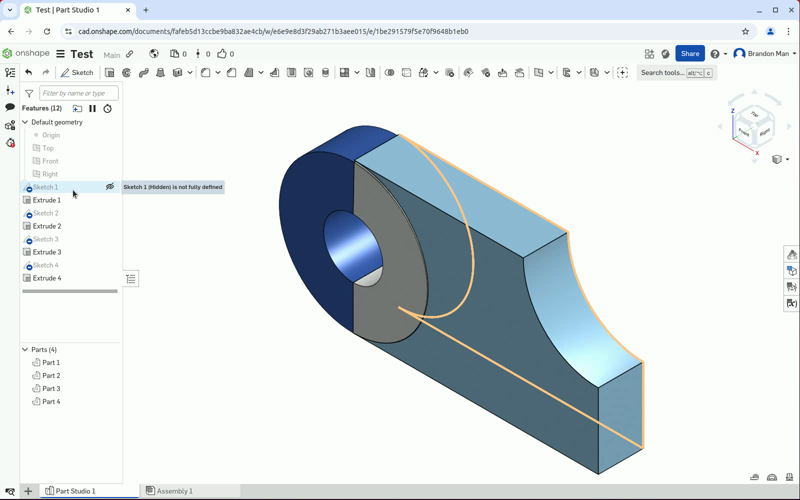
click(73, 189)